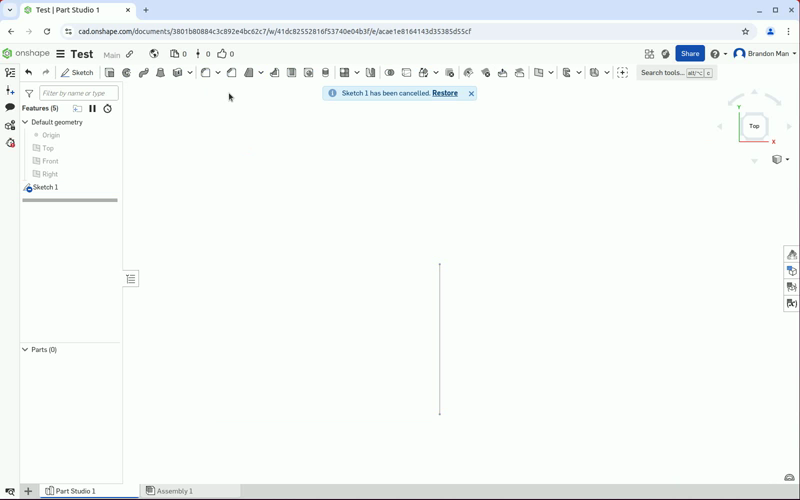
key(shift+h)
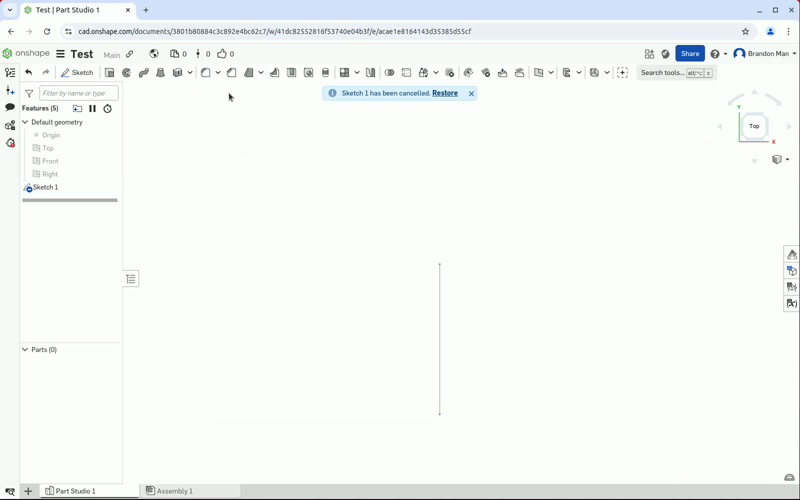
key(shift+s)
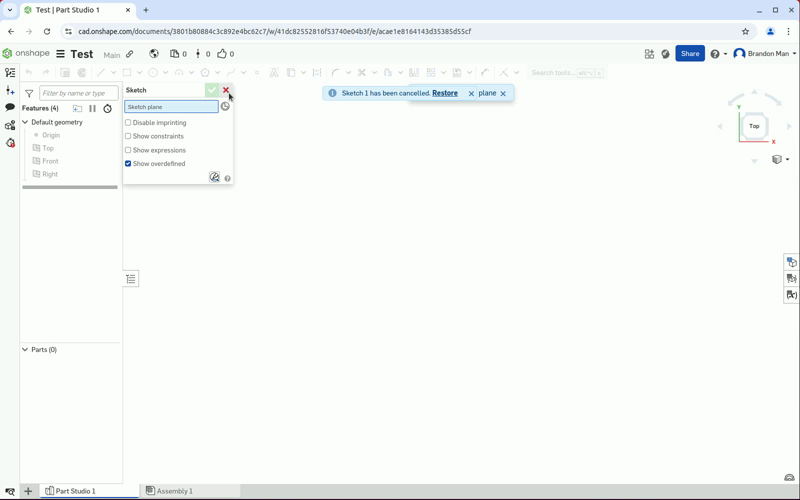
mouse_move(73, 150)
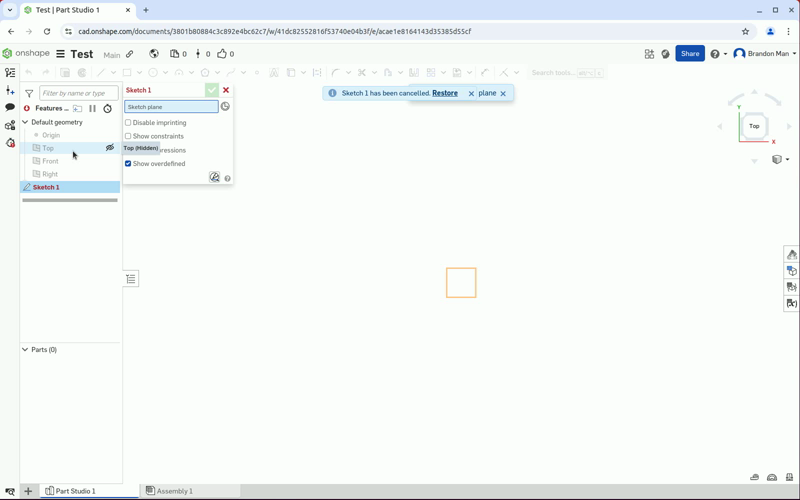
click(73, 150)
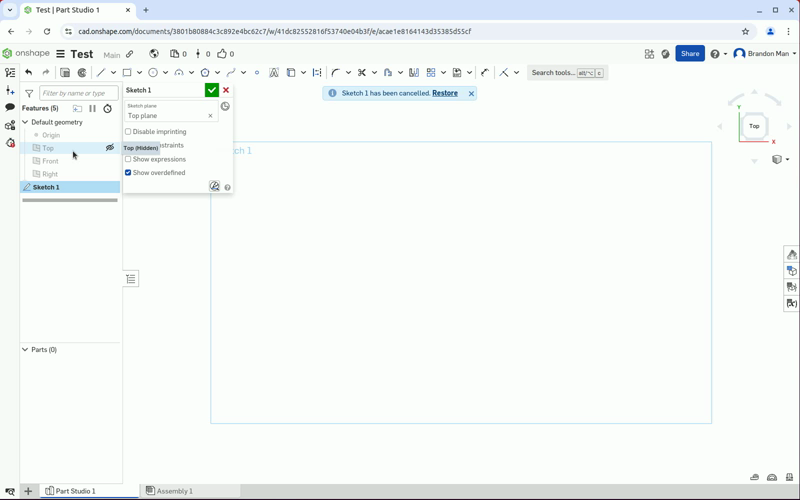
mouse_move(73, 352)
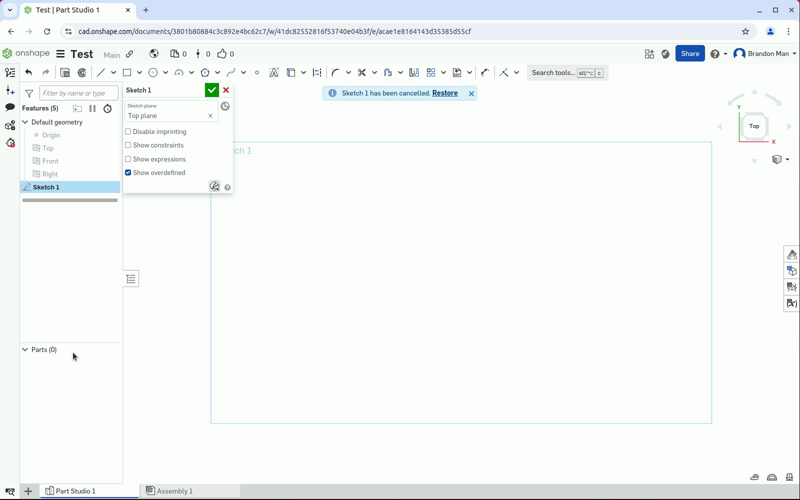
key(y)
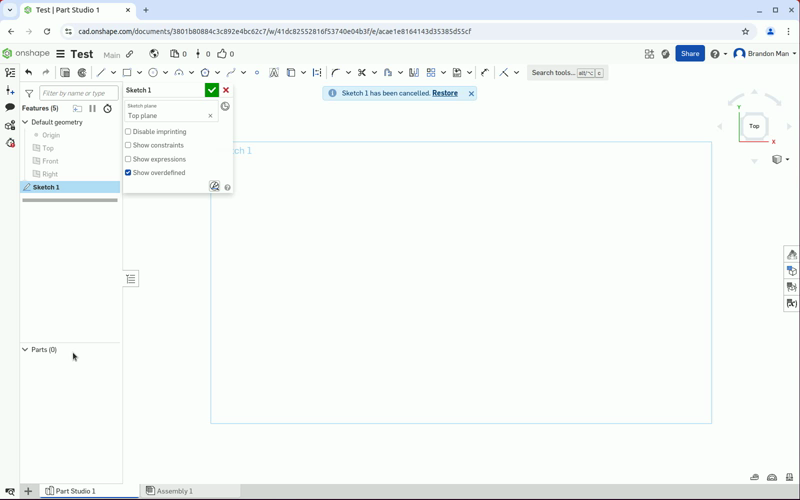
key(c)
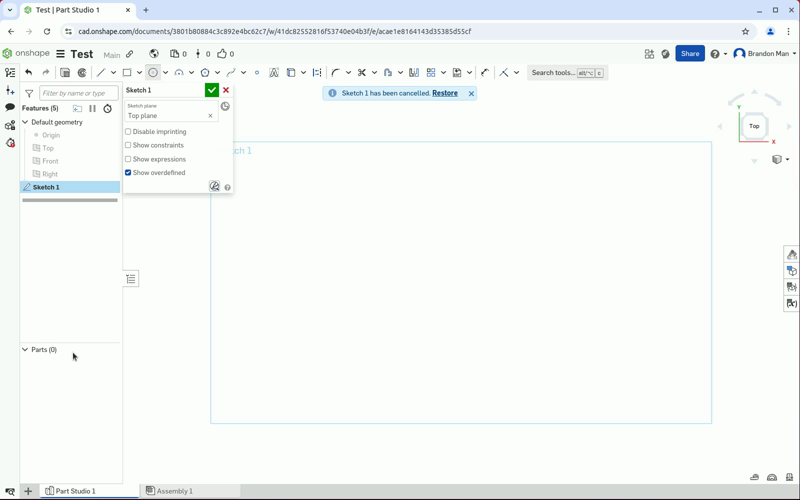
key_down(shift)
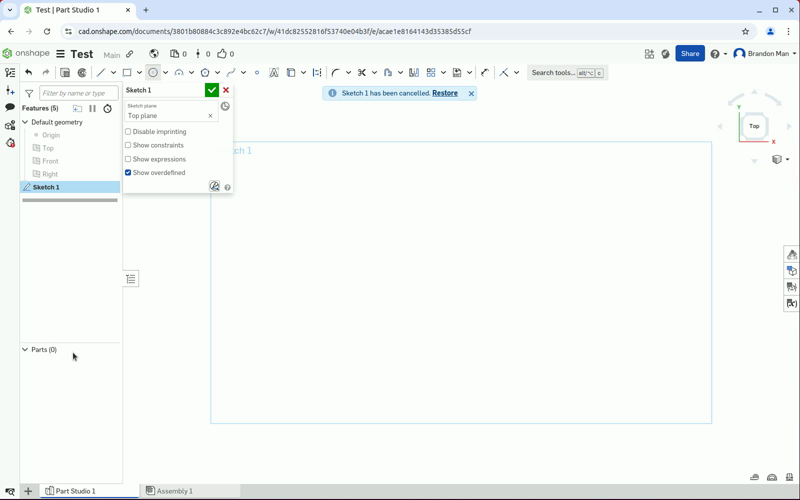
mouse_move(460, 282)
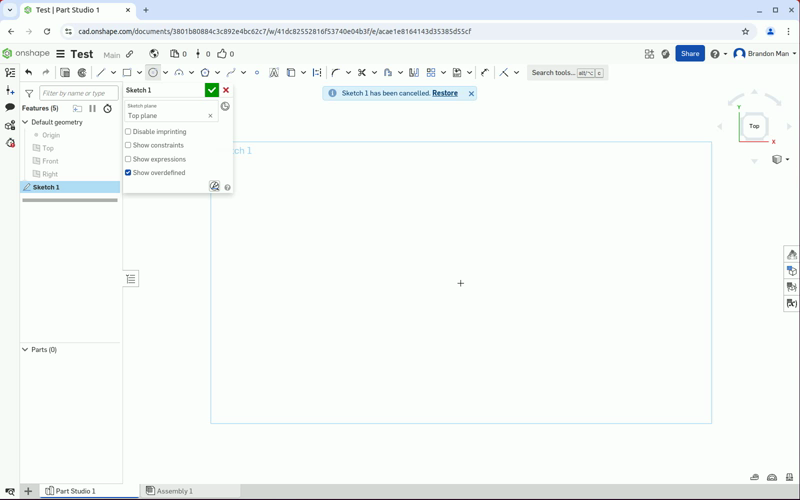
click(460, 282)
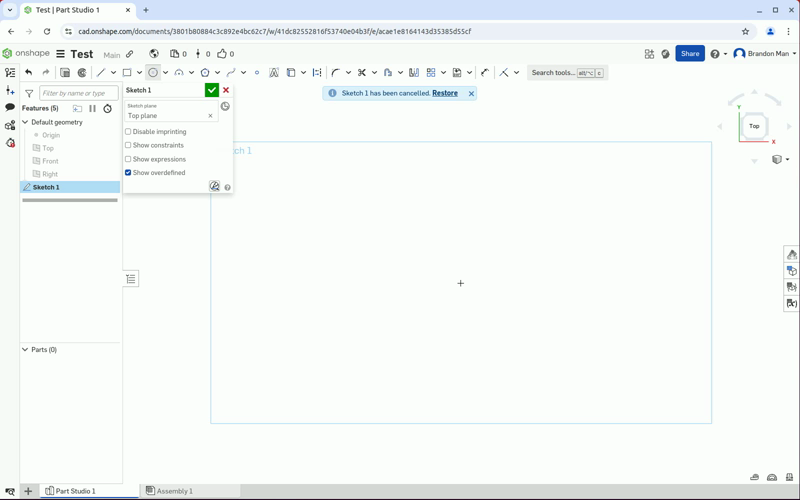
key_up(shift)
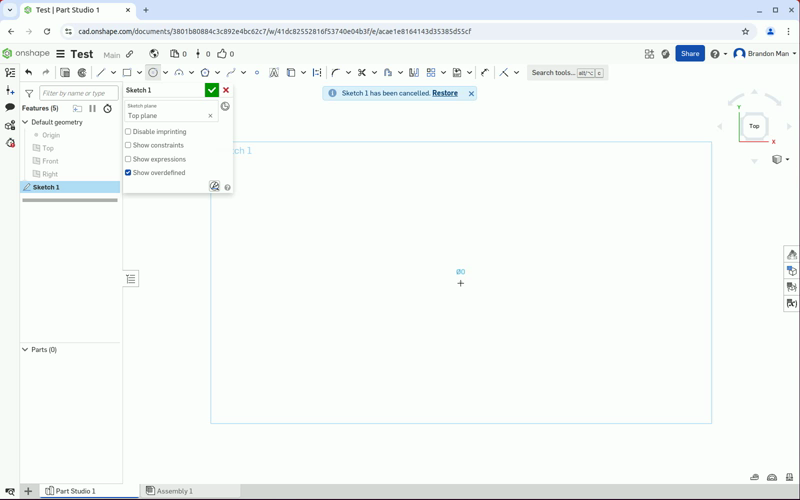
mouse_move(470, 282)
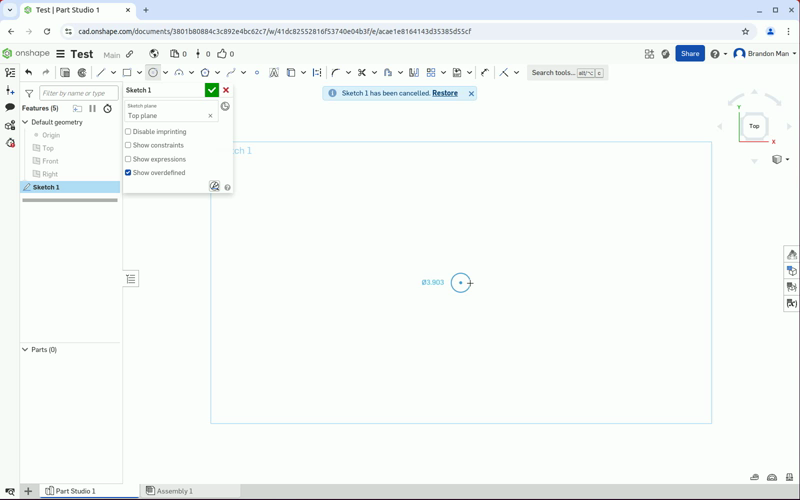
click(470, 282)
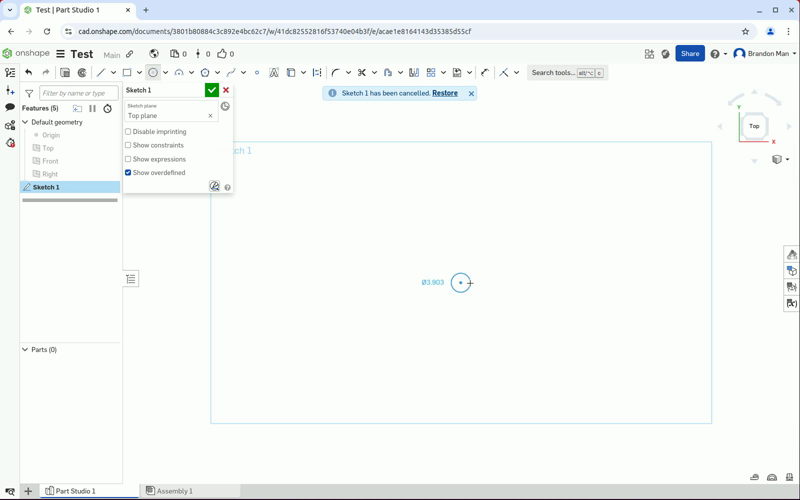
key(esc)
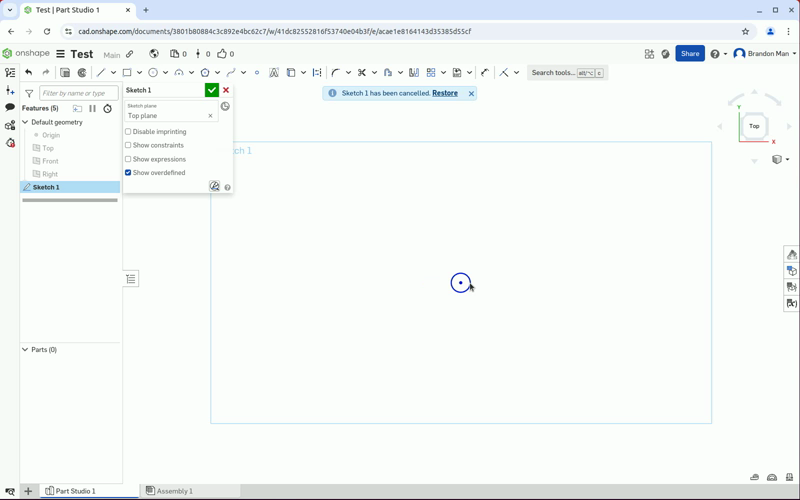
mouse_move(456, 279)
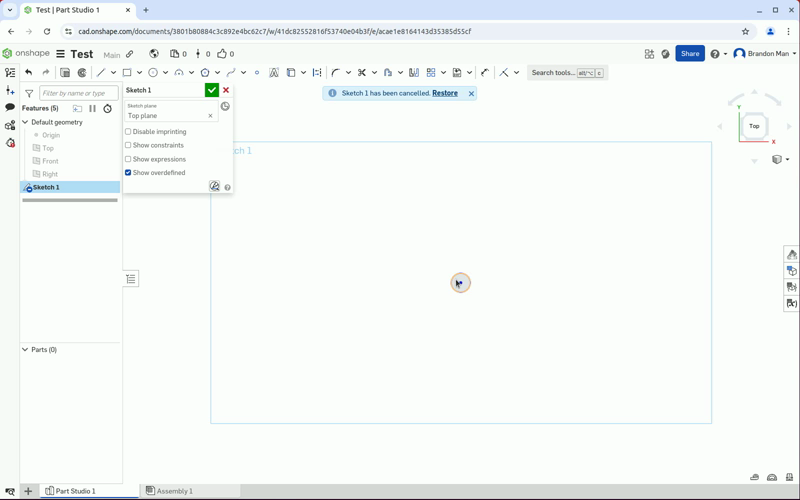
scroll(6)
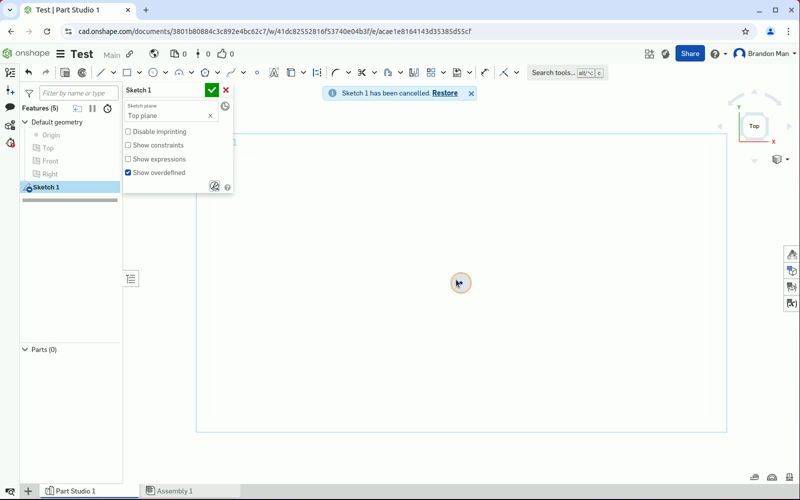
scroll(6)
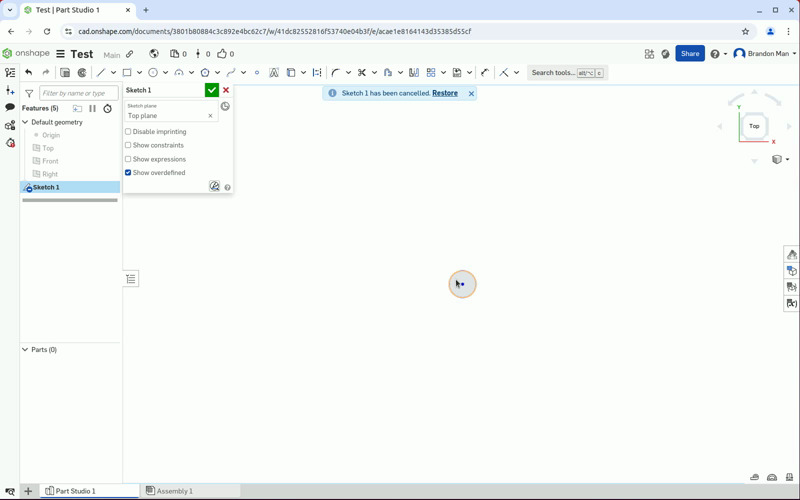
scroll(6)
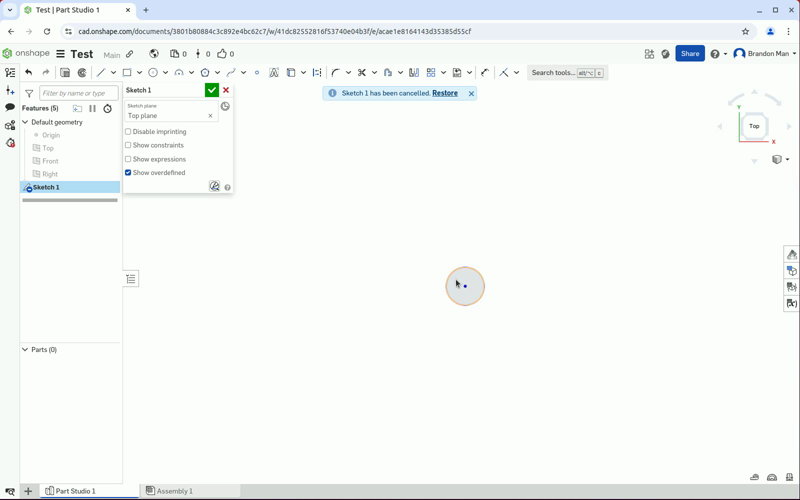
scroll(6)
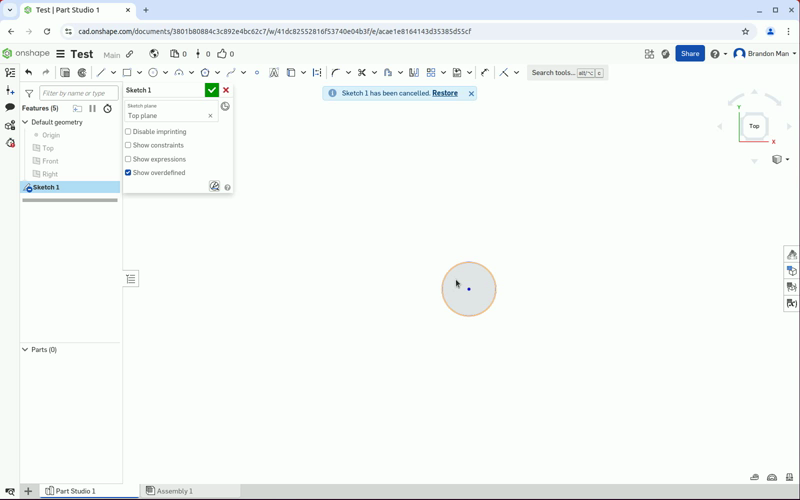
scroll(6)
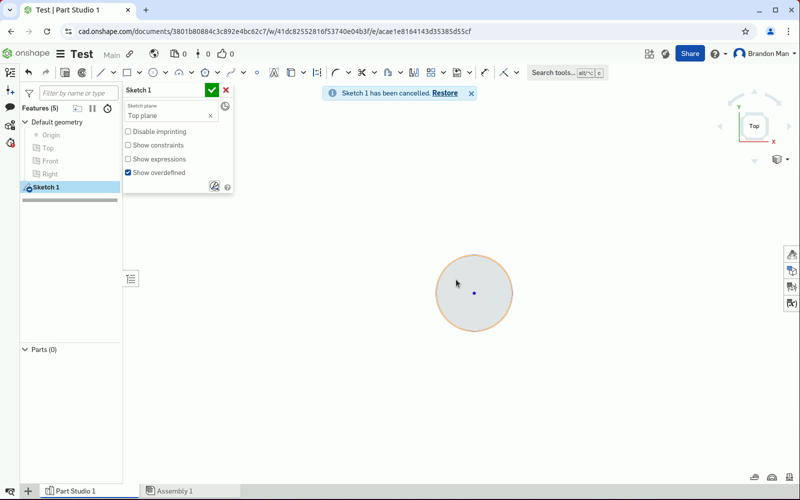
scroll(6)
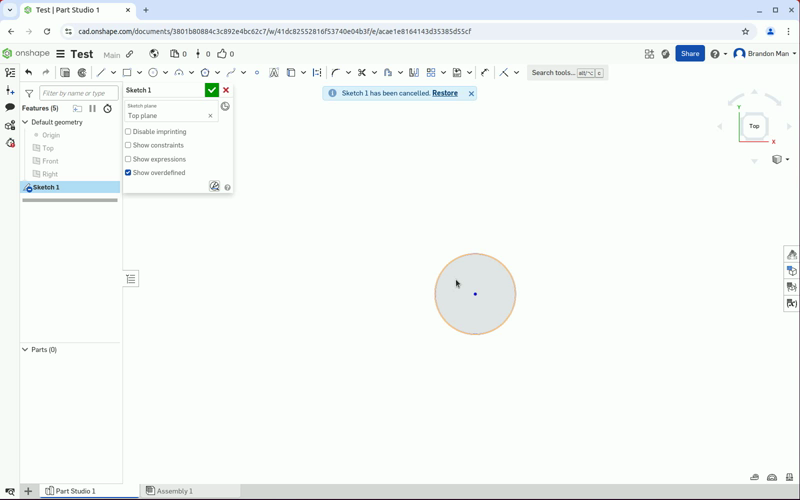
scroll(6)
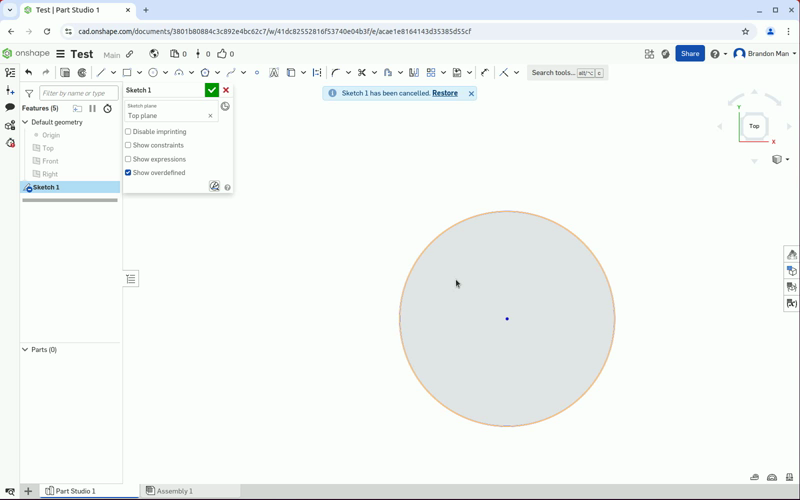
click(456, 279)
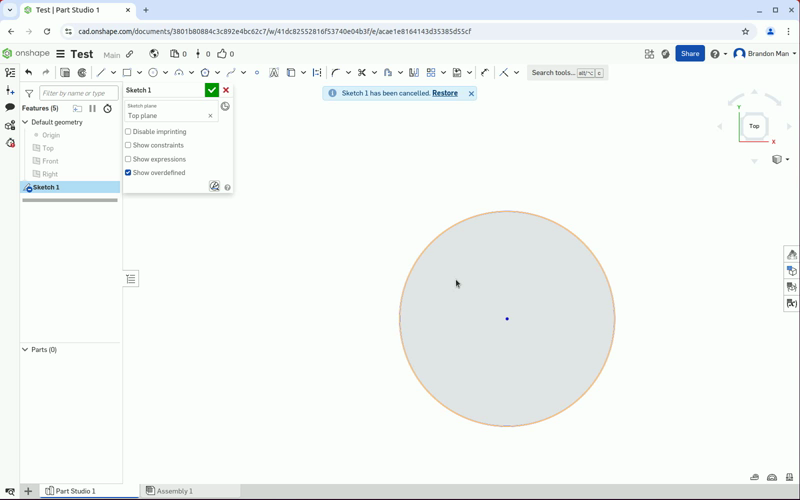
scroll(-6)
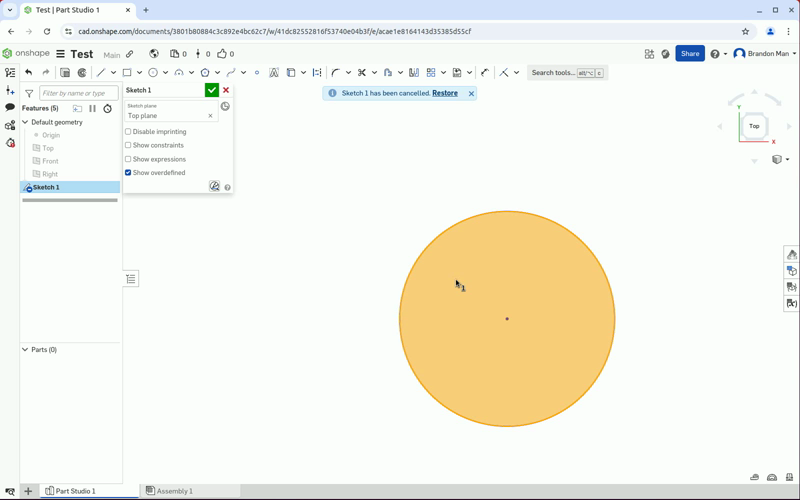
scroll(-6)
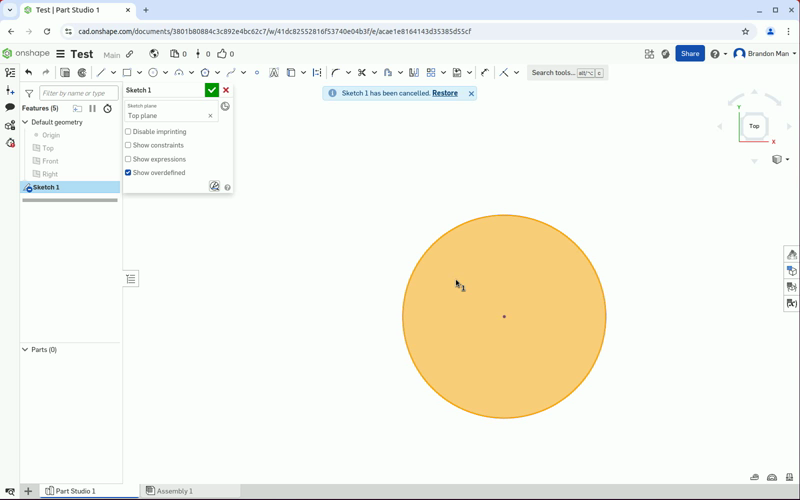
scroll(-6)
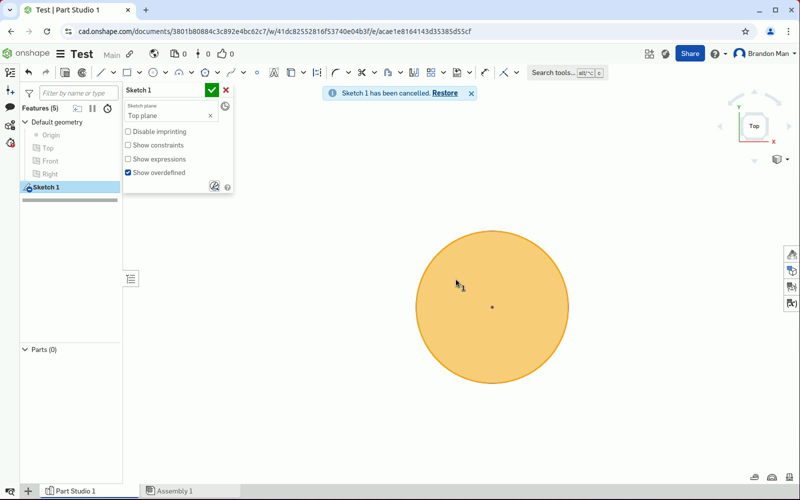
scroll(-6)
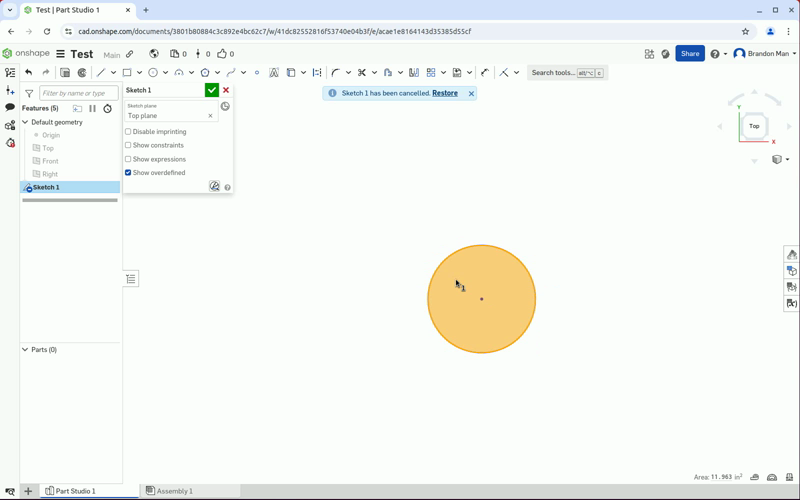
scroll(-6)
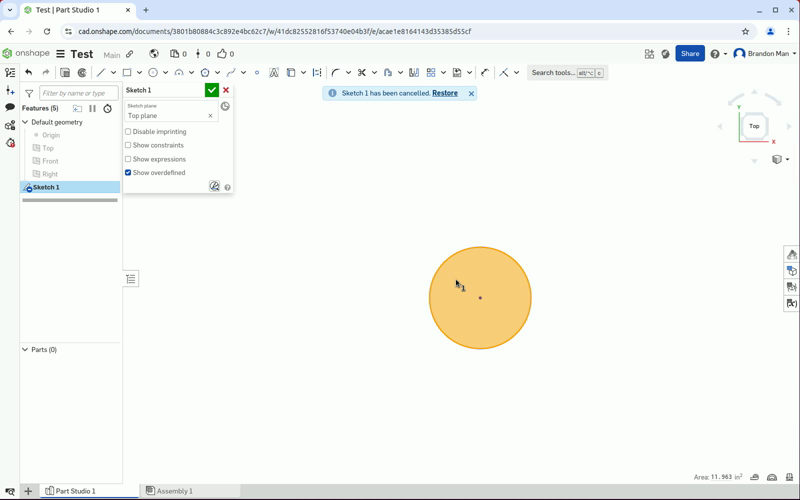
scroll(-6)
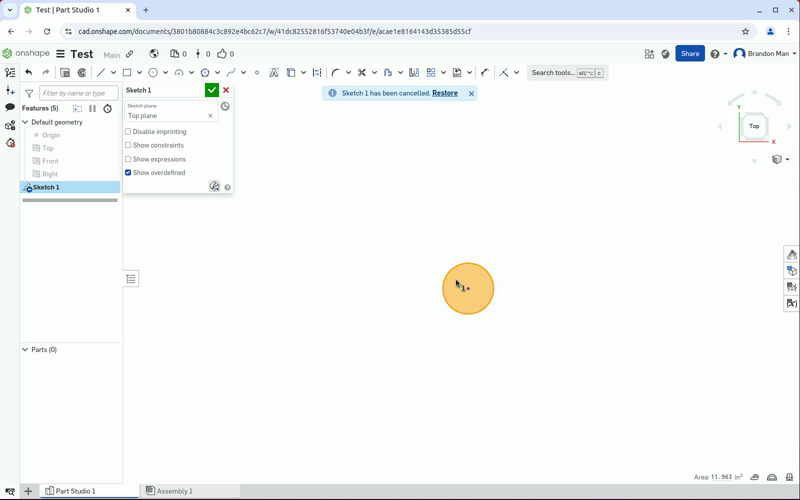
scroll(-6)
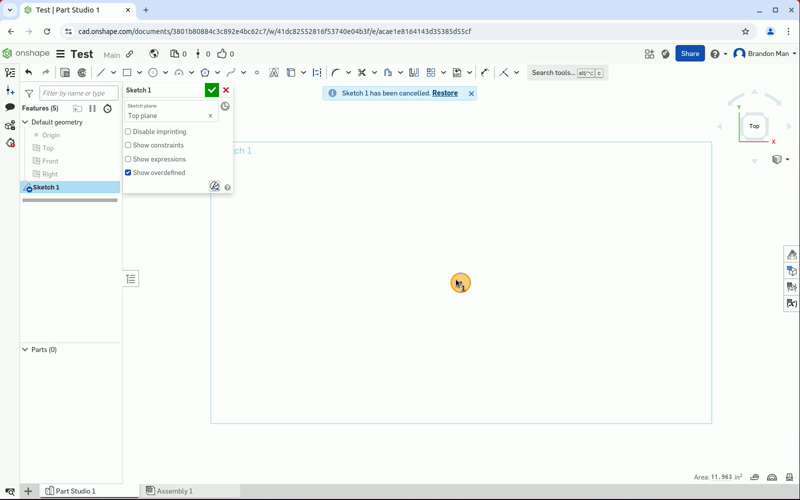
mouse_move(73, 352)
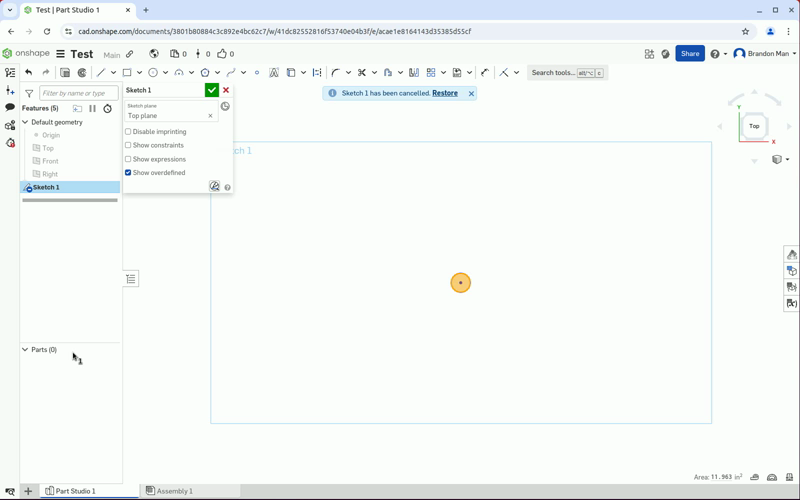
key(shift+y)
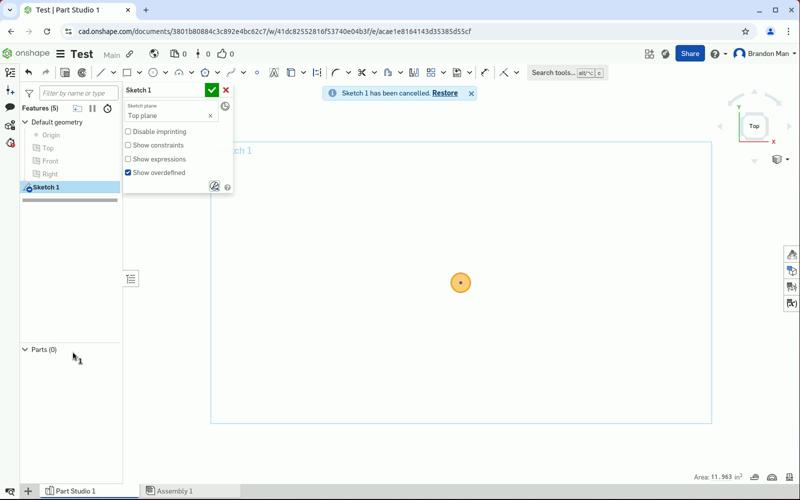
key(shift+e)
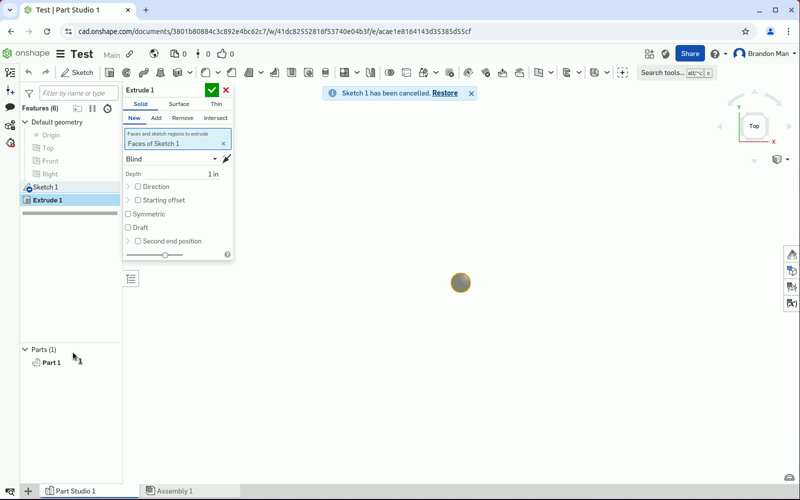
mouse_move(143, 106)
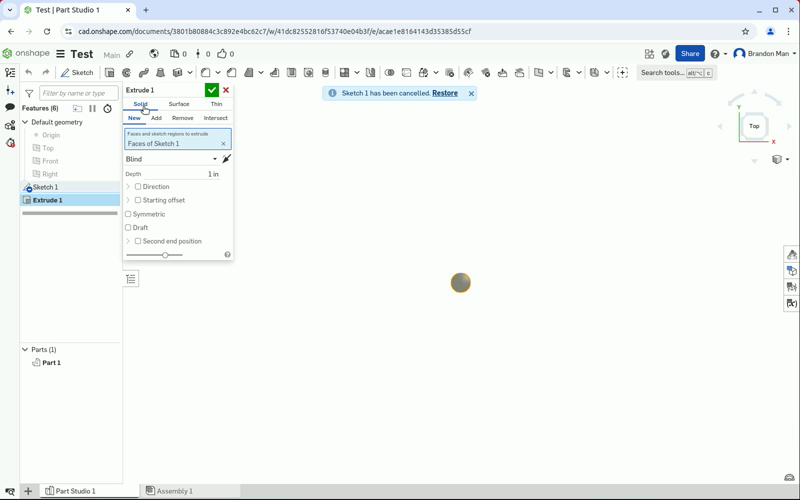
click(143, 106)
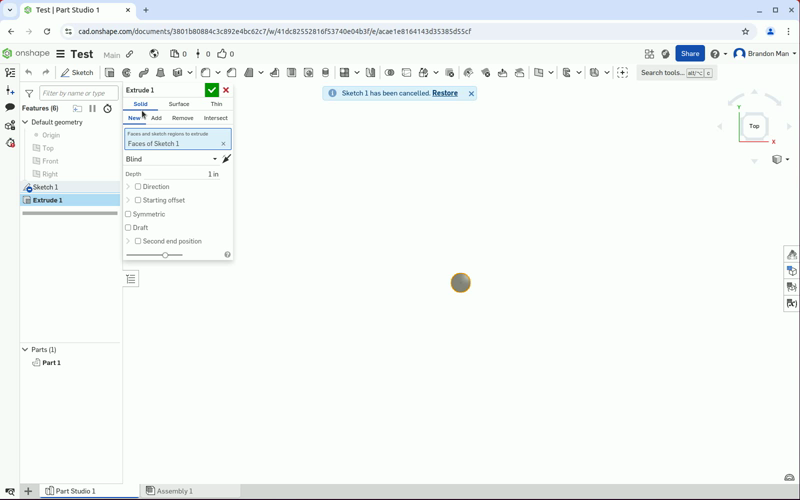
mouse_move(137, 120)
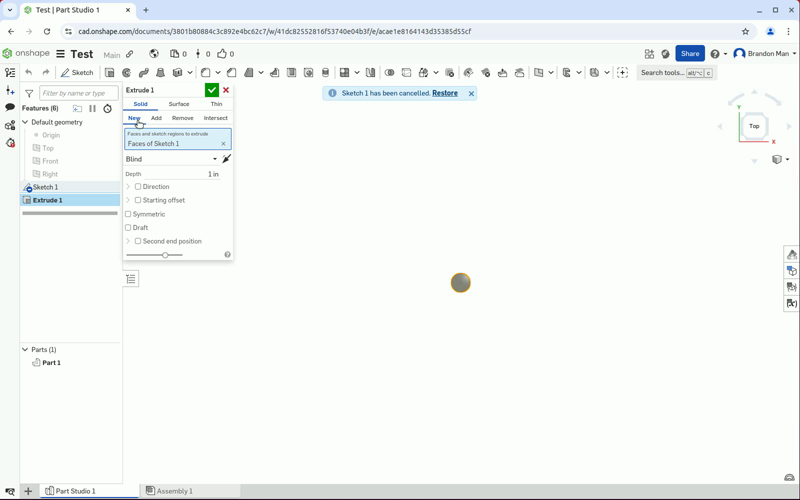
click(137, 120)
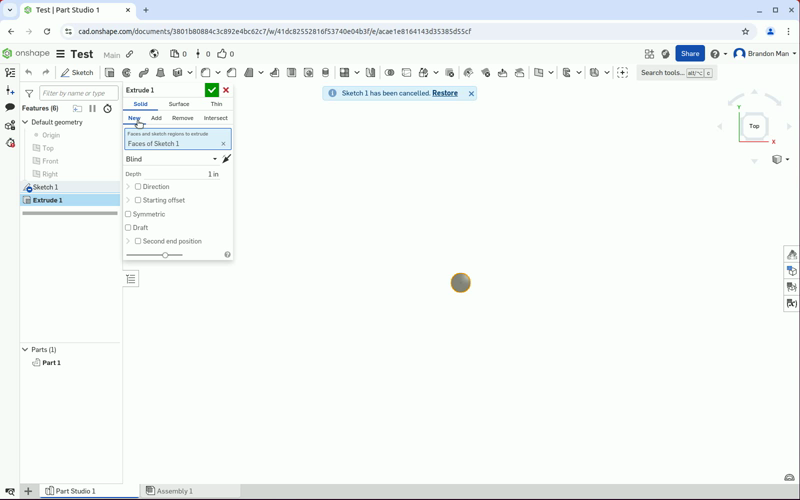
key(tab, 4)
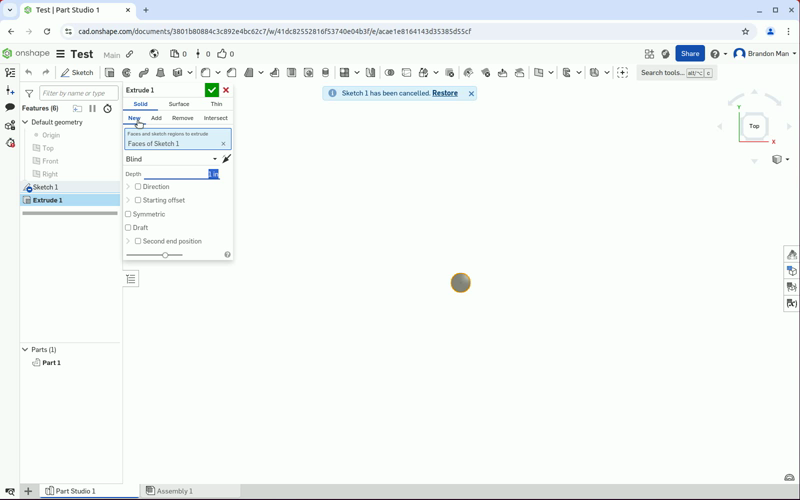
text(19.257)
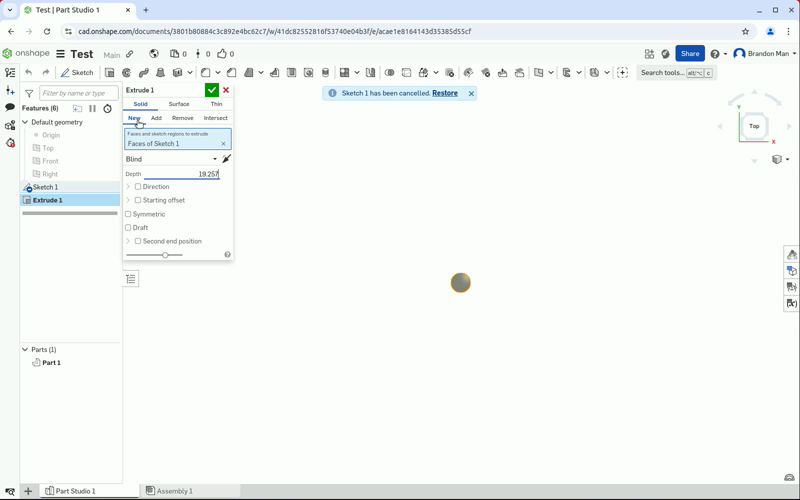
key(enter)
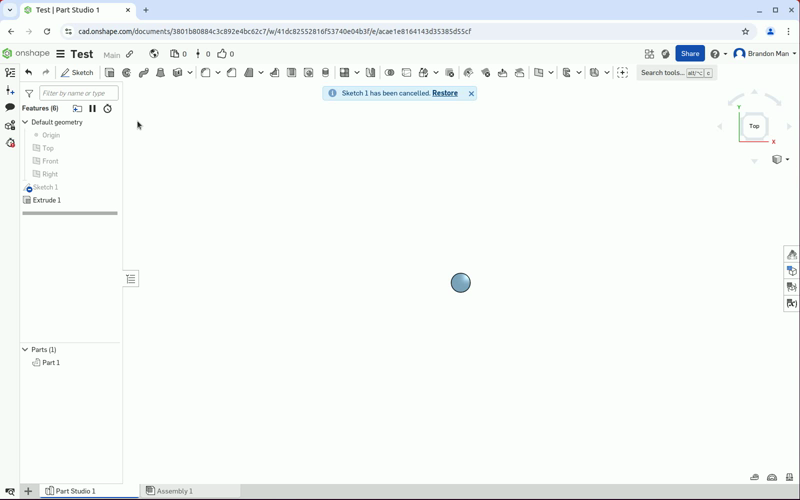
key(shift+h)
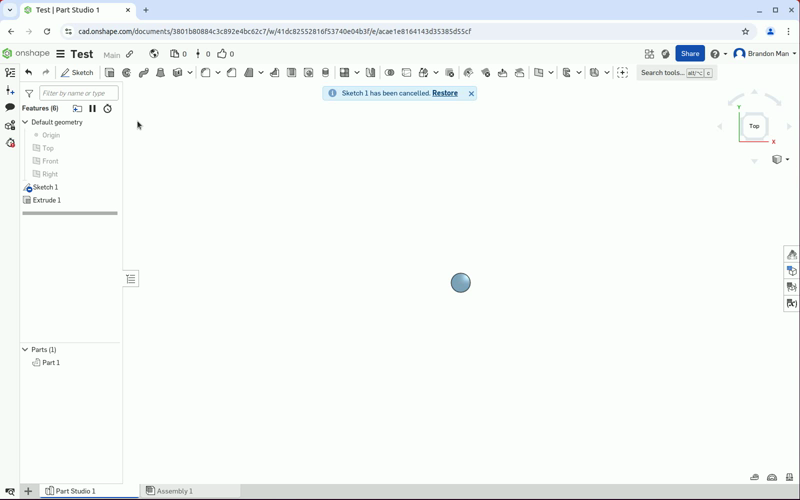
key(shift+h)
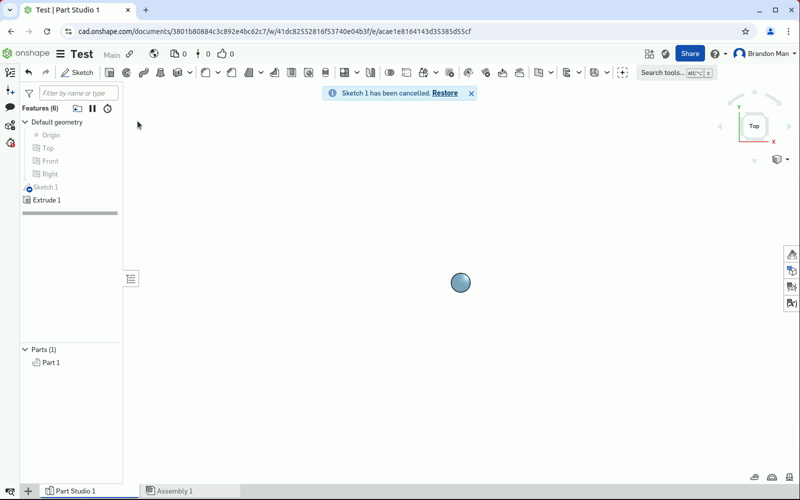
mouse_move(73, 189)
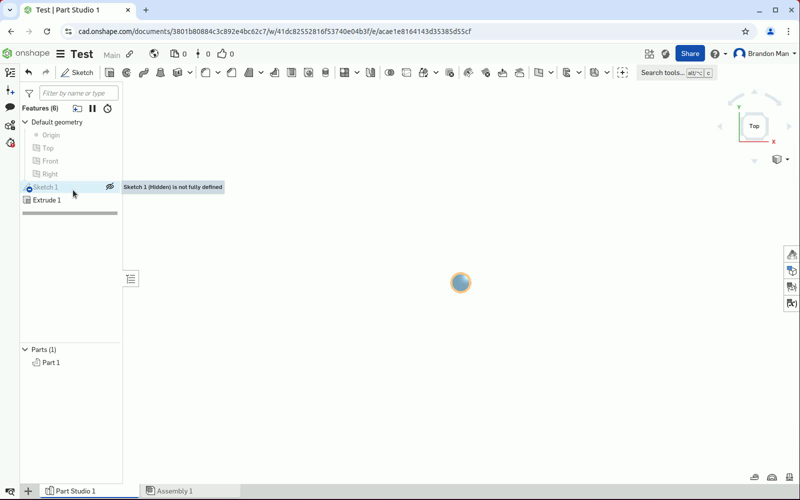
click(73, 189)
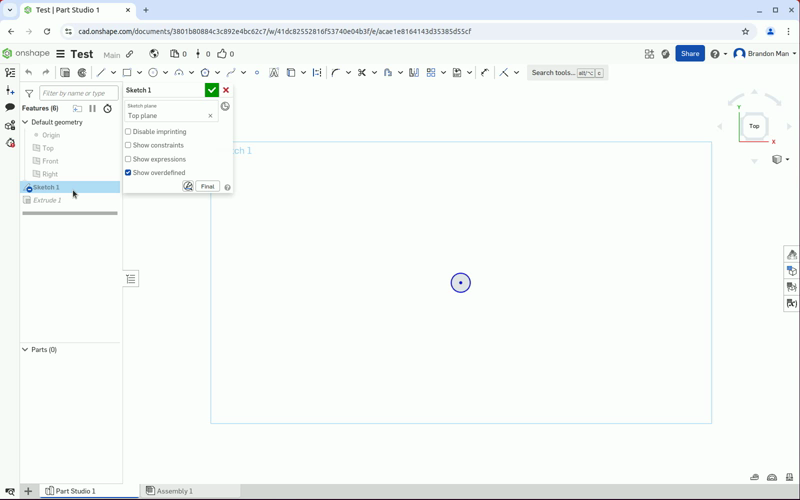
mouse_move(229, 92)
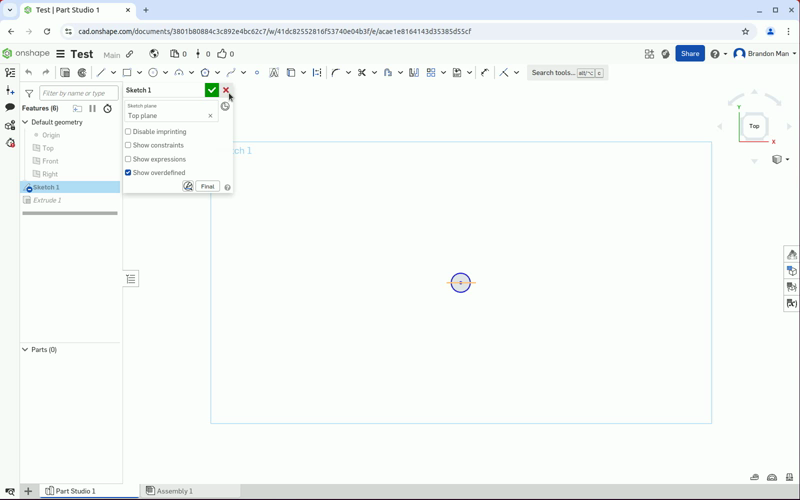
click(229, 92)
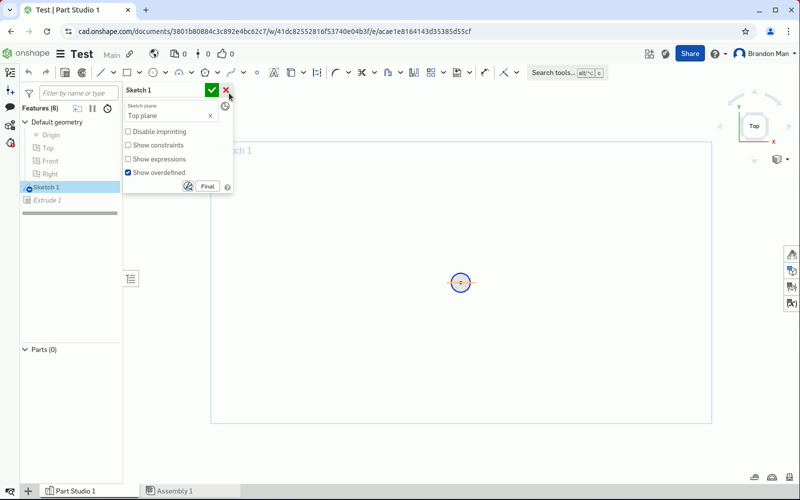
key(shift+s)
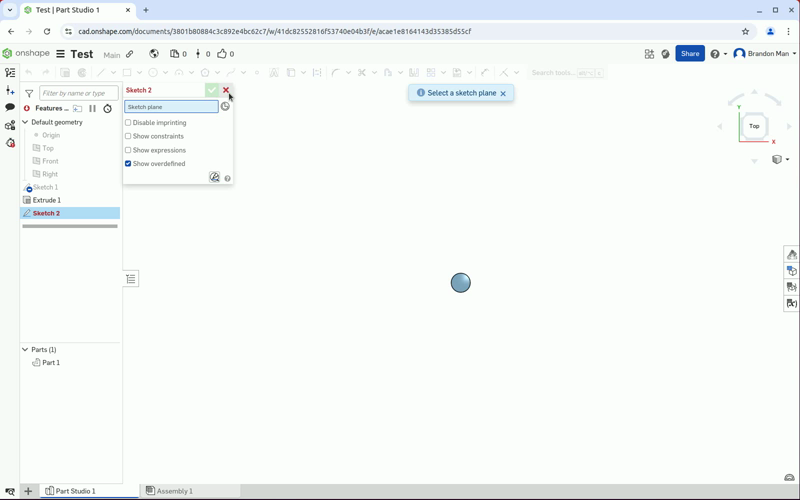
mouse_move(73, 150)
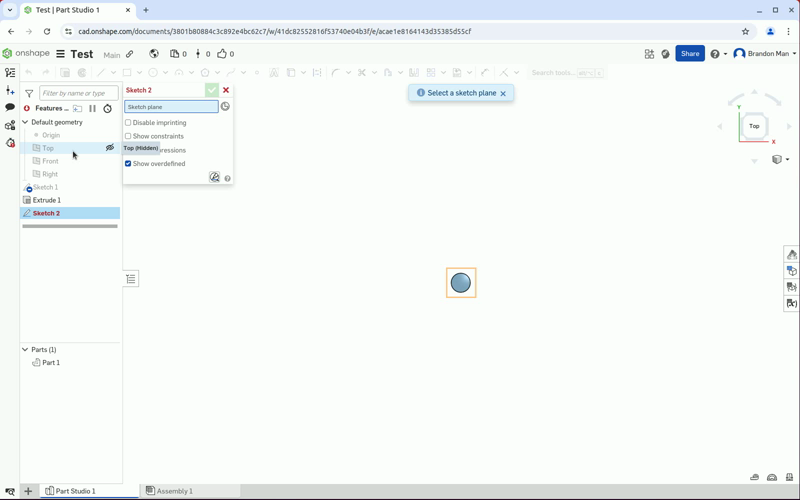
click(73, 150)
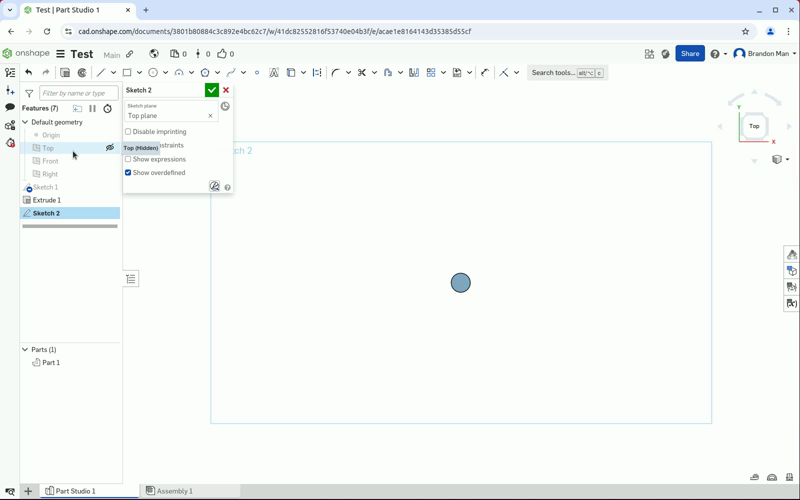
mouse_move(73, 352)
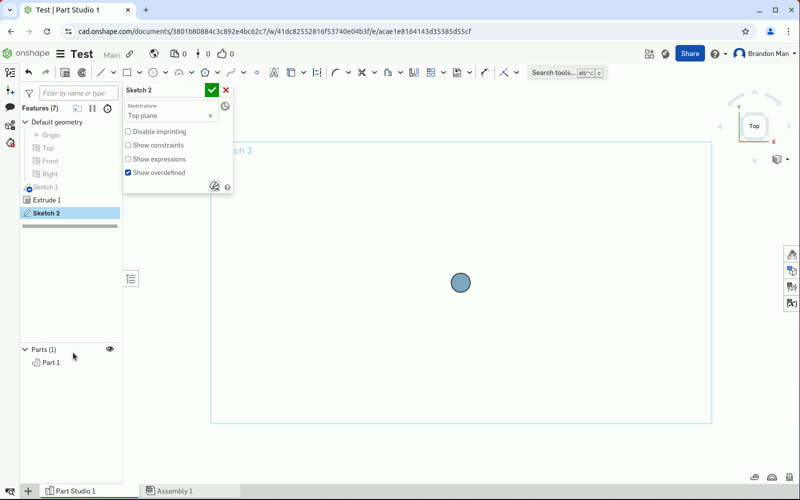
key(y)
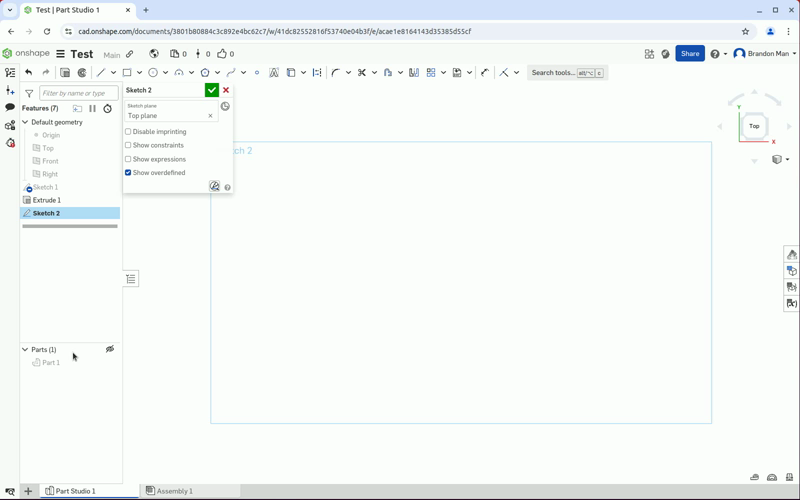
key(l)
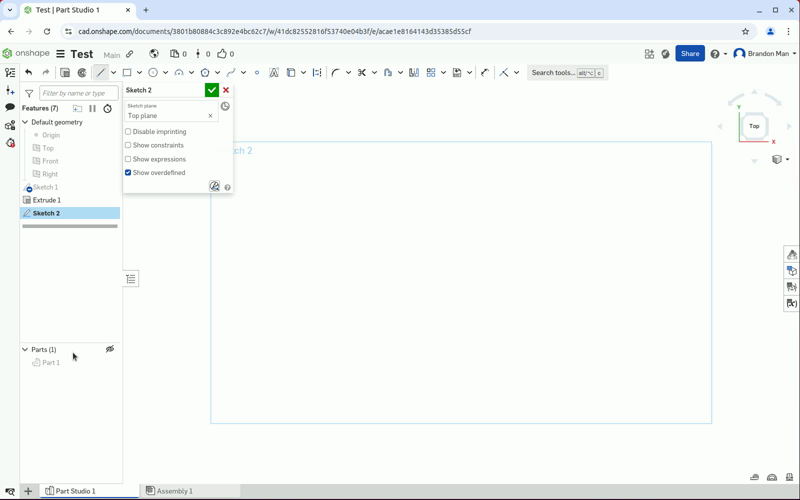
key_down(shift)
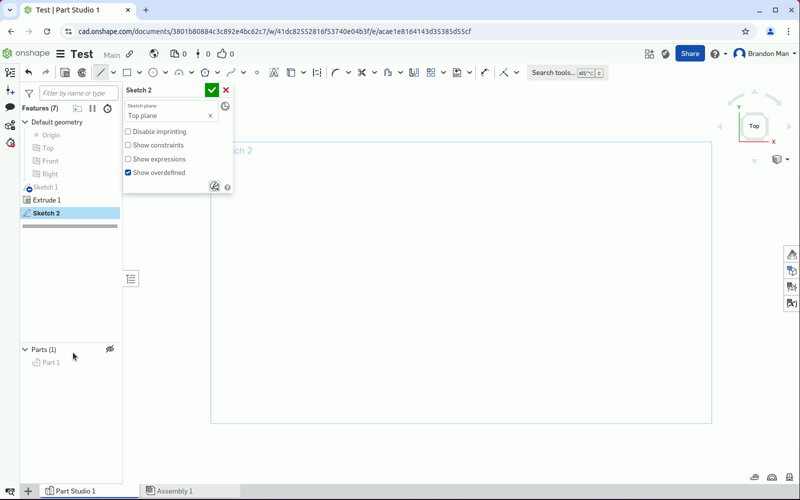
mouse_move(443, 282)
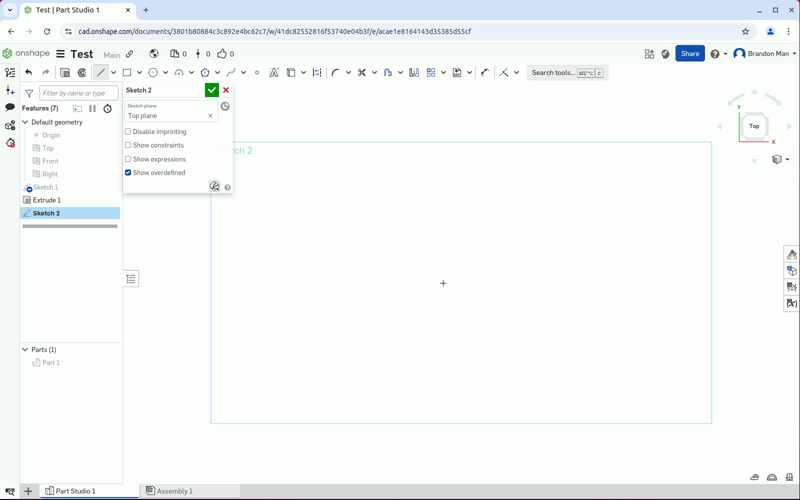
click(443, 282)
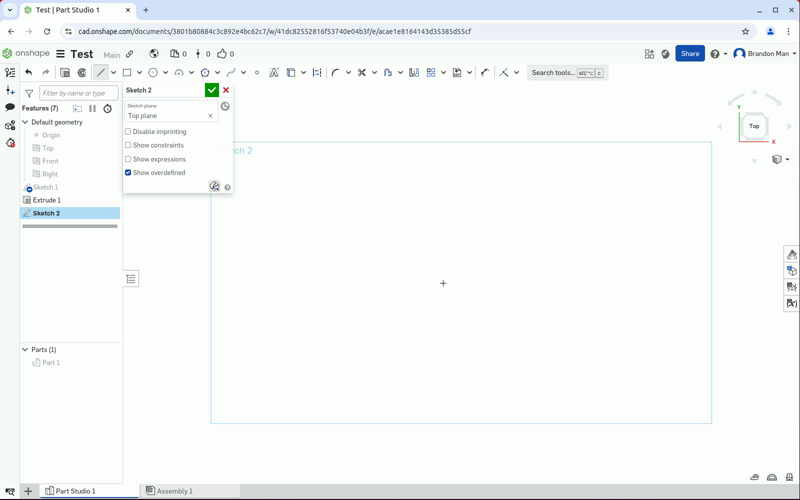
key_up(shift)
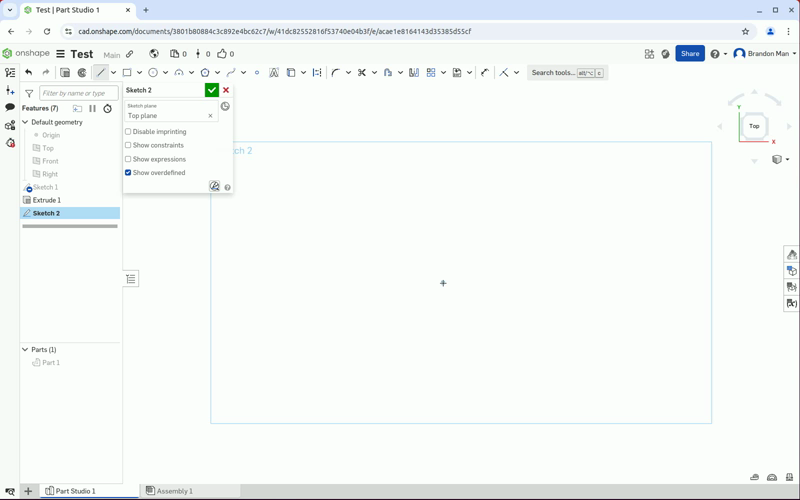
key_down(shift)
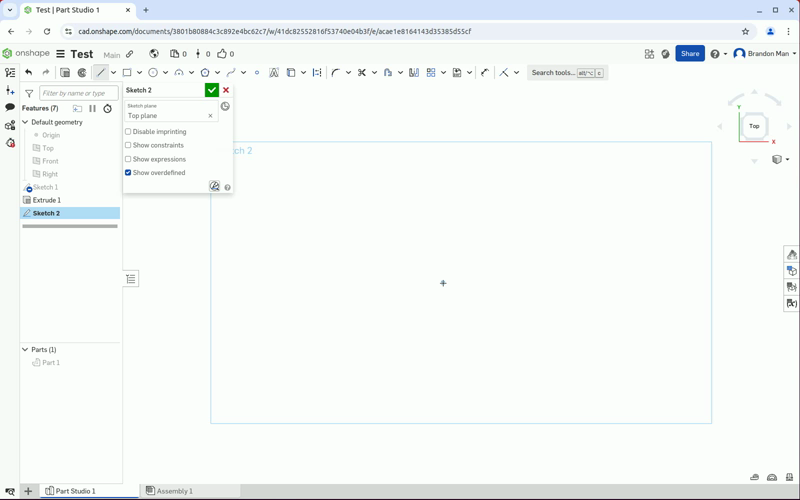
mouse_move(473, 282)
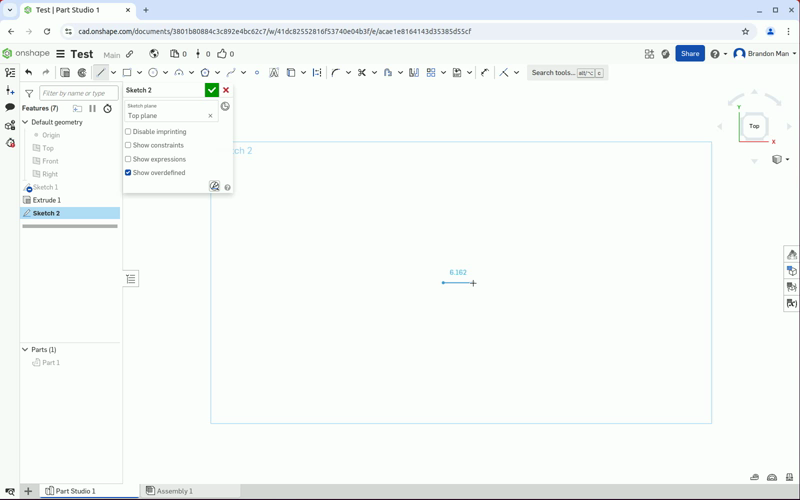
mouse_move(452, 298)
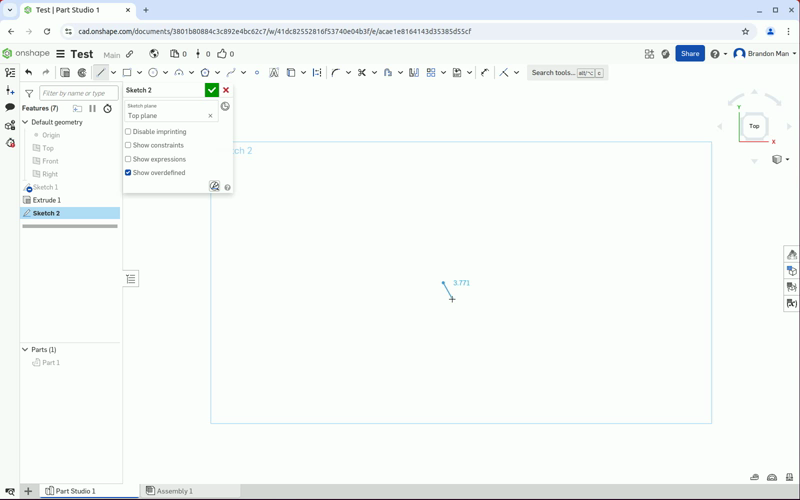
click(452, 298)
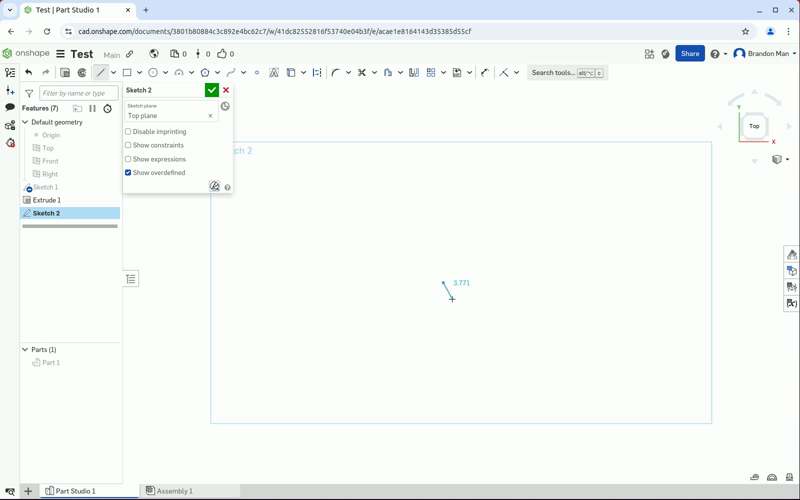
key_up(shift)
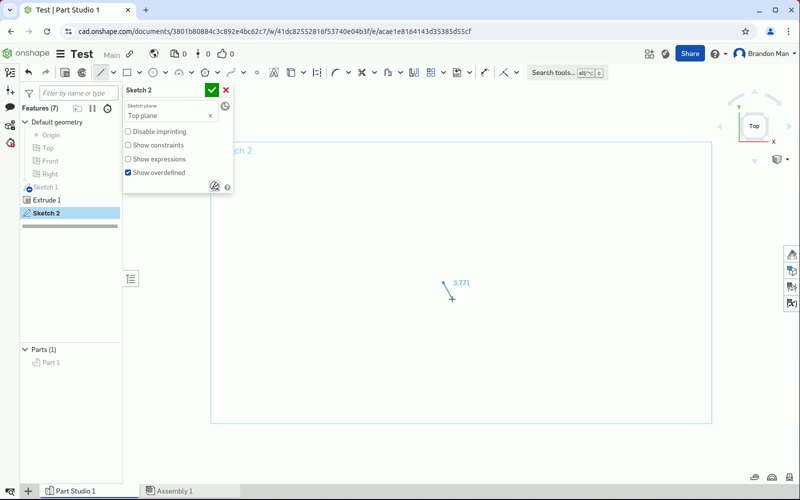
key_down(shift)
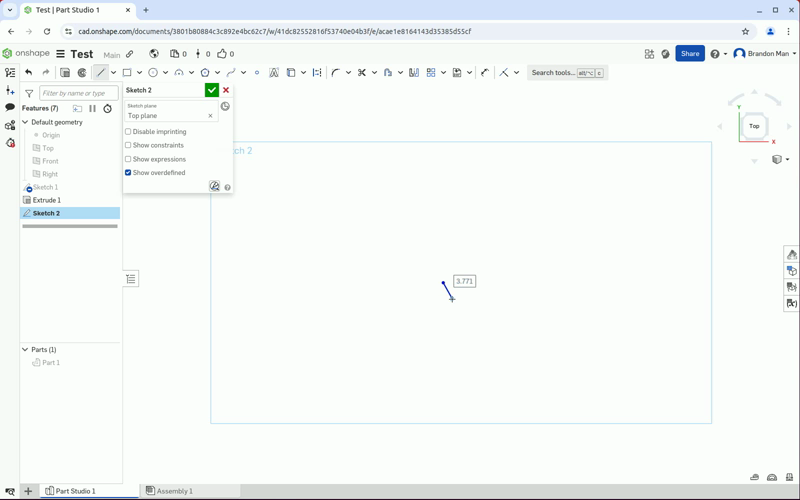
mouse_move(482, 298)
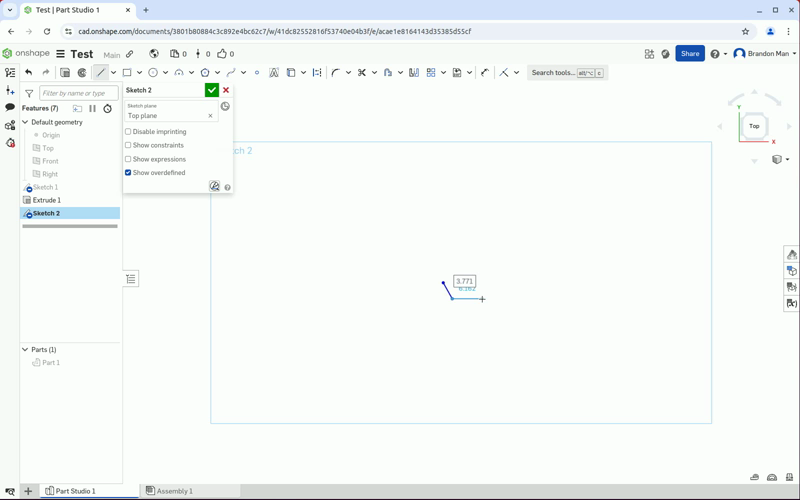
mouse_move(470, 298)
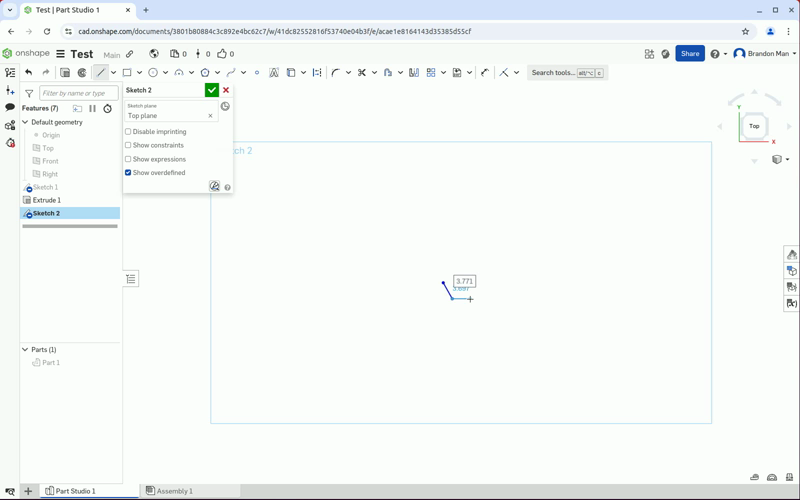
click(470, 298)
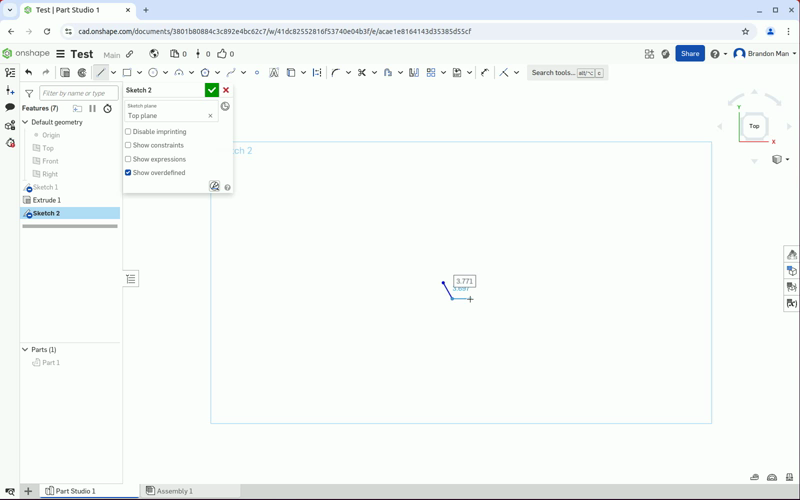
key_up(shift)
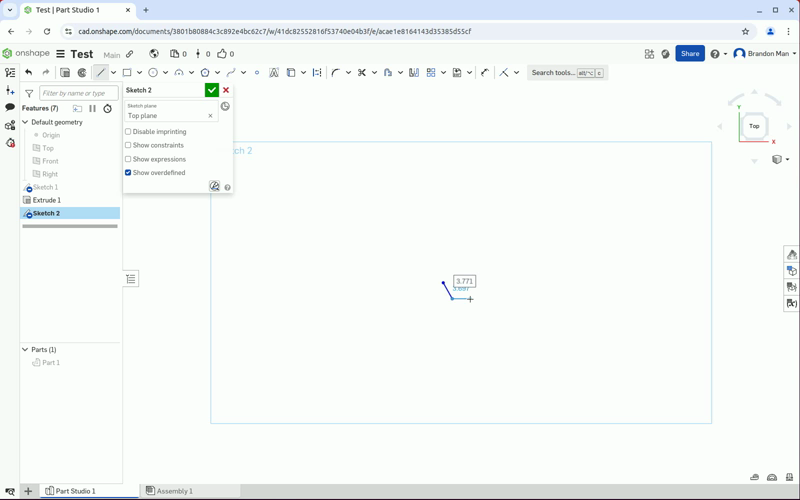
key_down(shift)
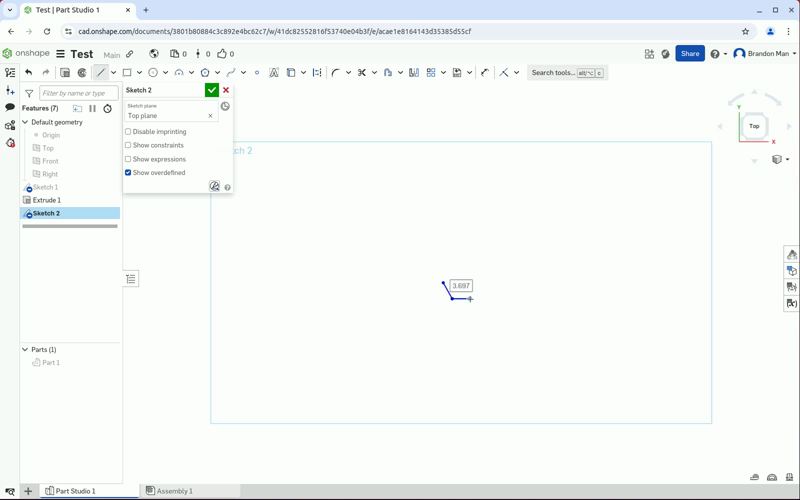
mouse_move(500, 298)
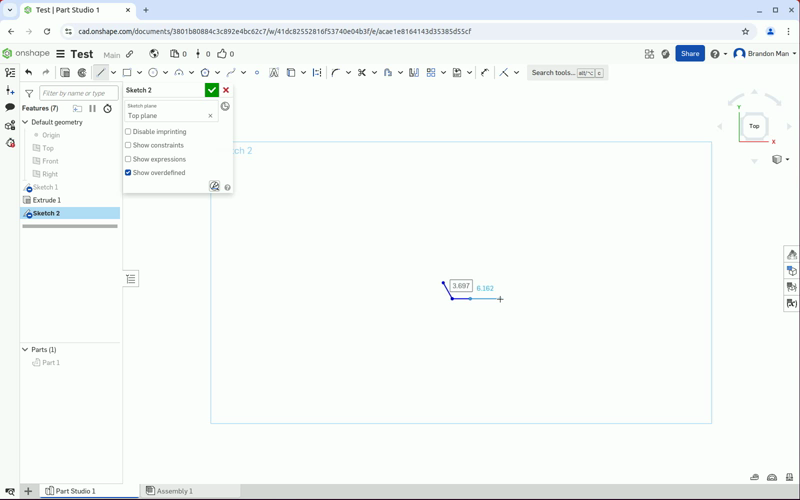
mouse_move(479, 282)
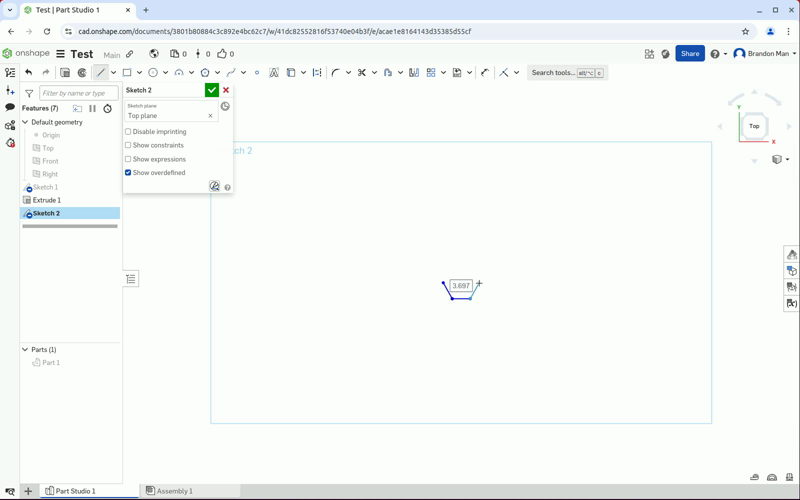
click(479, 282)
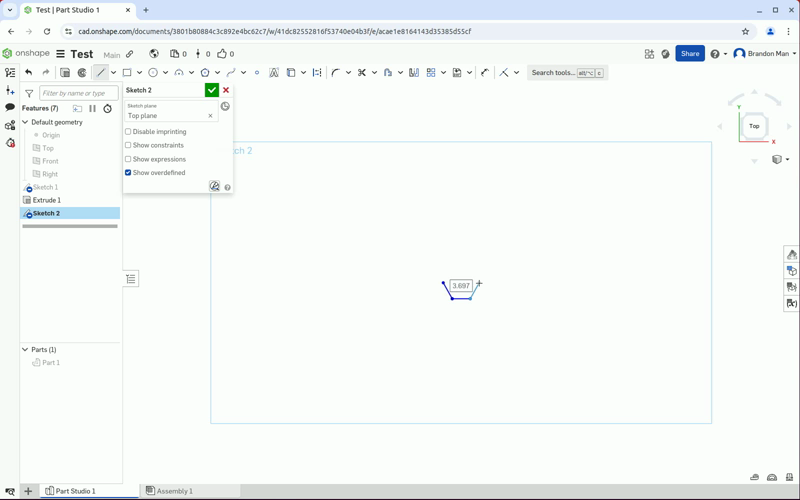
key_up(shift)
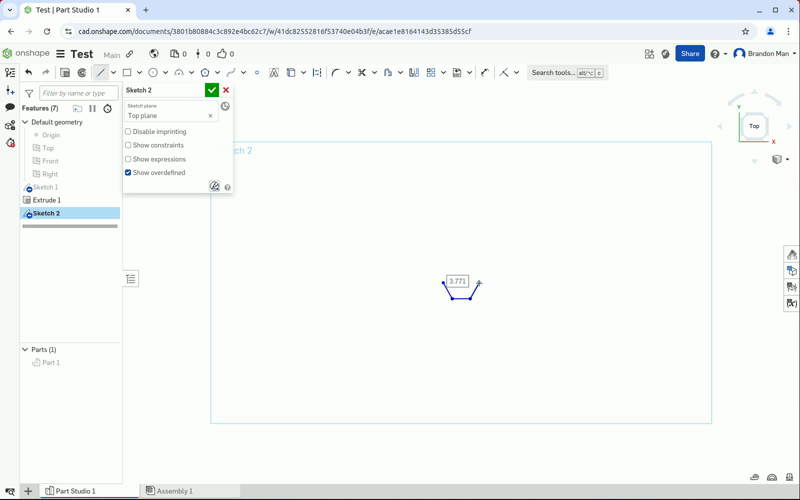
key_down(shift)
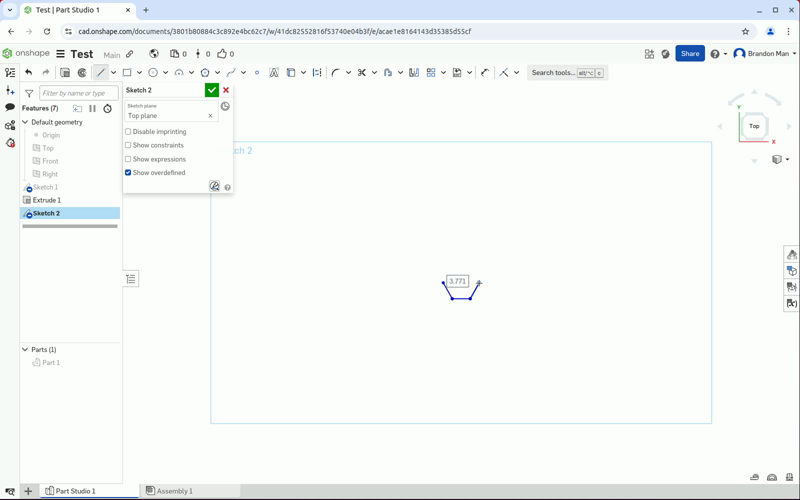
mouse_move(509, 282)
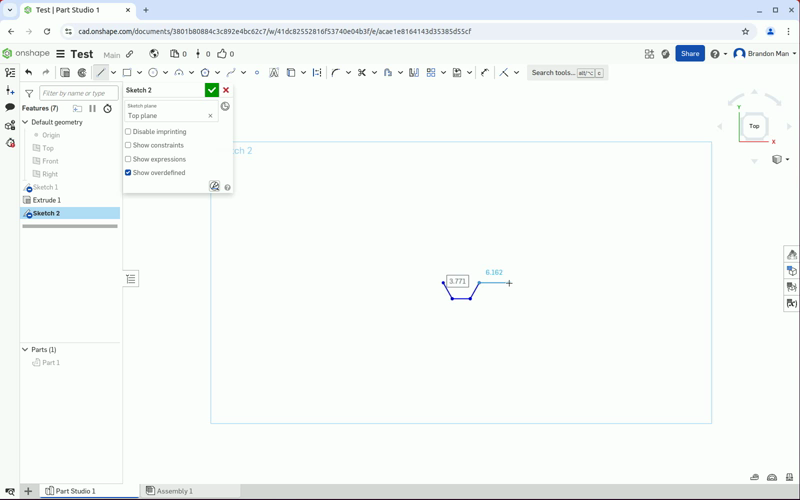
mouse_move(470, 267)
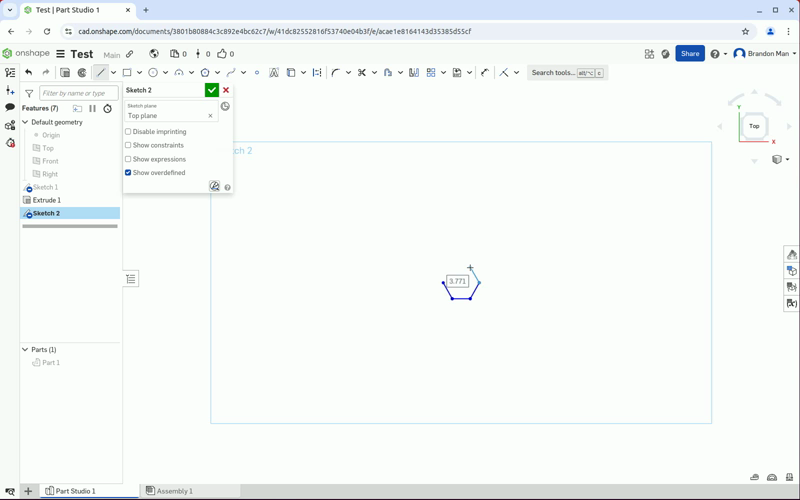
click(470, 267)
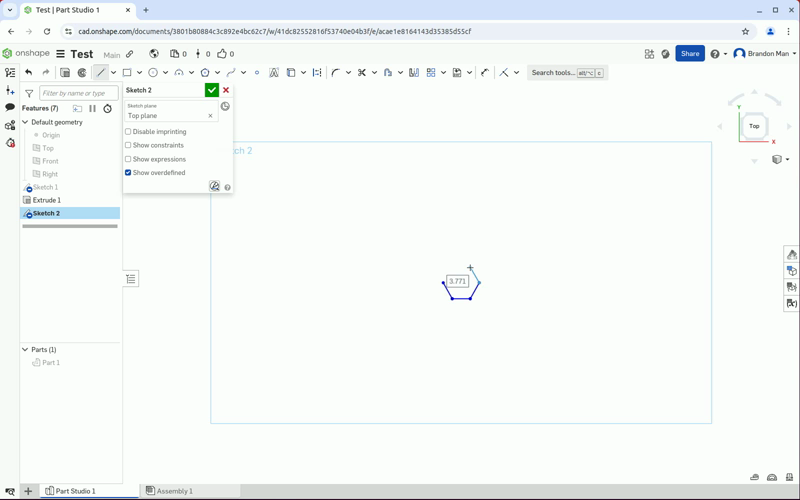
key_up(shift)
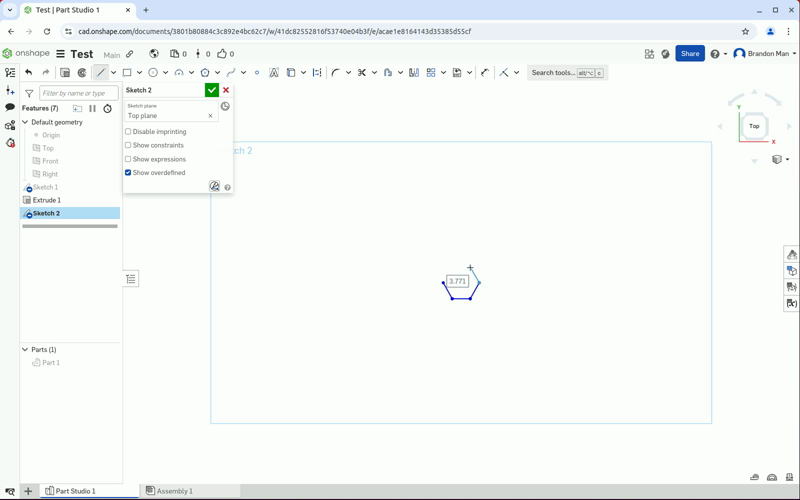
key_down(shift)
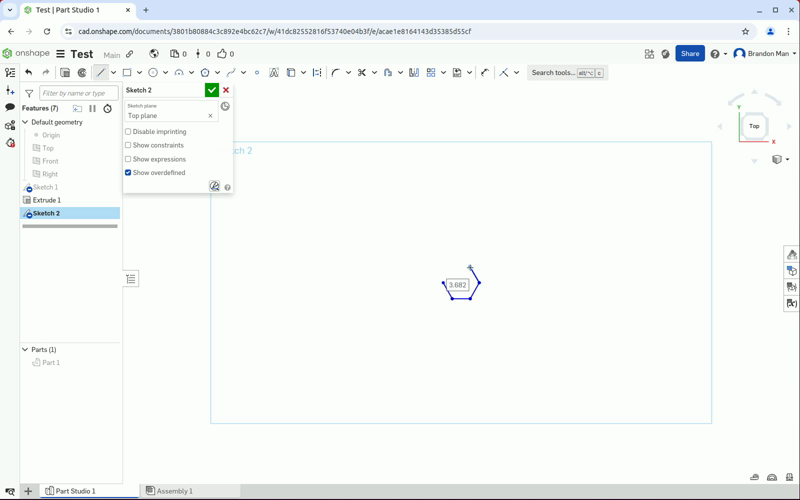
mouse_move(500, 267)
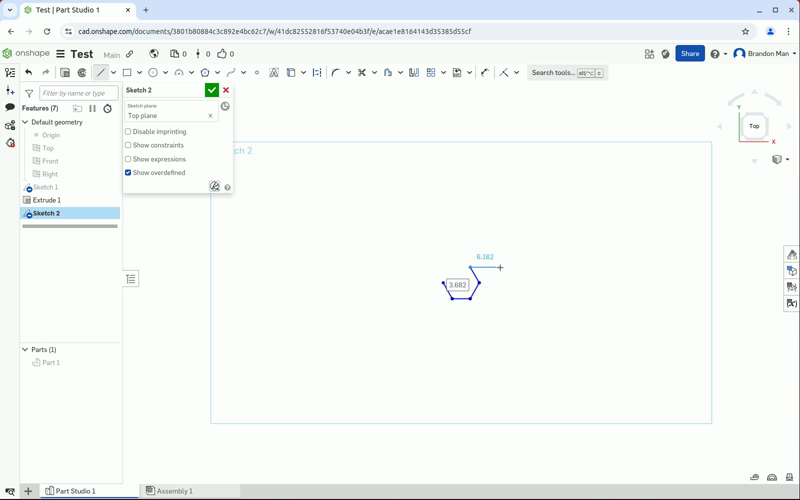
mouse_move(452, 267)
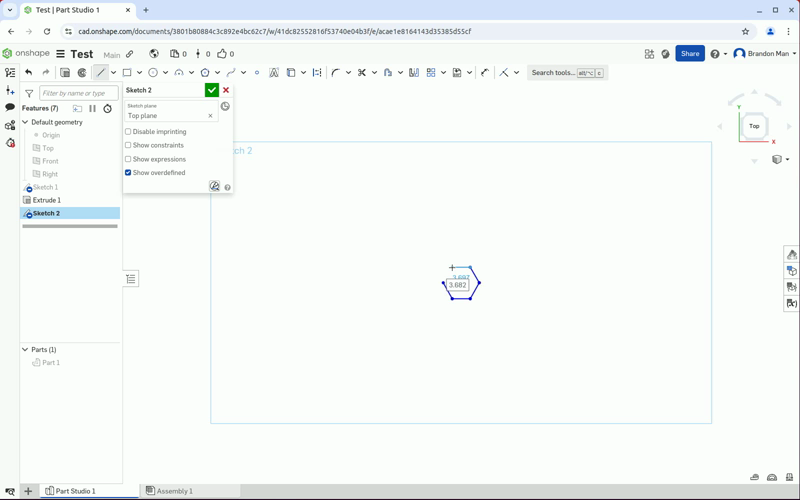
click(452, 267)
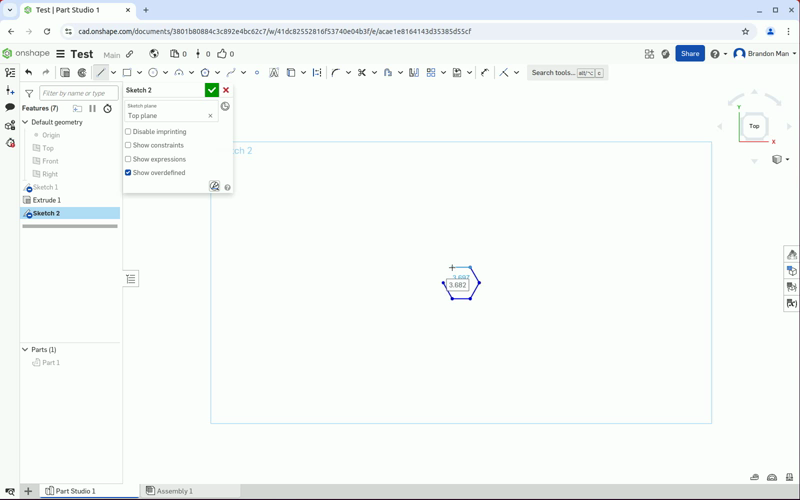
key_up(shift)
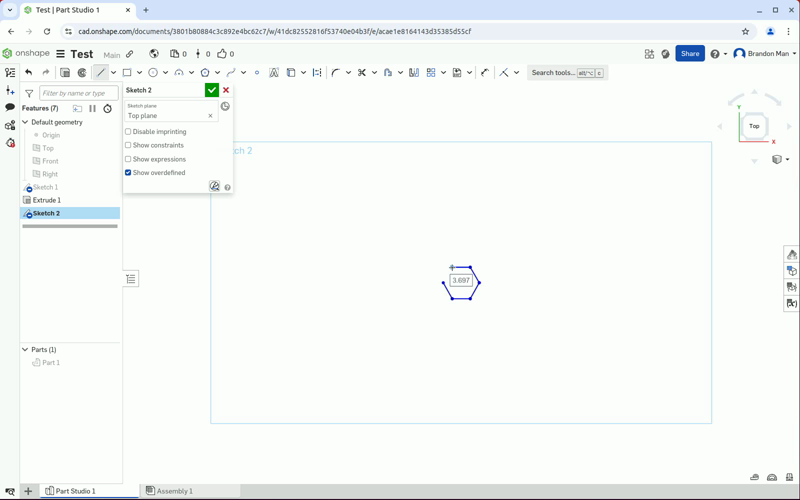
mouse_move(482, 267)
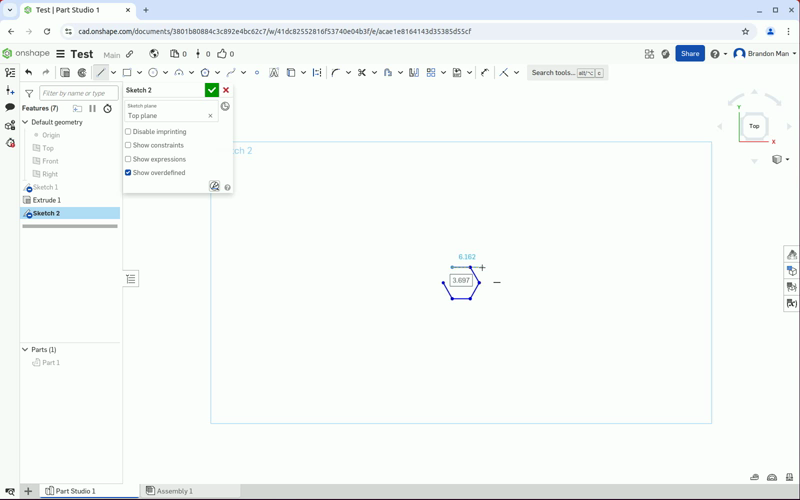
key_down(shift)
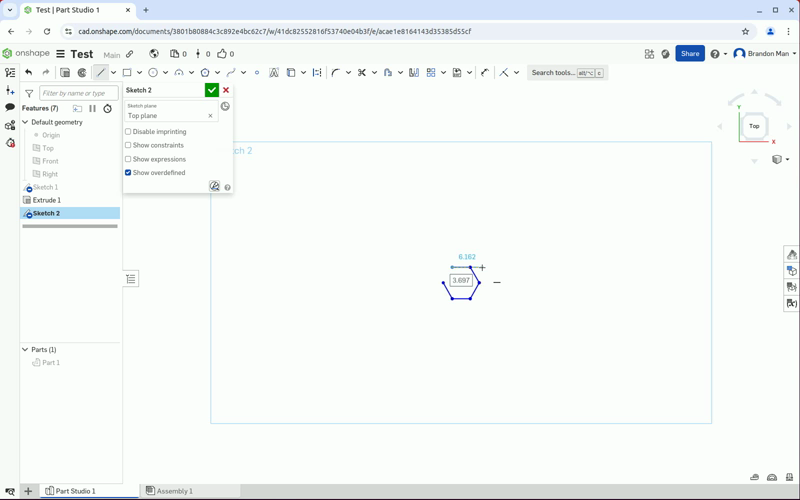
mouse_move(443, 282)
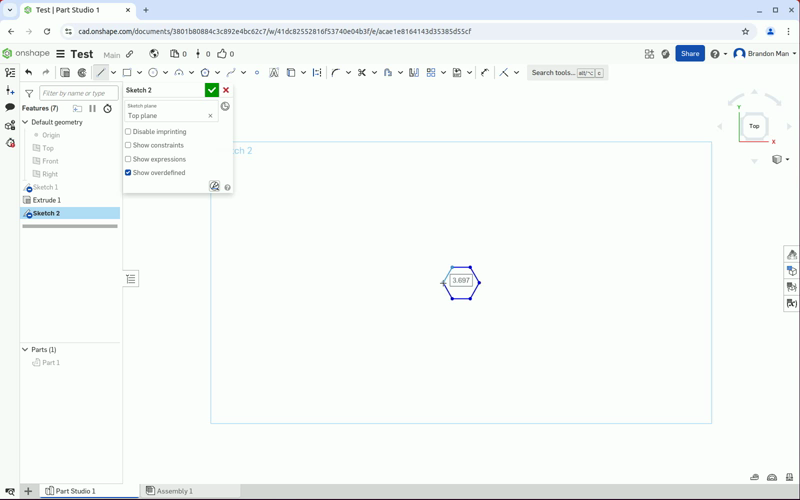
key_up(shift)
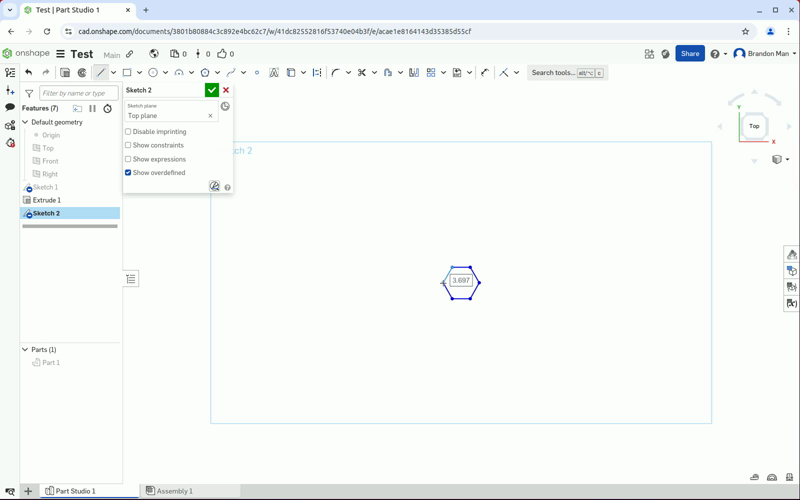
click(443, 282)
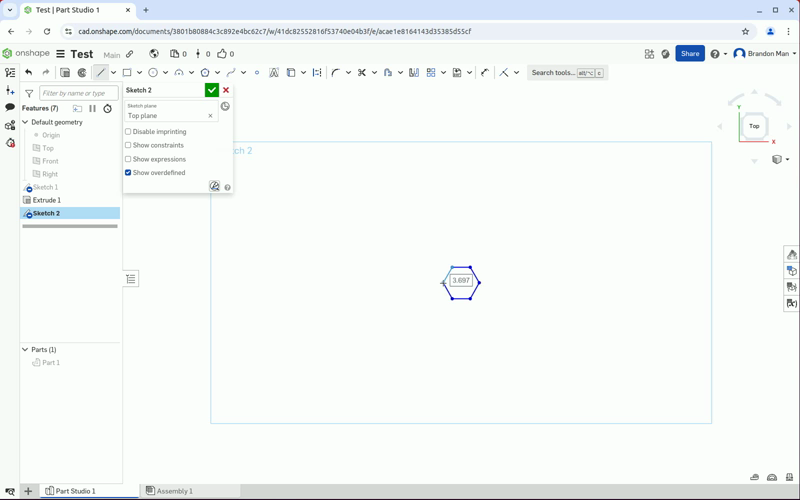
key(esc)
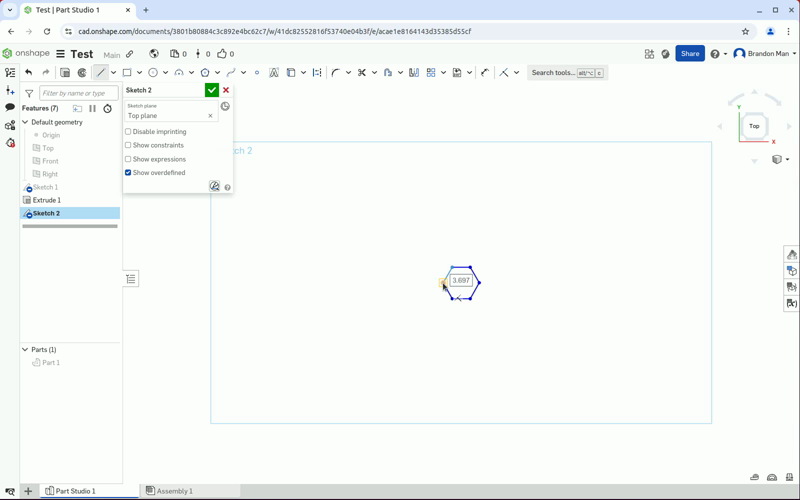
key(c)
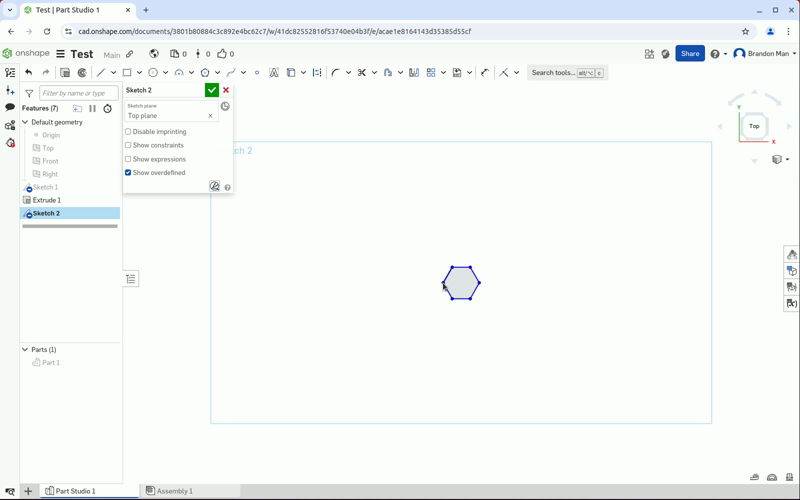
key_down(shift)
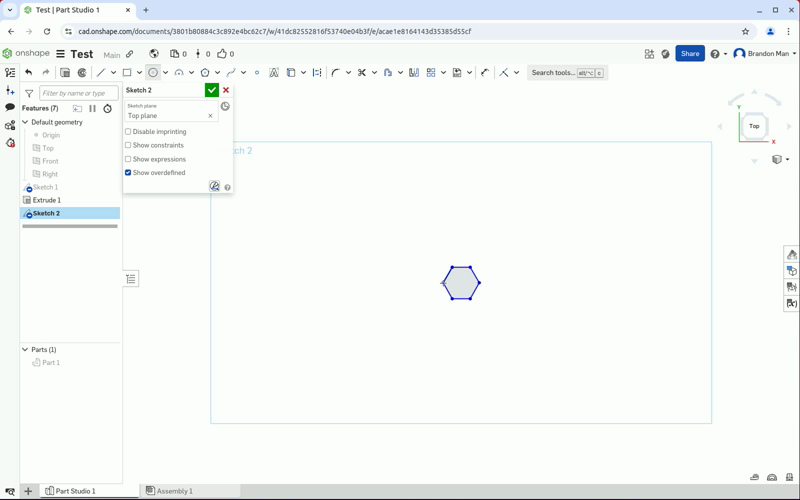
mouse_move(461, 282)
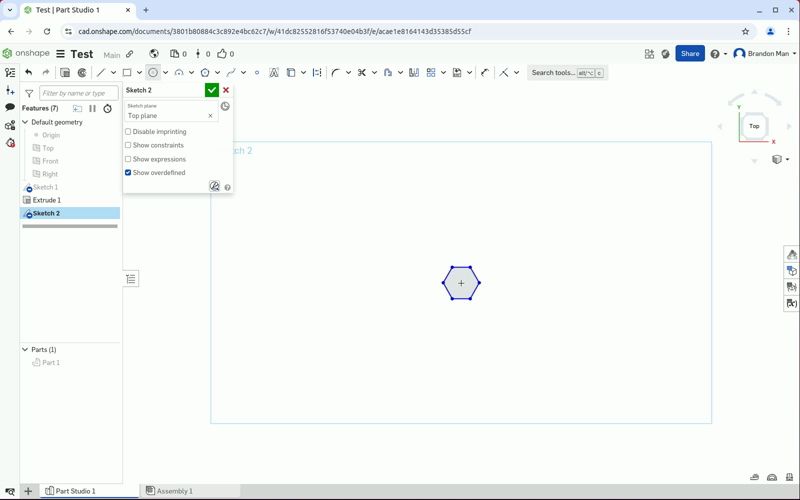
click(461, 282)
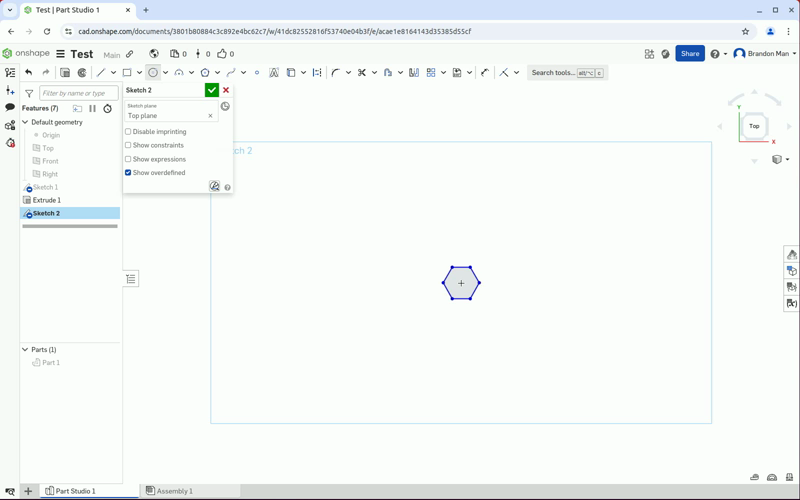
key_up(shift)
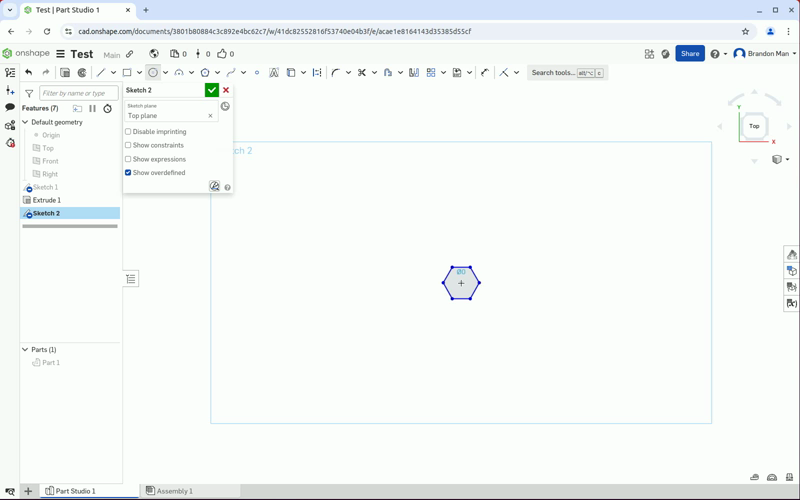
mouse_move(470, 282)
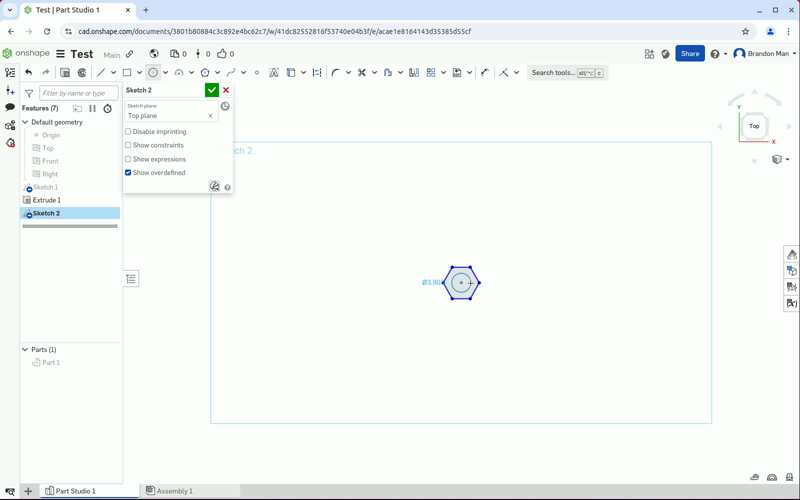
click(470, 282)
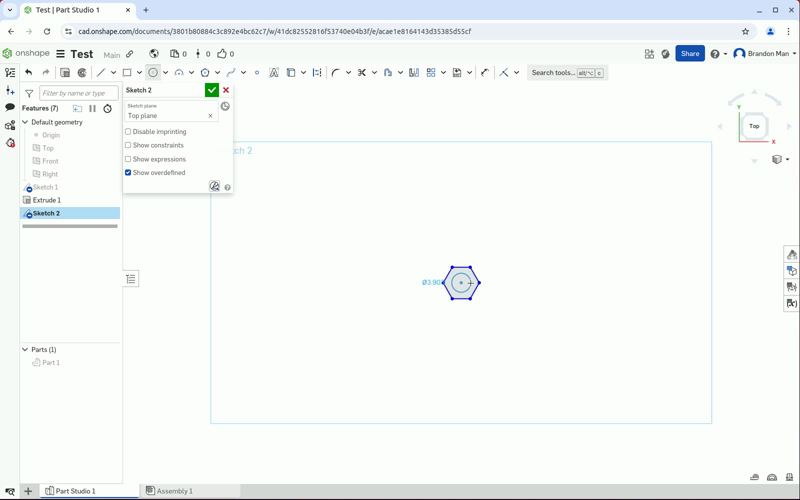
key(esc)
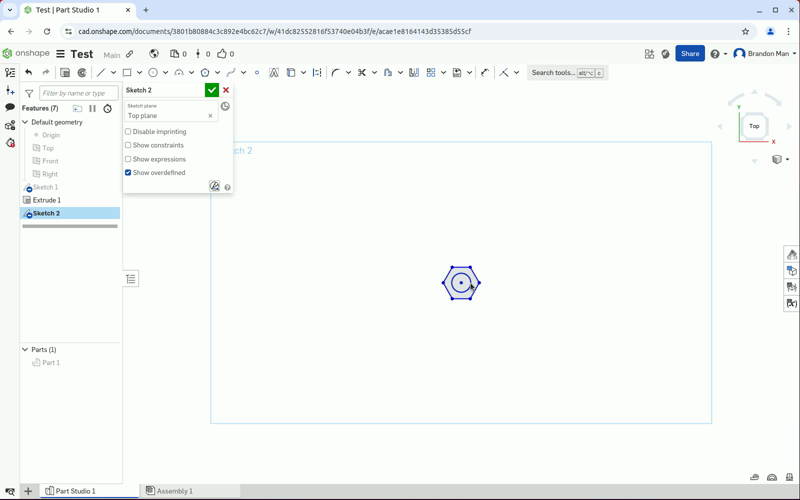
mouse_move(454, 270)
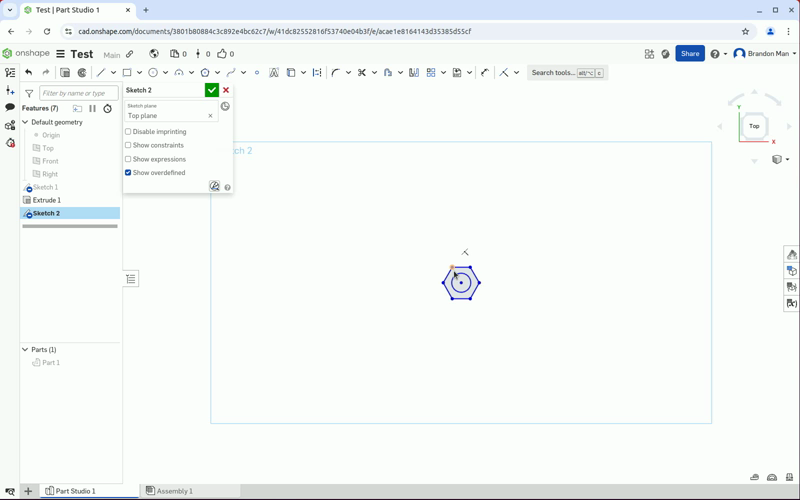
scroll(6)
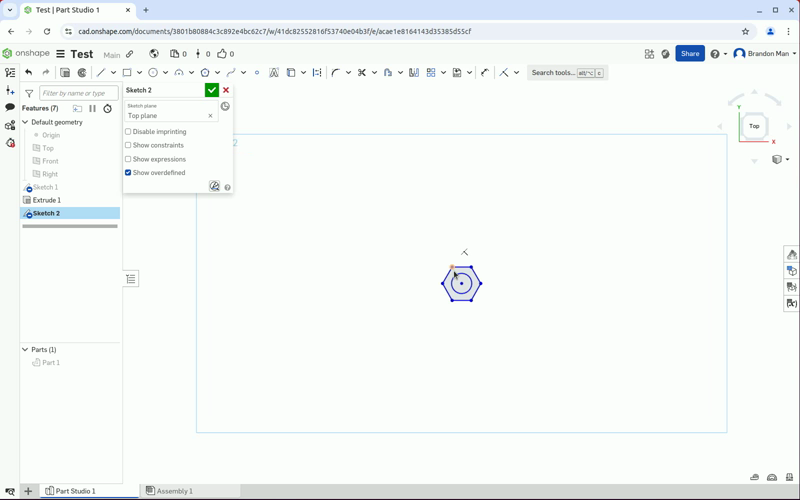
scroll(6)
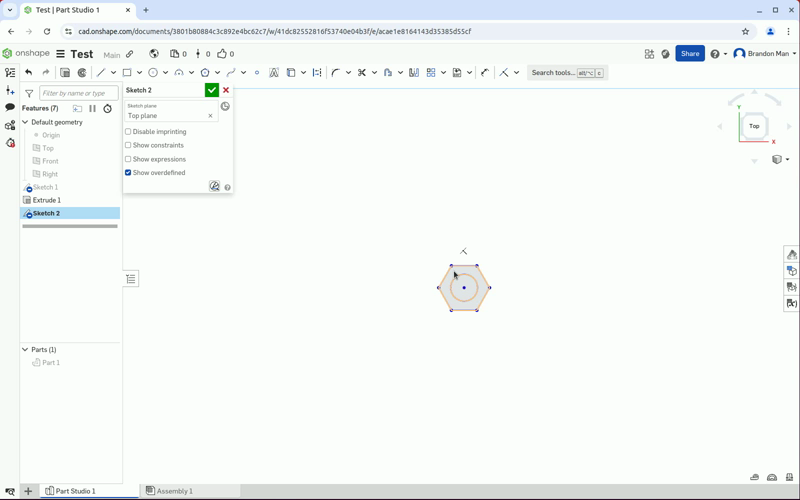
scroll(6)
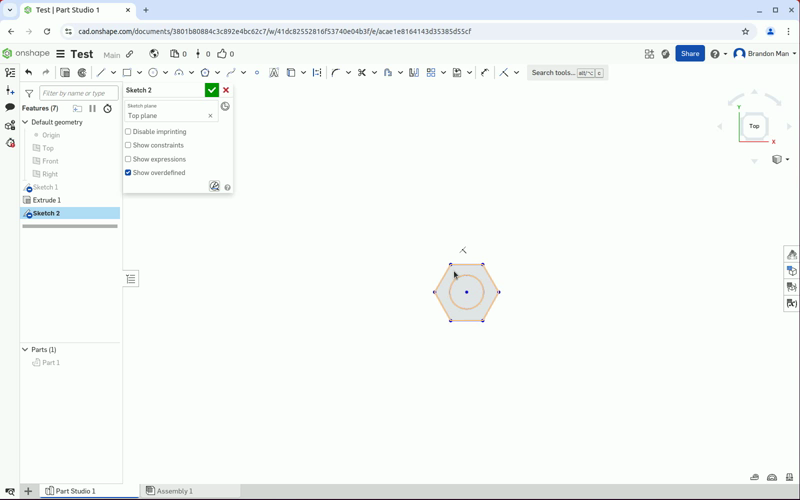
scroll(6)
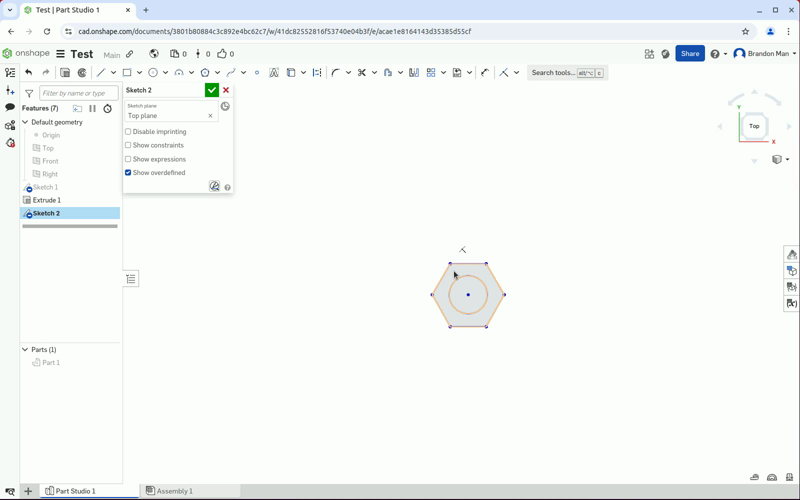
scroll(6)
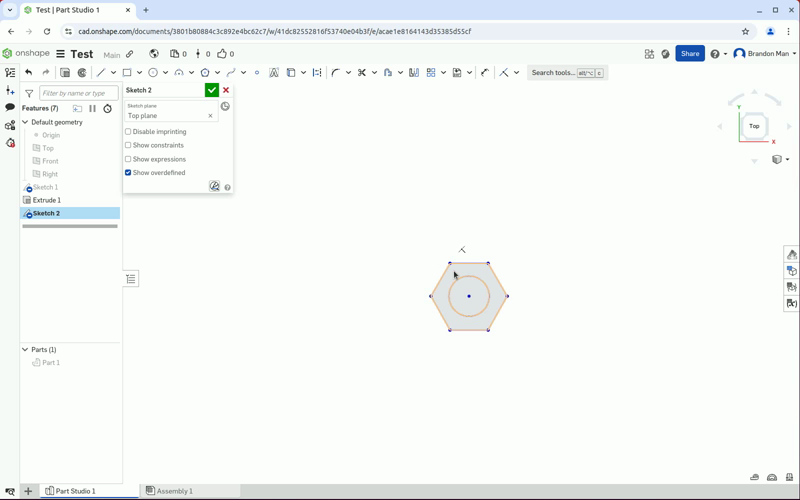
scroll(6)
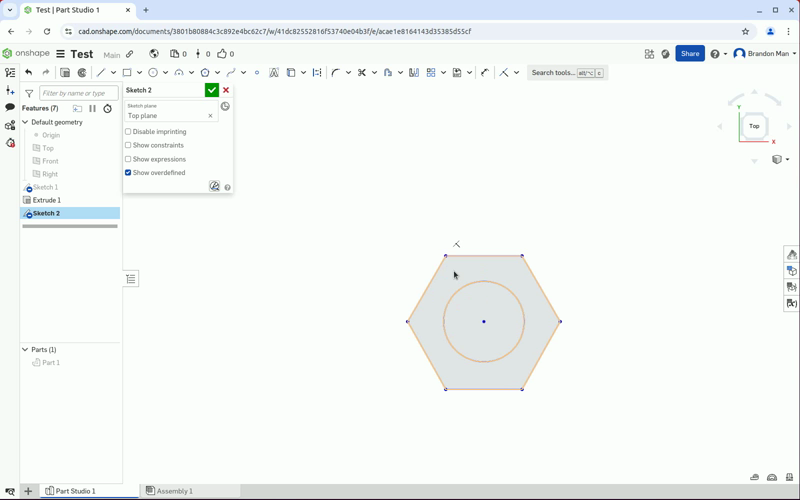
scroll(6)
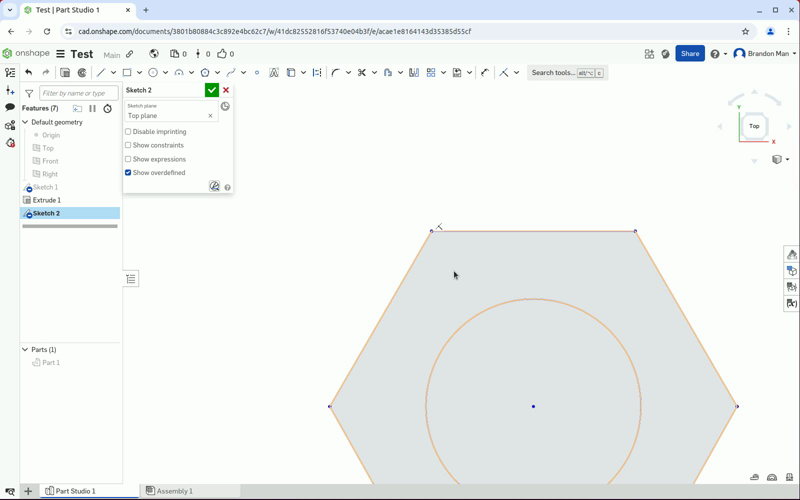
click(454, 270)
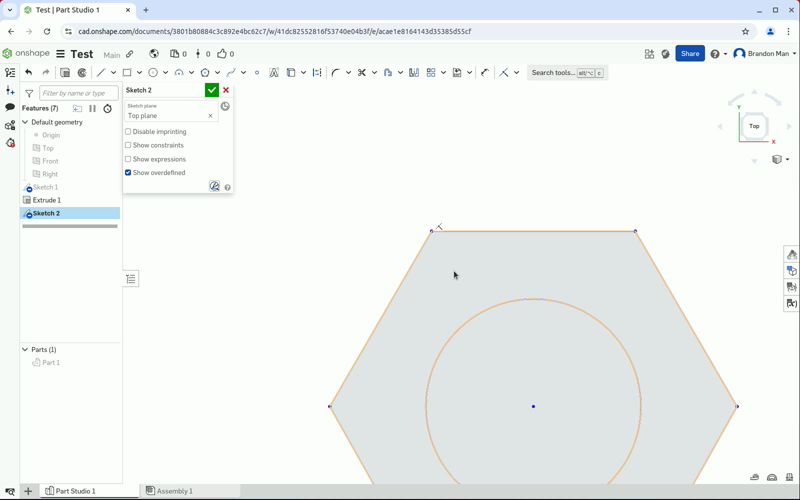
scroll(-6)
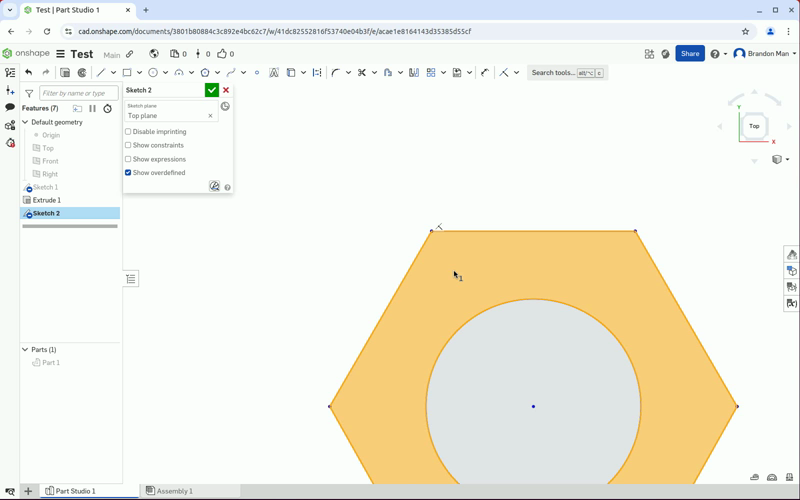
scroll(-6)
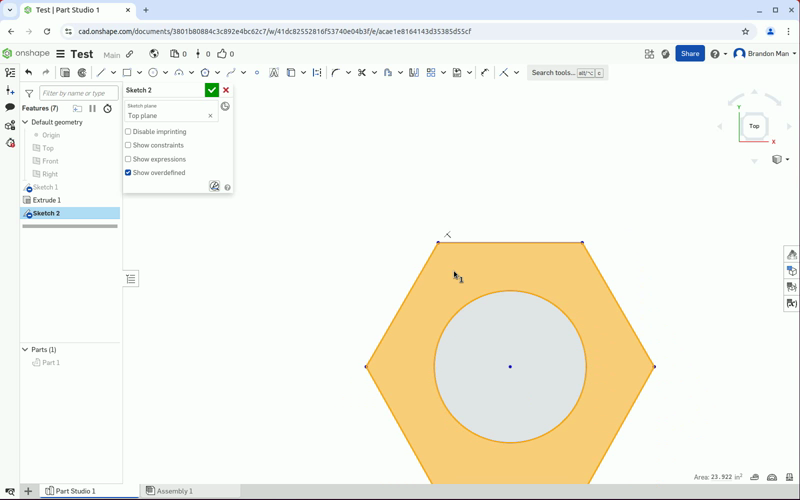
scroll(-6)
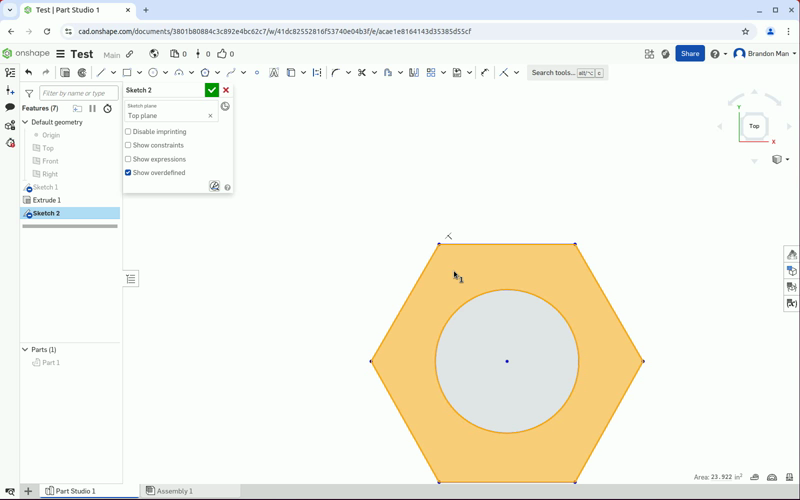
scroll(-6)
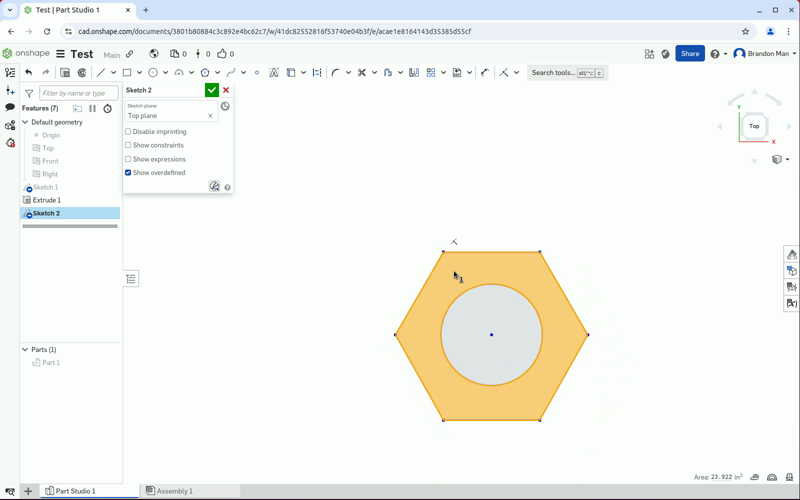
scroll(-6)
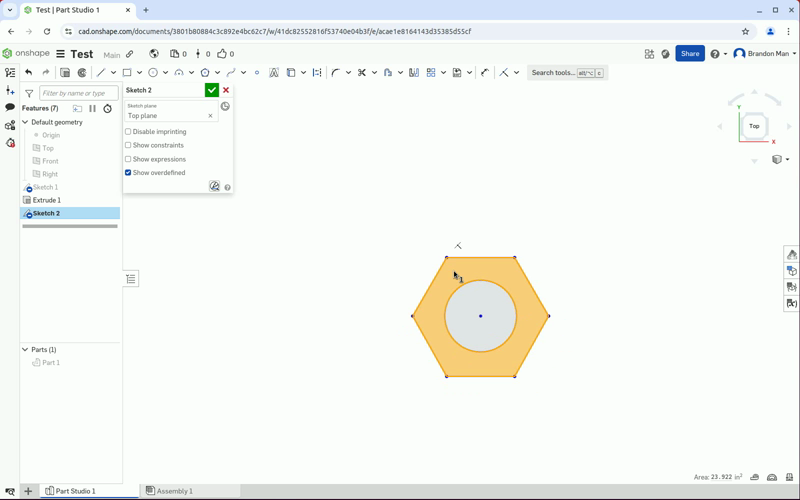
scroll(-6)
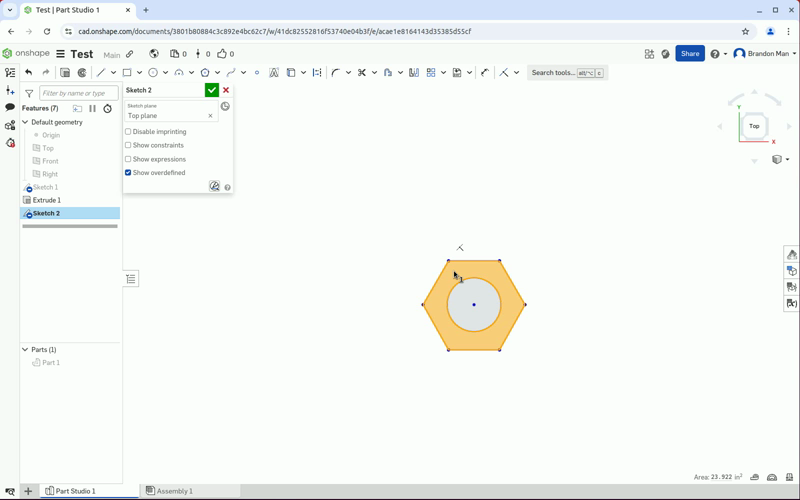
scroll(-6)
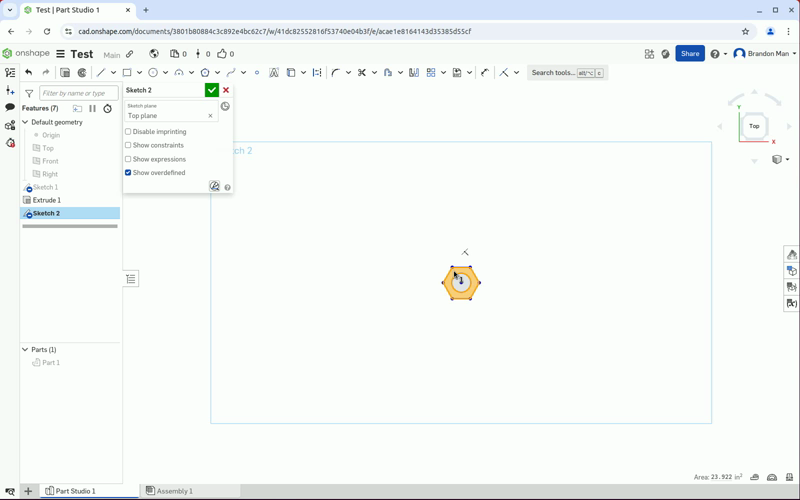
mouse_move(73, 352)
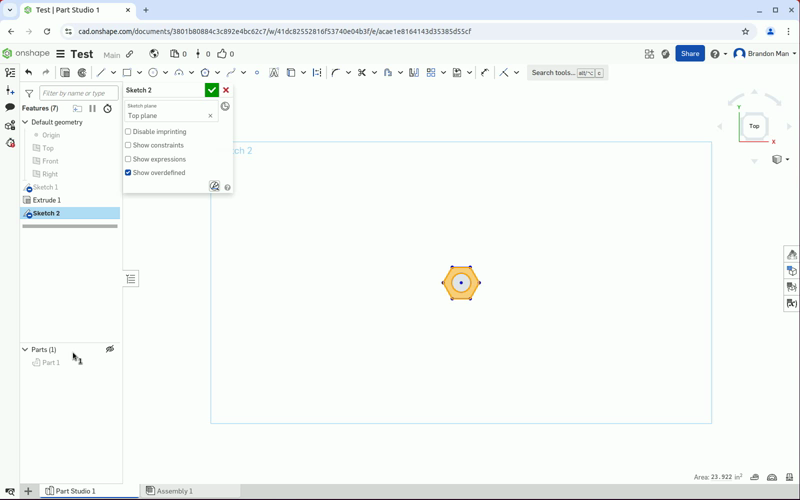
key(shift+y)
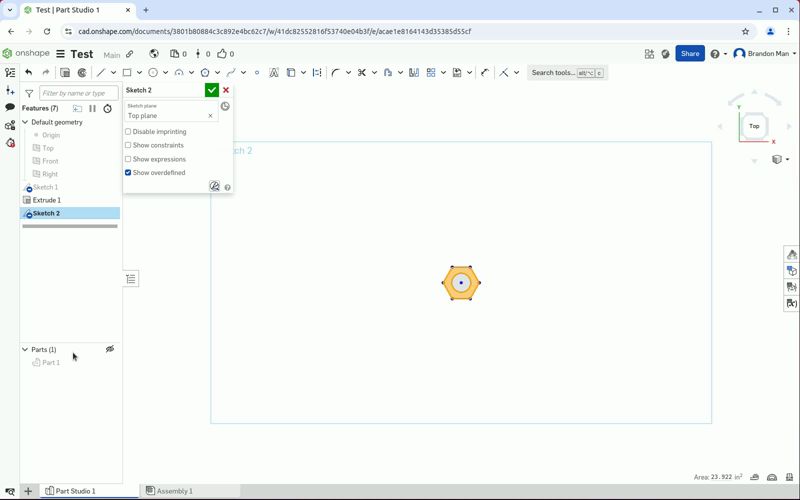
key(shift+e)
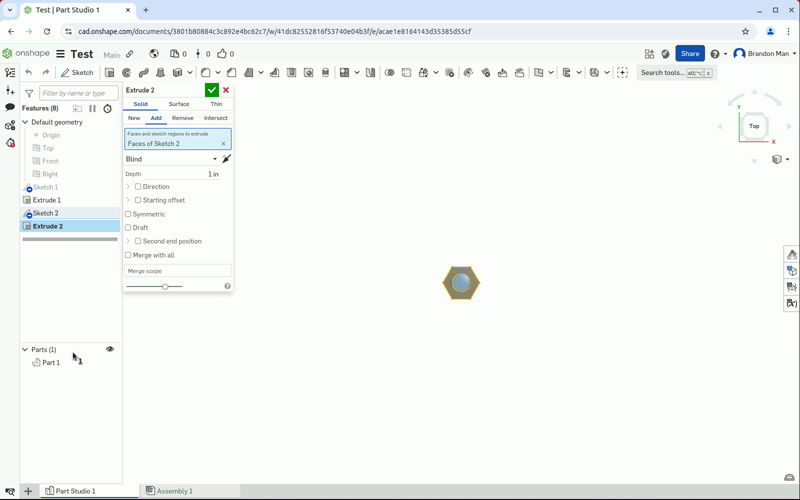
mouse_move(143, 106)
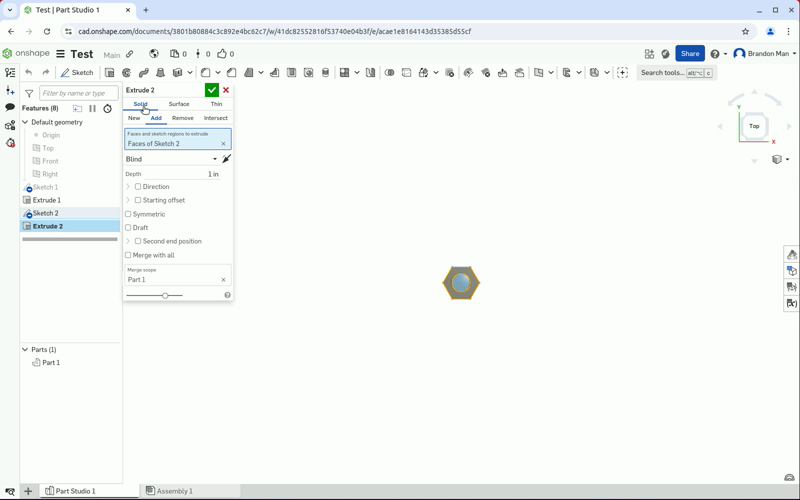
click(143, 106)
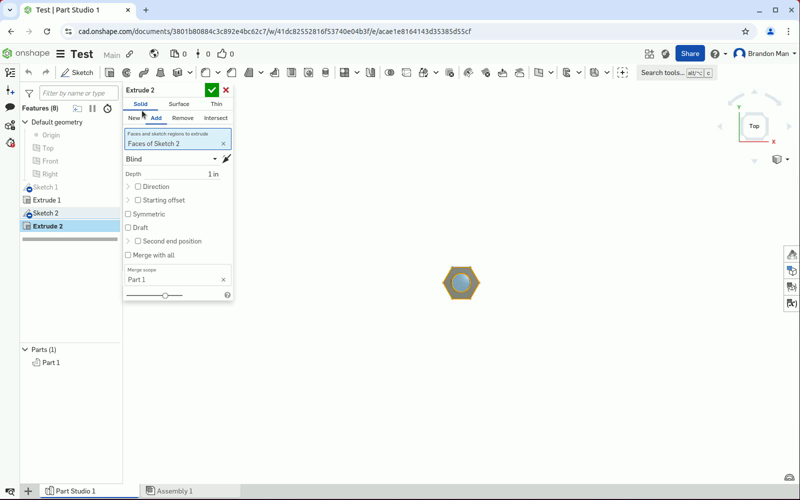
mouse_move(137, 120)
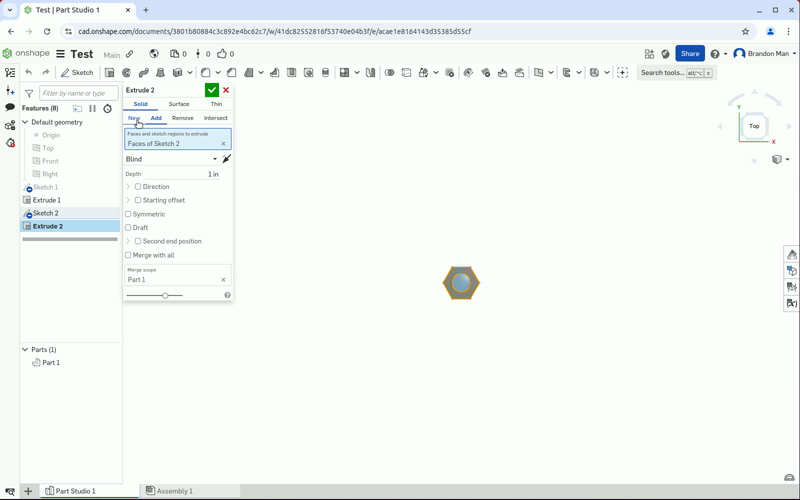
click(137, 120)
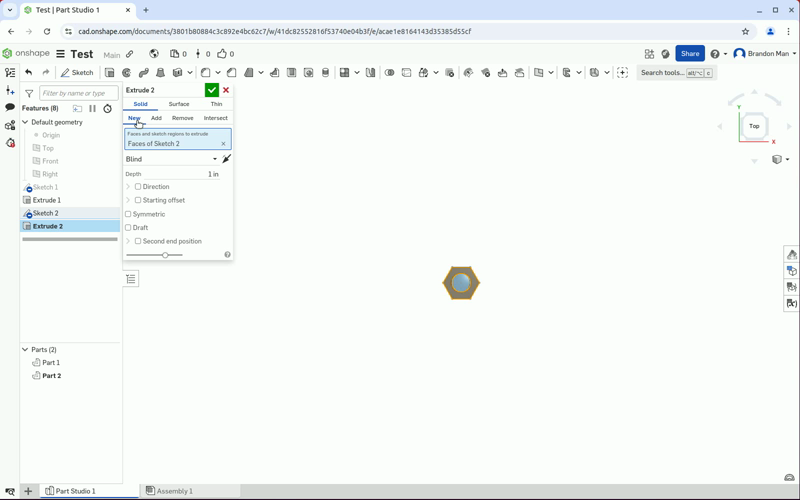
key(tab, 4)
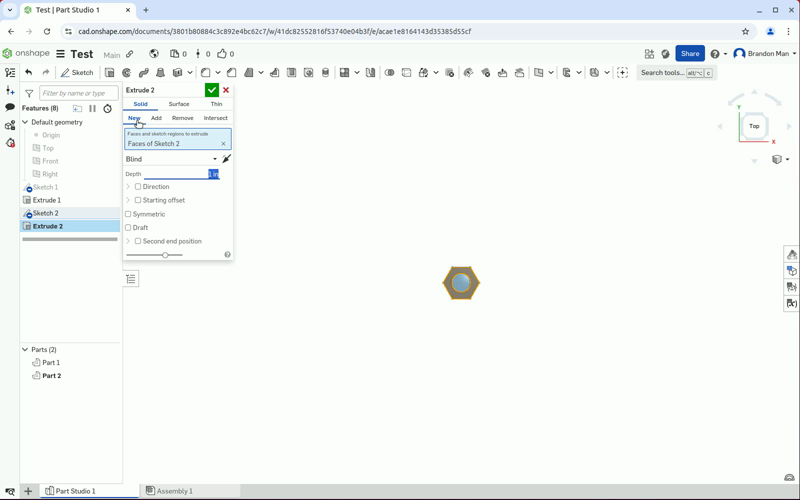
text(2.407)
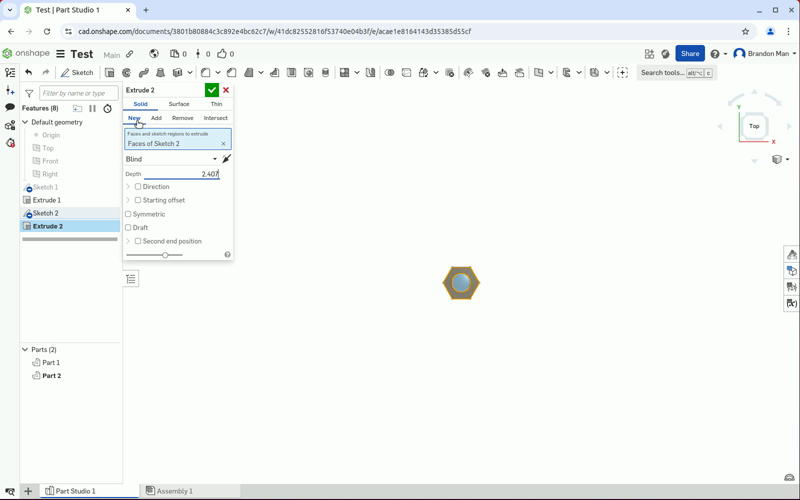
key(enter)
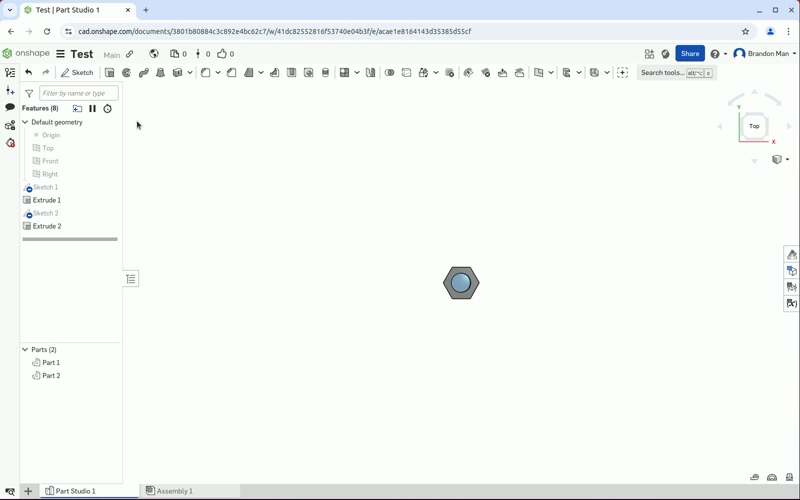
key(shift+h)
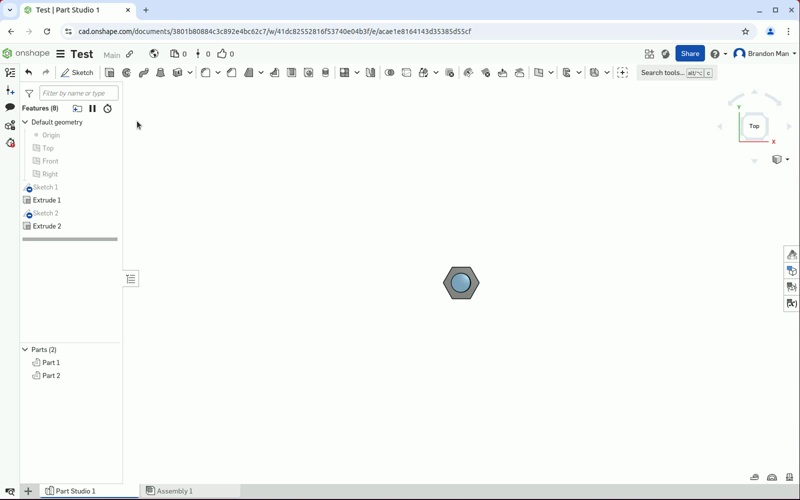
key(shift+h)
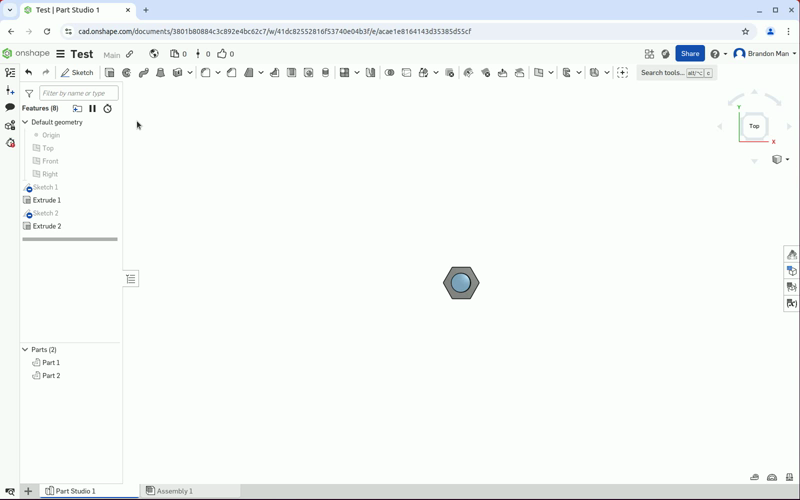
mouse_move(73, 189)
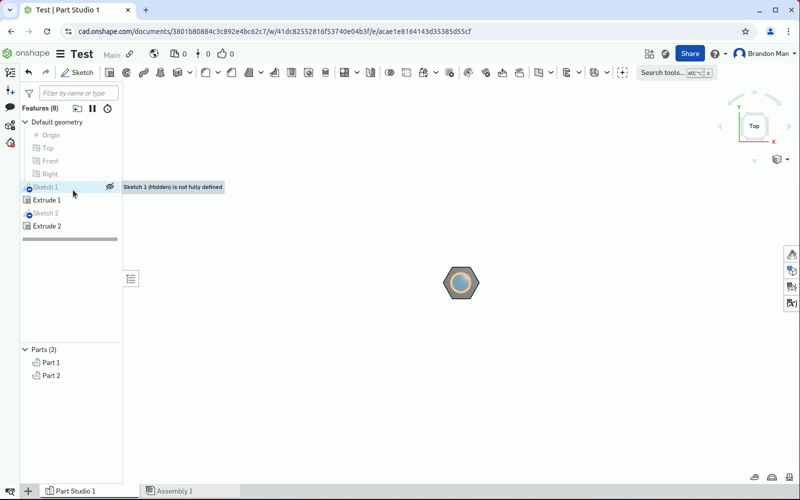
click(73, 189)
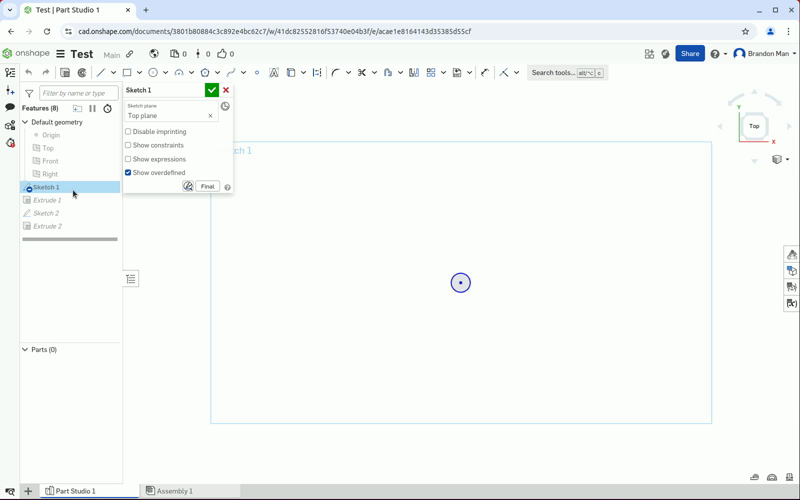
mouse_move(229, 92)
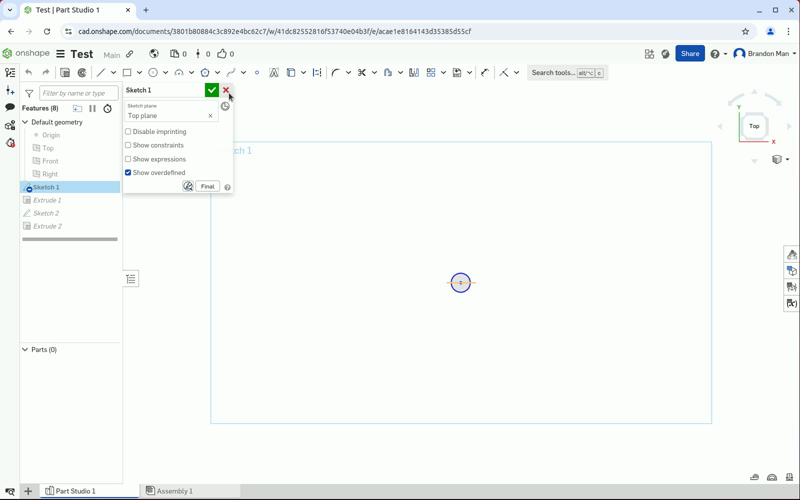
click(229, 92)
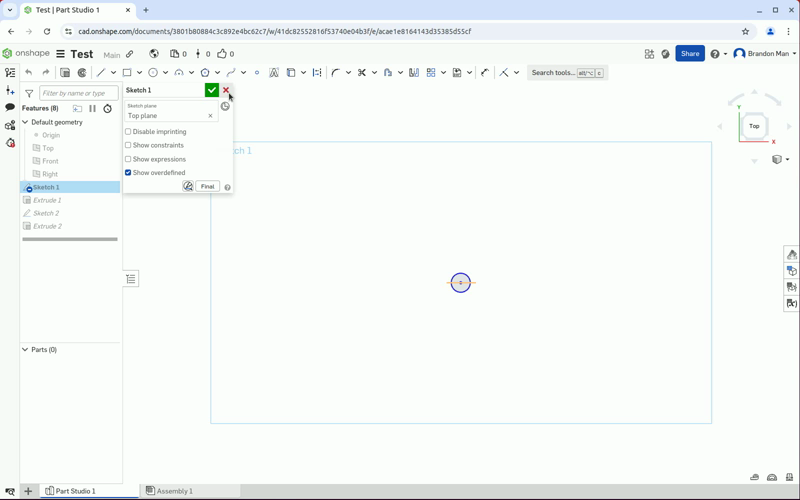
key(shift+s)
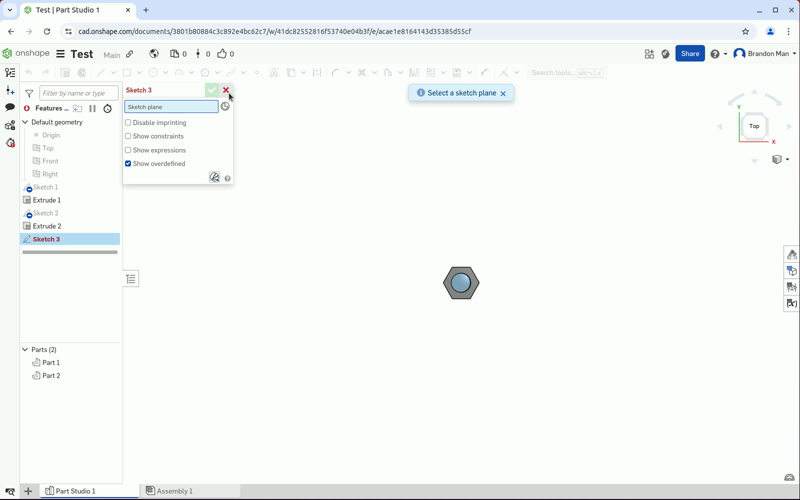
mouse_move(73, 150)
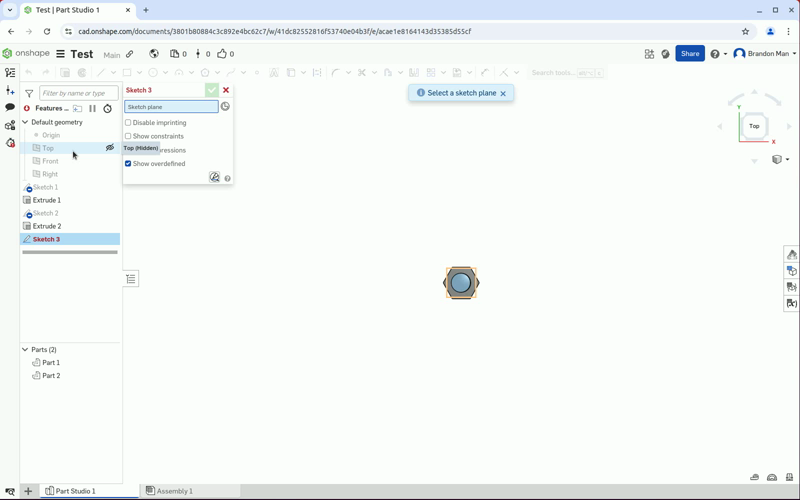
click(73, 150)
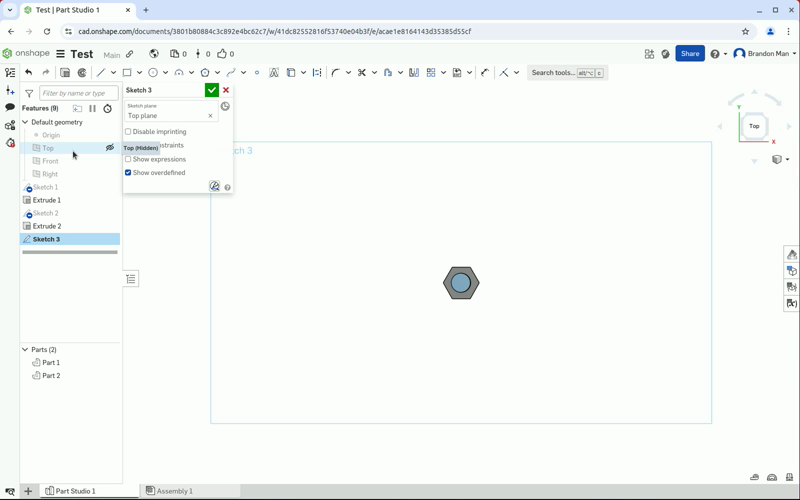
mouse_move(73, 352)
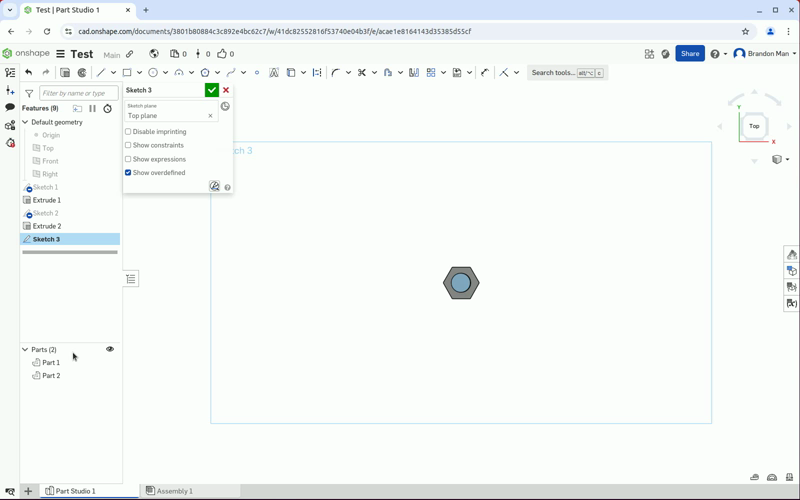
key(y)
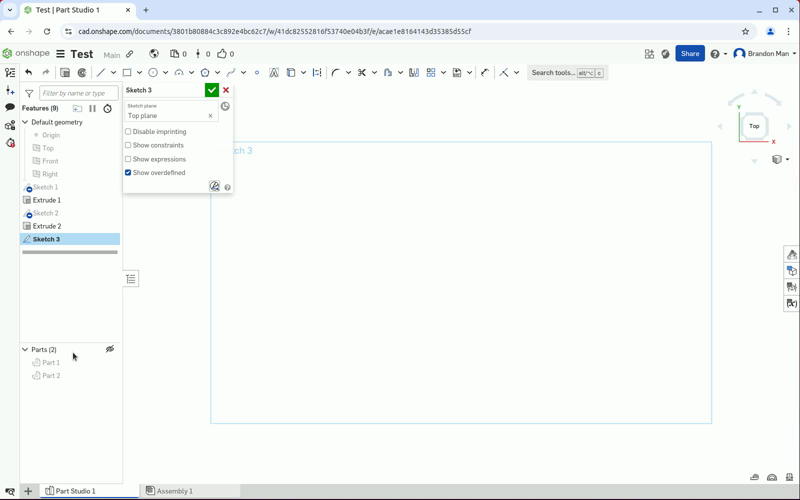
key(l)
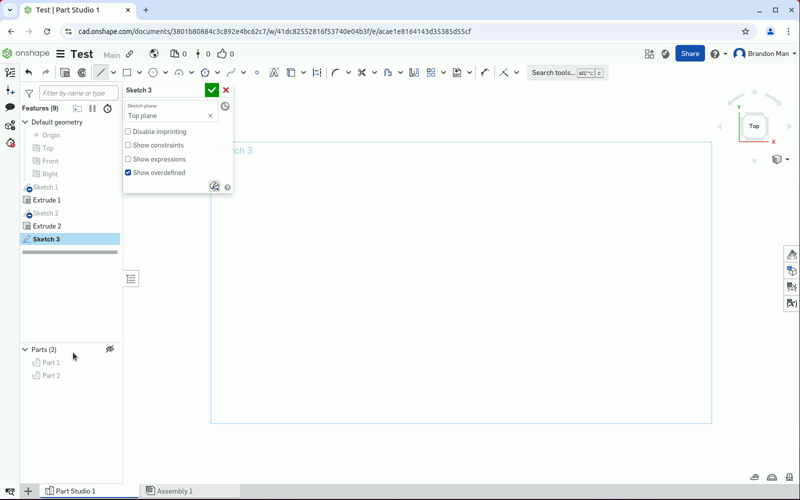
key_down(shift)
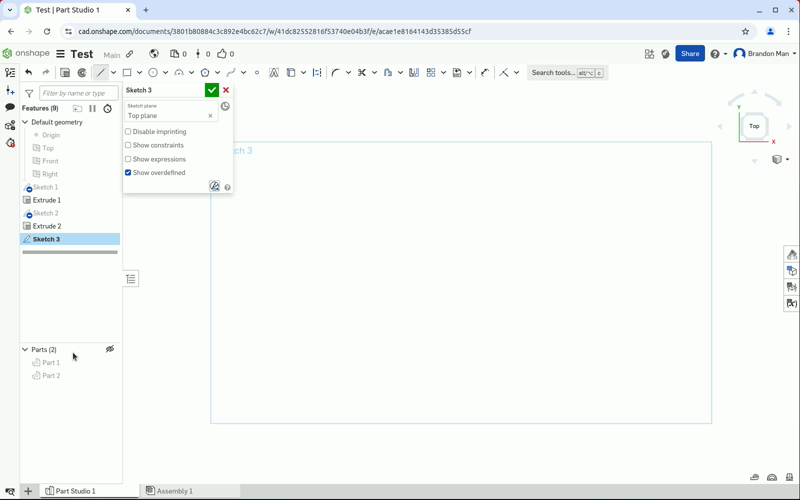
mouse_move(443, 282)
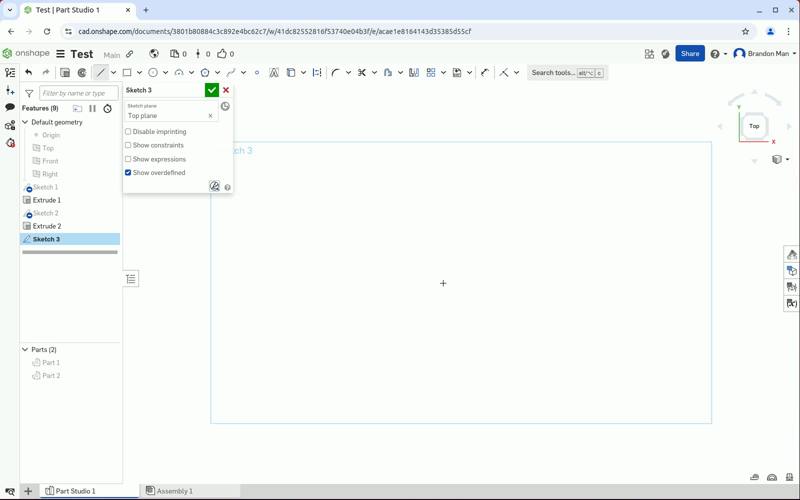
click(443, 282)
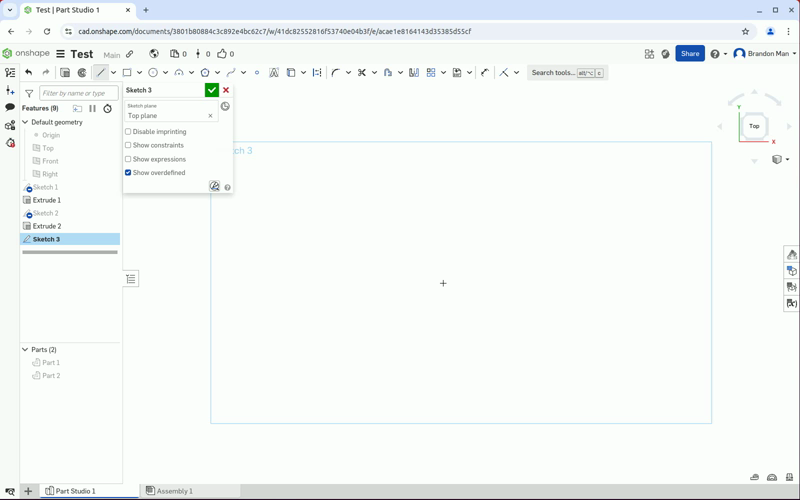
key_up(shift)
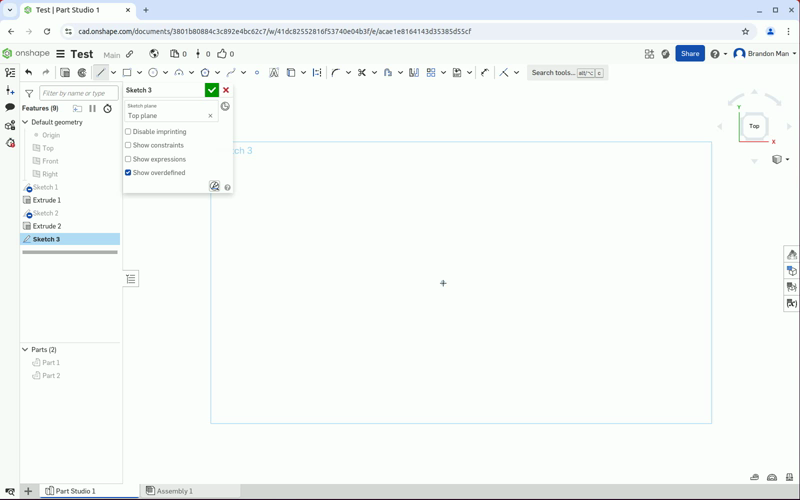
key_down(shift)
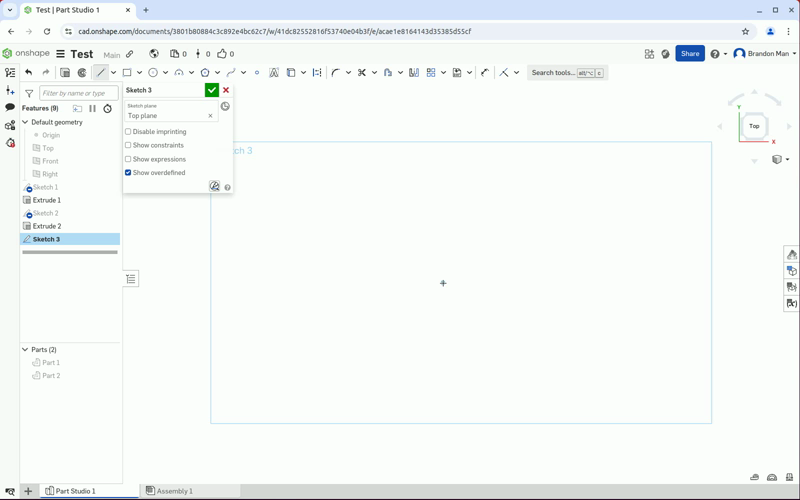
mouse_move(473, 282)
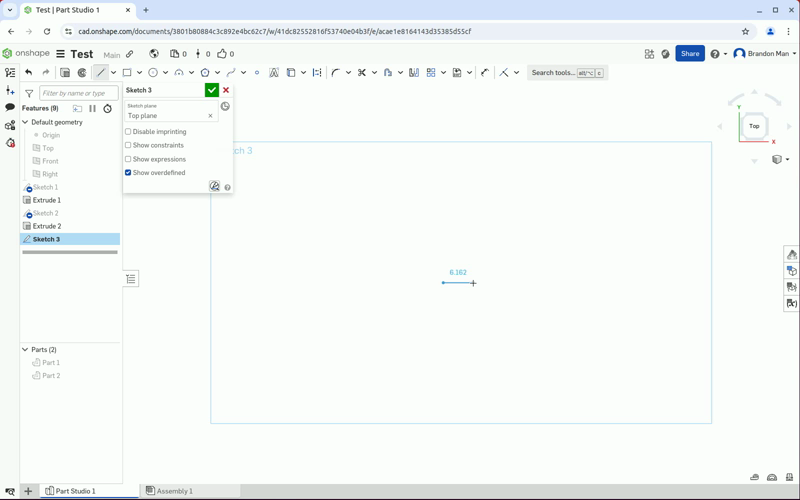
mouse_move(452, 298)
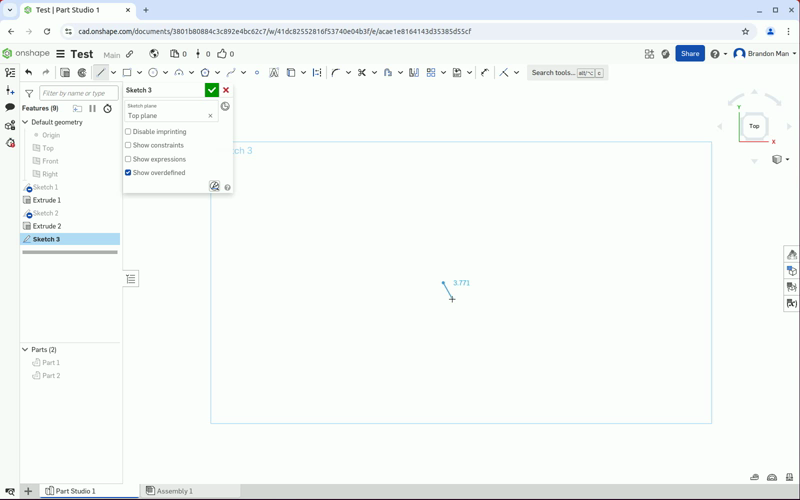
click(452, 298)
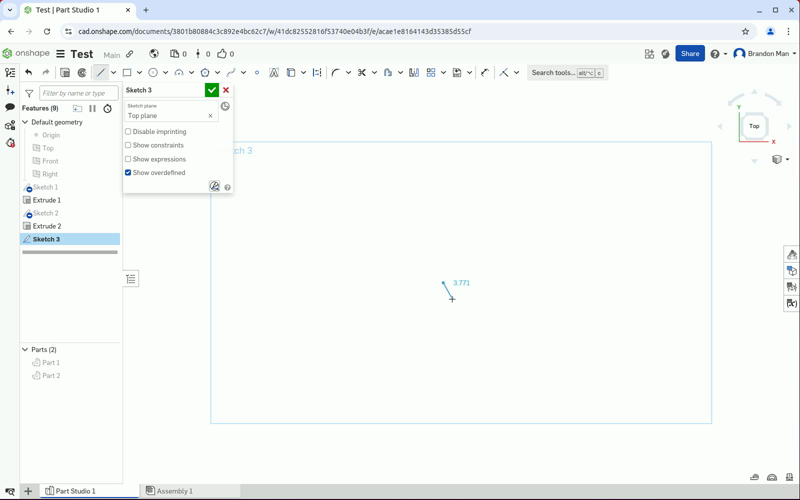
key_up(shift)
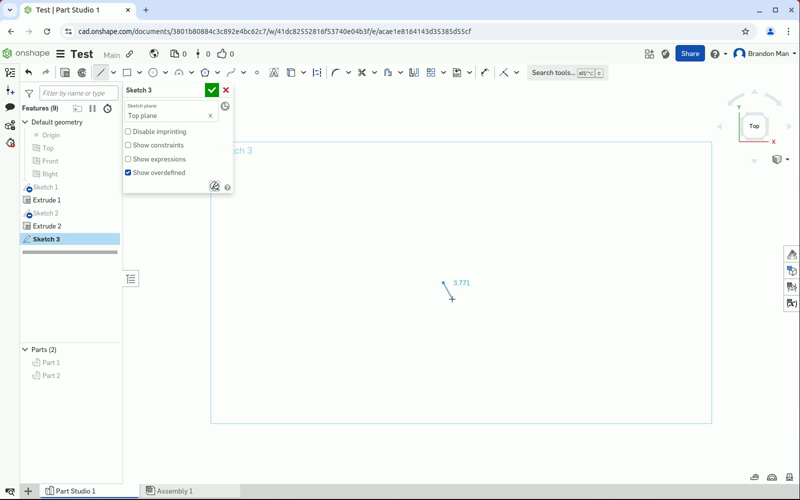
key_down(shift)
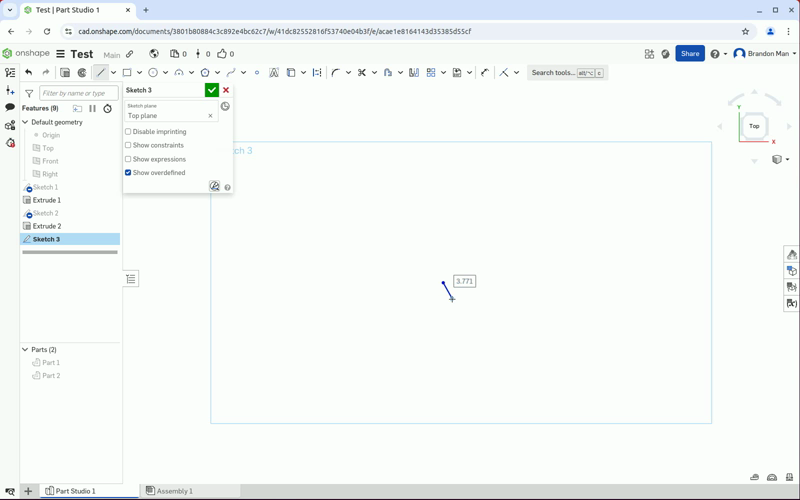
mouse_move(482, 298)
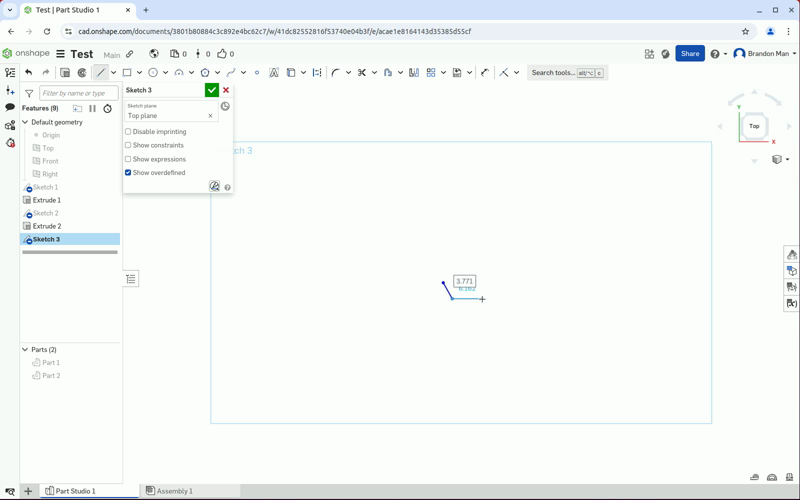
mouse_move(470, 298)
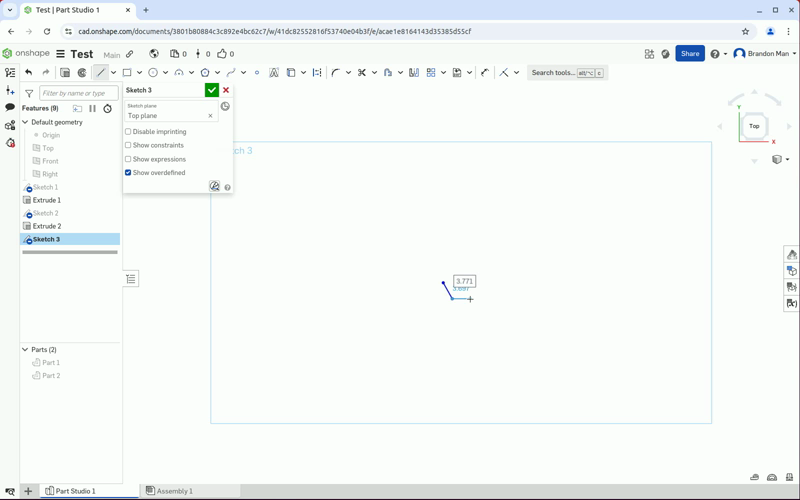
click(470, 298)
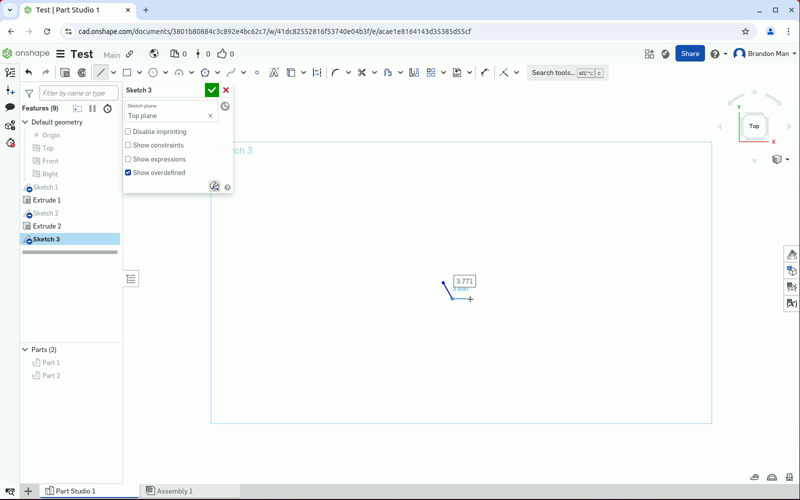
key_up(shift)
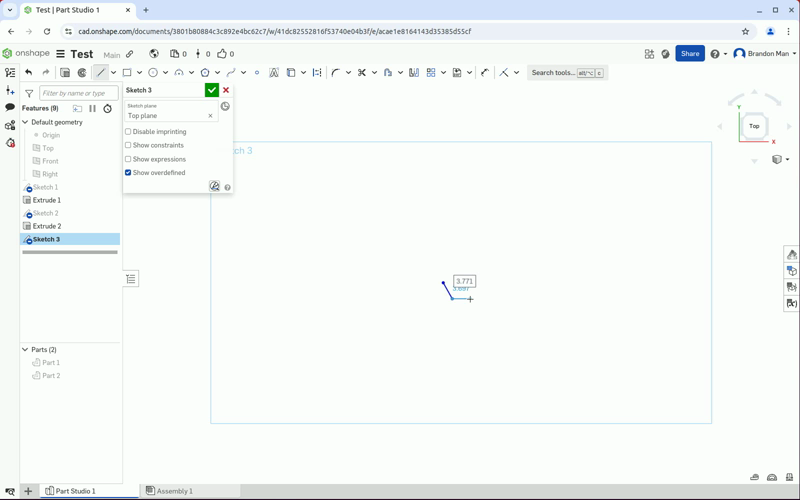
key_down(shift)
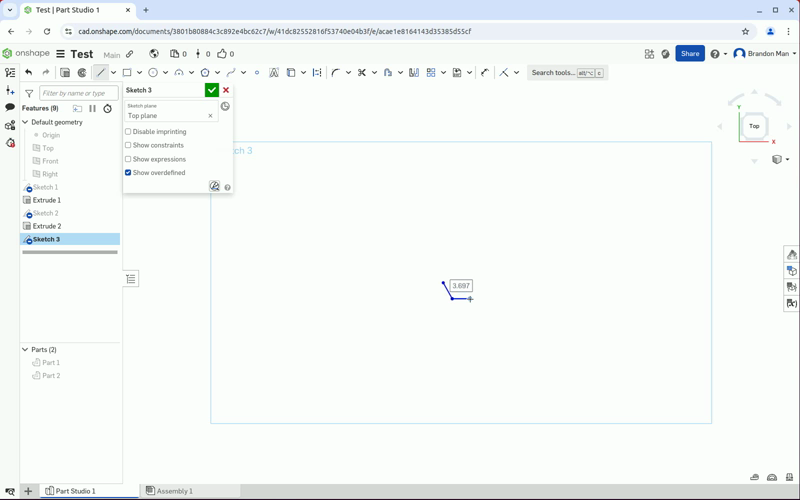
mouse_move(500, 298)
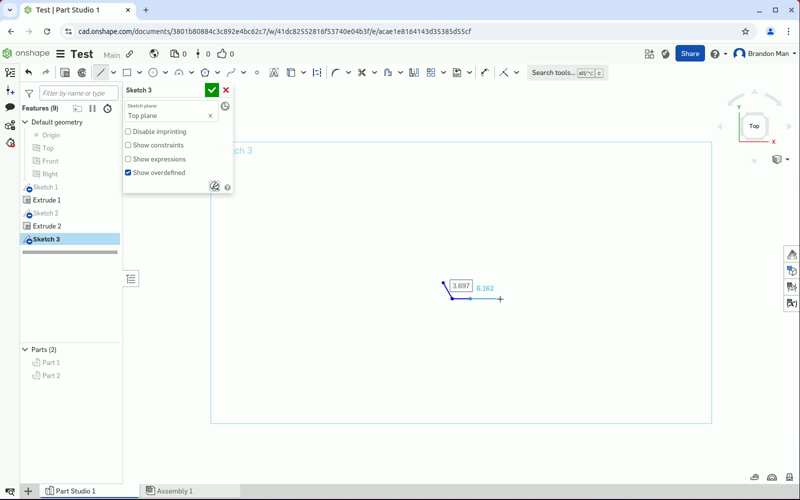
mouse_move(479, 282)
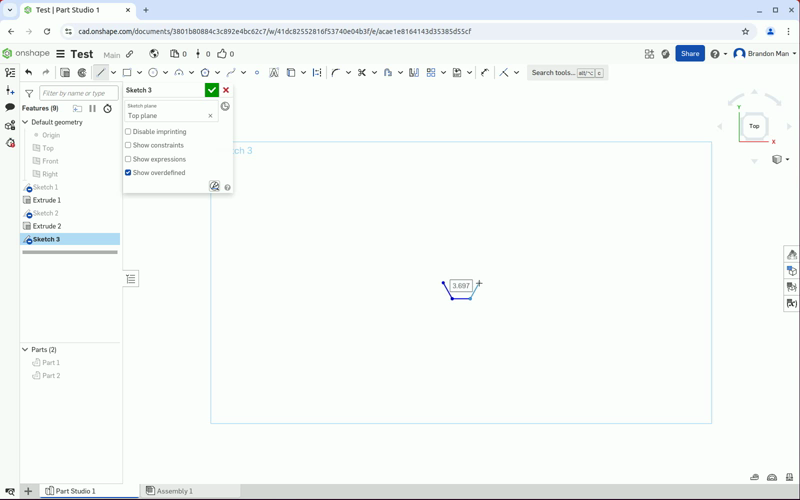
click(479, 282)
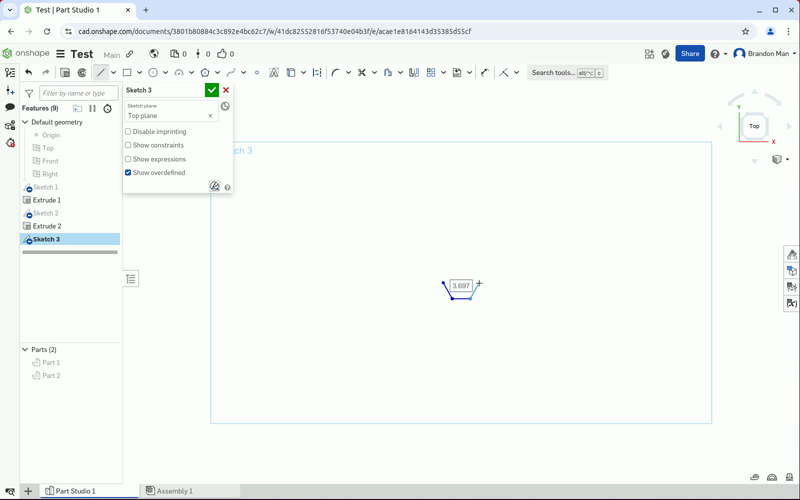
key_up(shift)
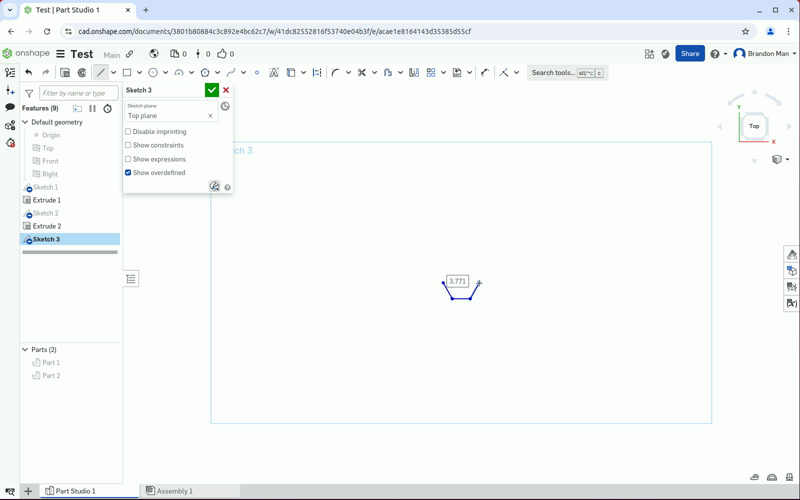
key_down(shift)
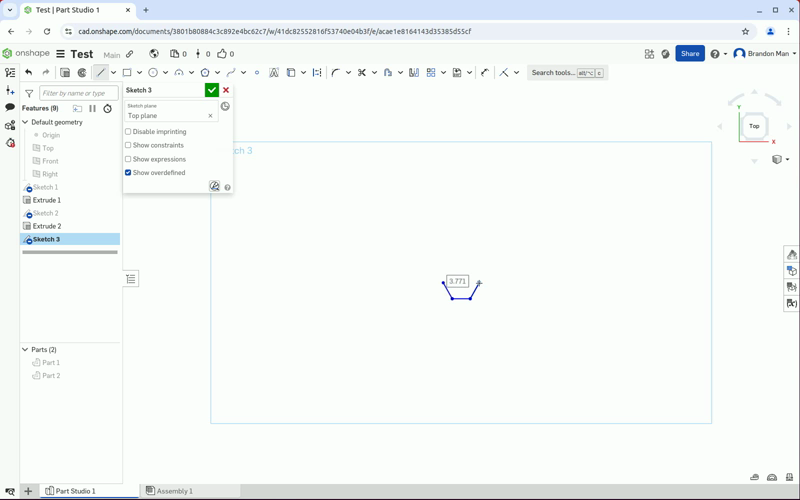
mouse_move(509, 282)
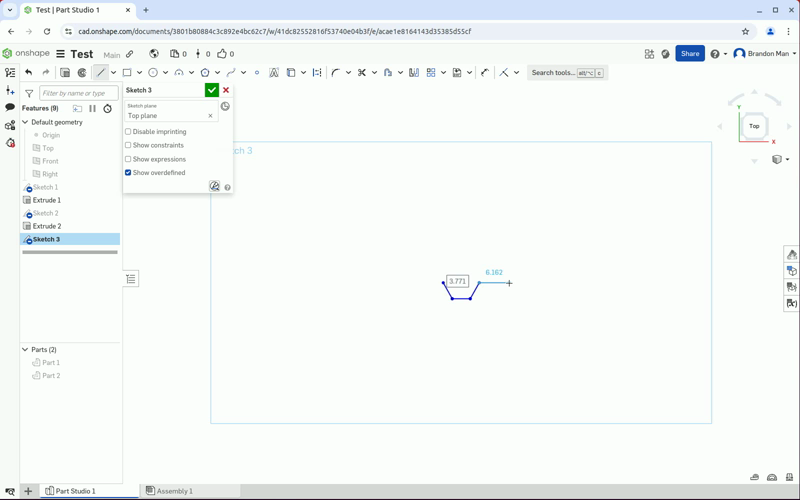
mouse_move(470, 267)
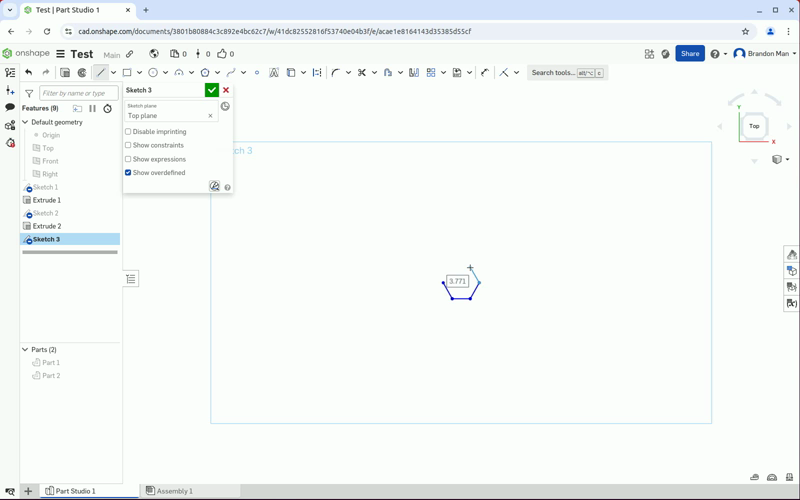
click(470, 267)
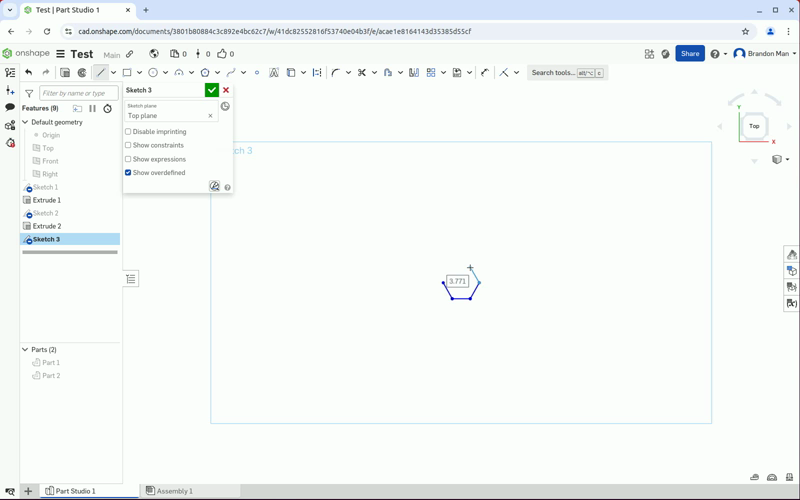
key_up(shift)
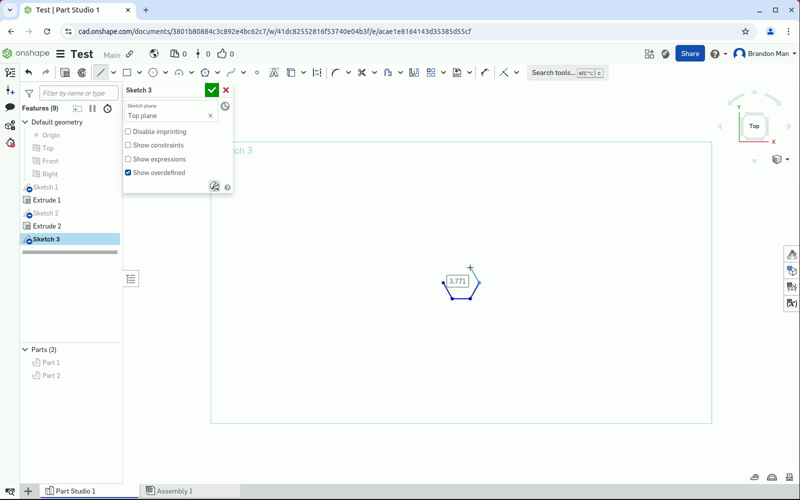
key_down(shift)
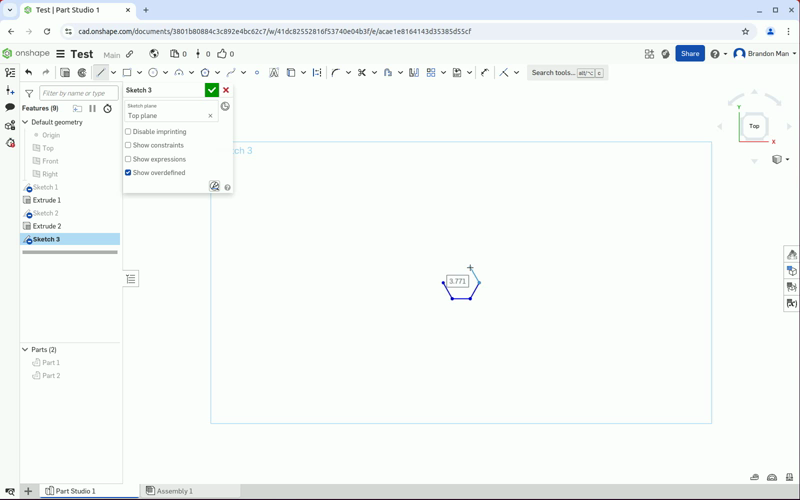
mouse_move(500, 267)
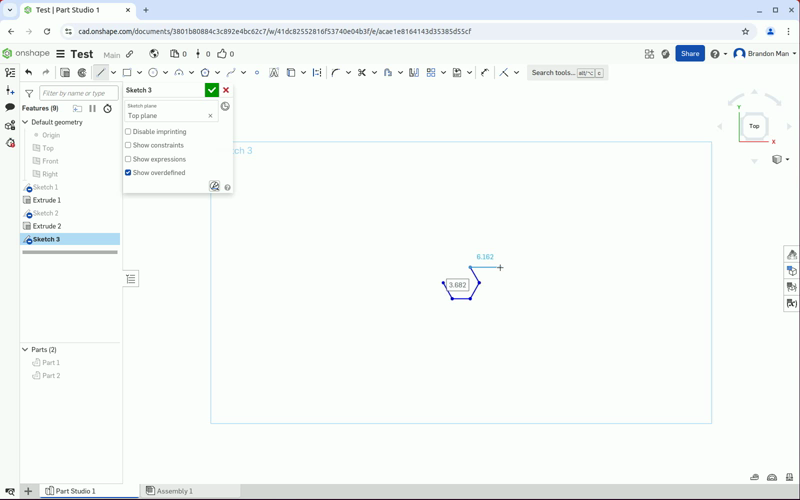
mouse_move(452, 267)
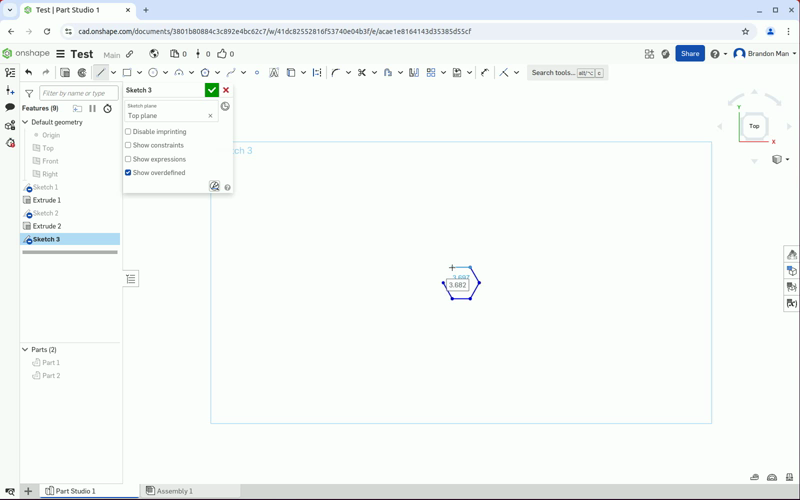
click(452, 267)
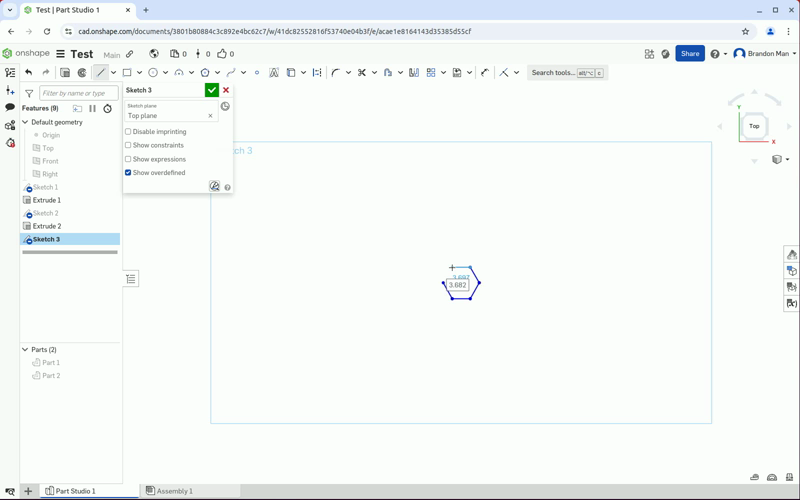
key_up(shift)
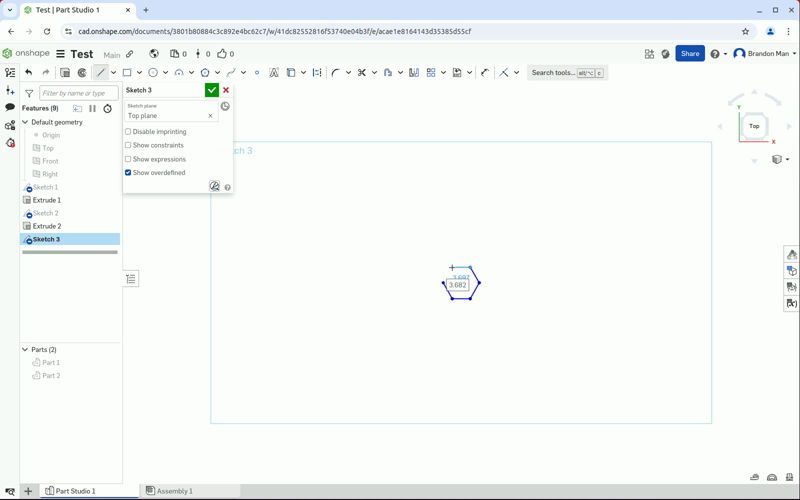
mouse_move(482, 267)
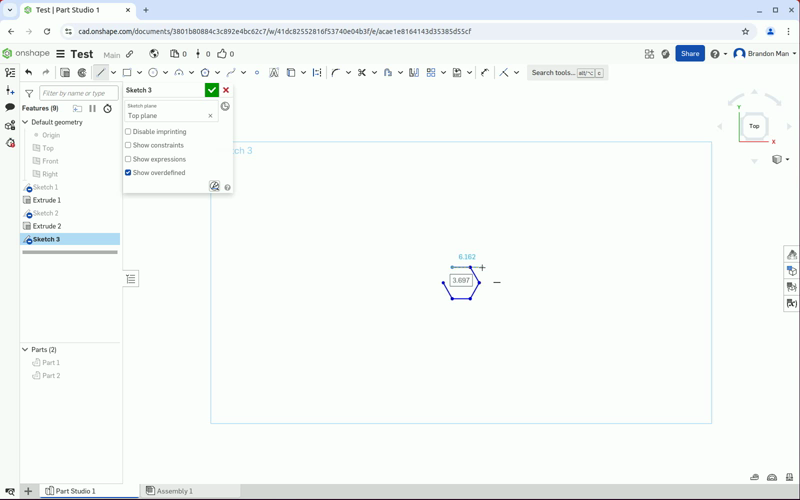
key_down(shift)
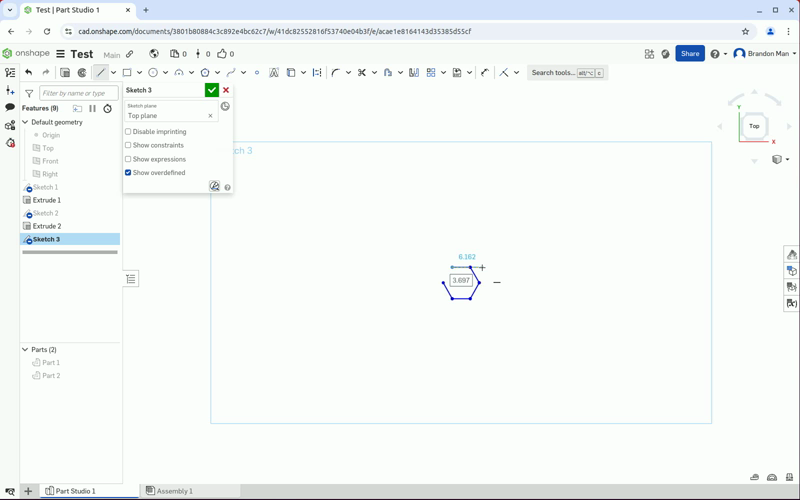
mouse_move(443, 282)
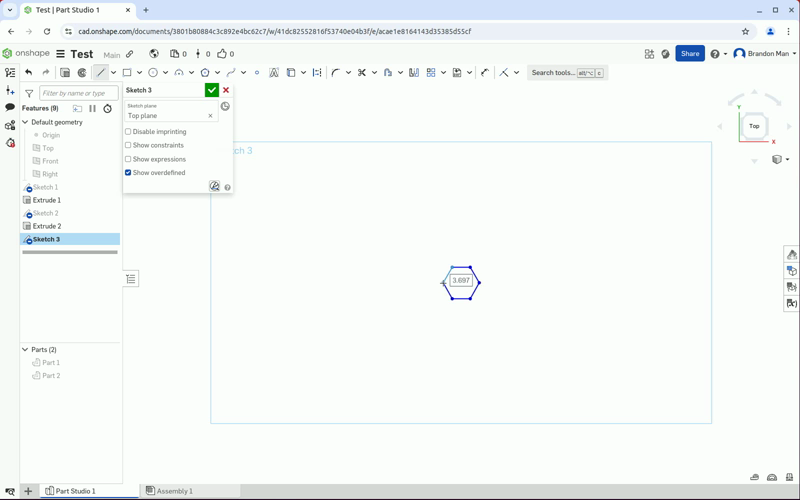
key_up(shift)
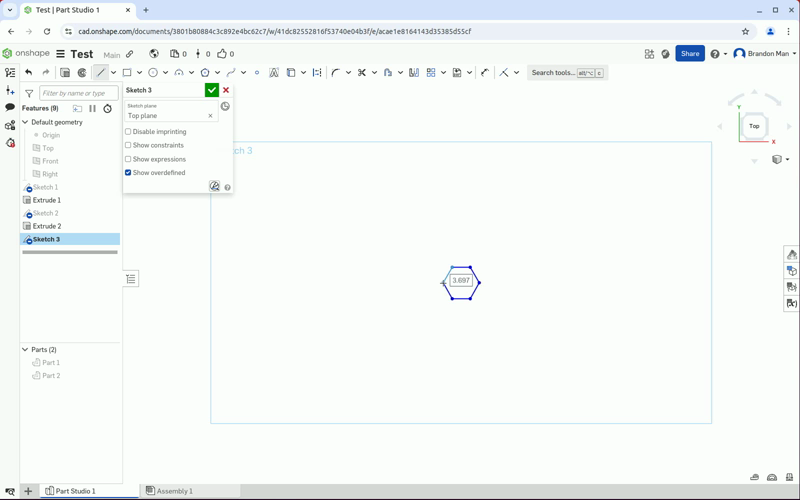
click(443, 282)
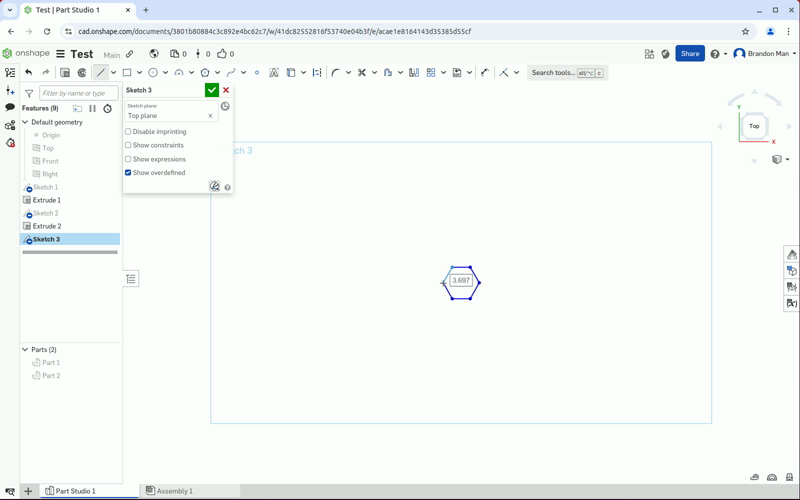
key(esc)
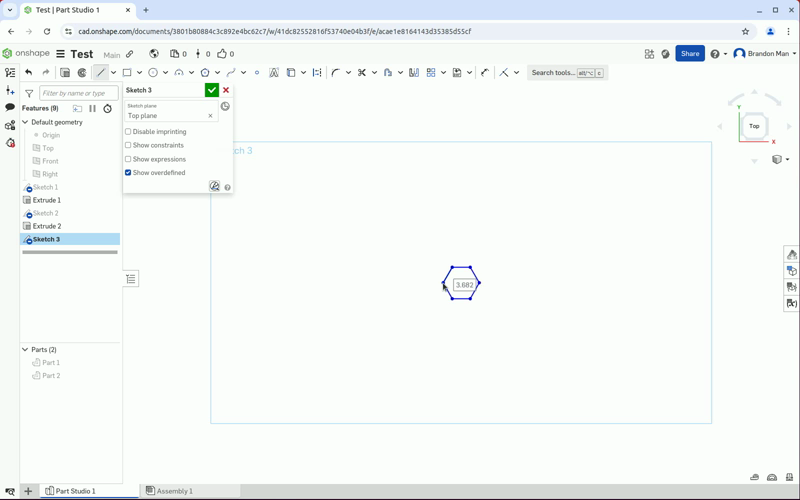
key(c)
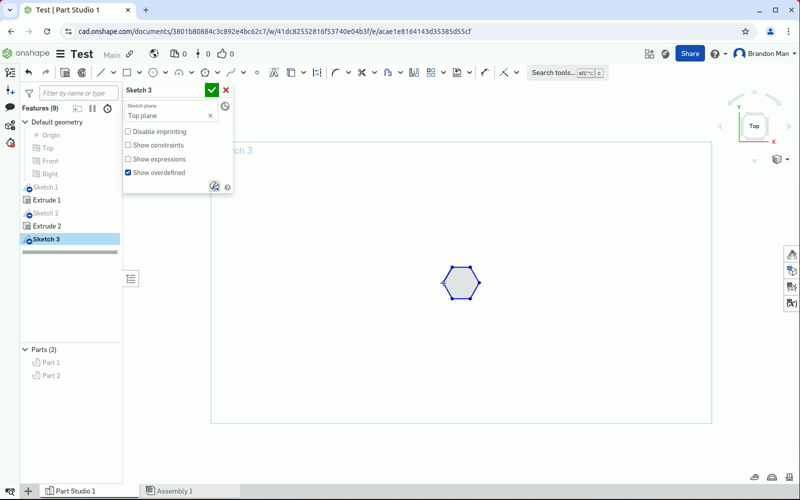
key_down(shift)
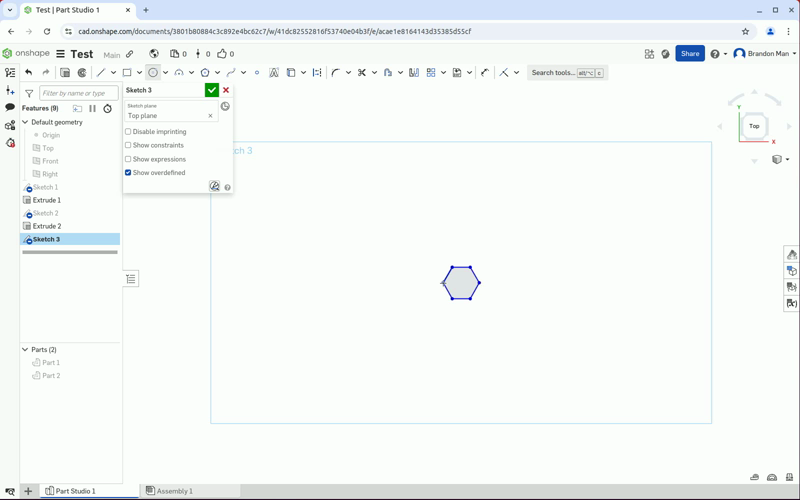
mouse_move(461, 282)
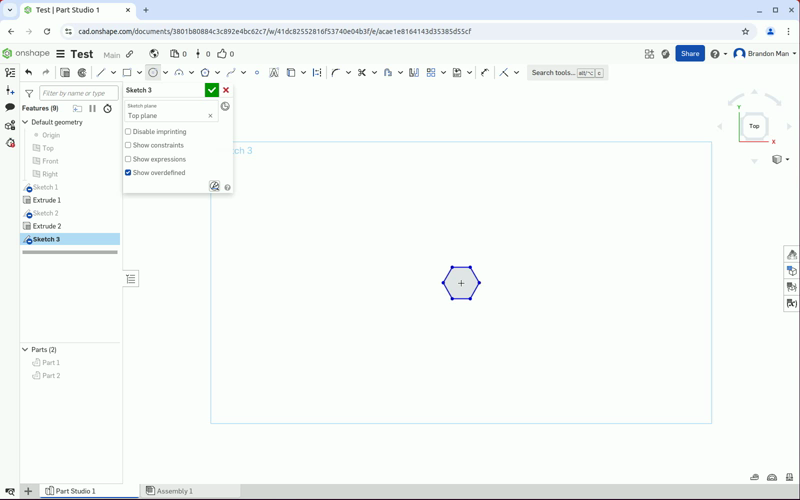
click(461, 282)
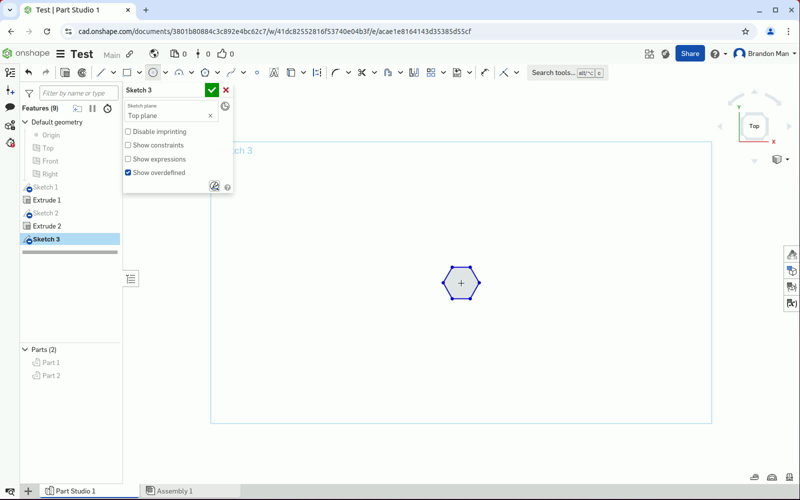
key_up(shift)
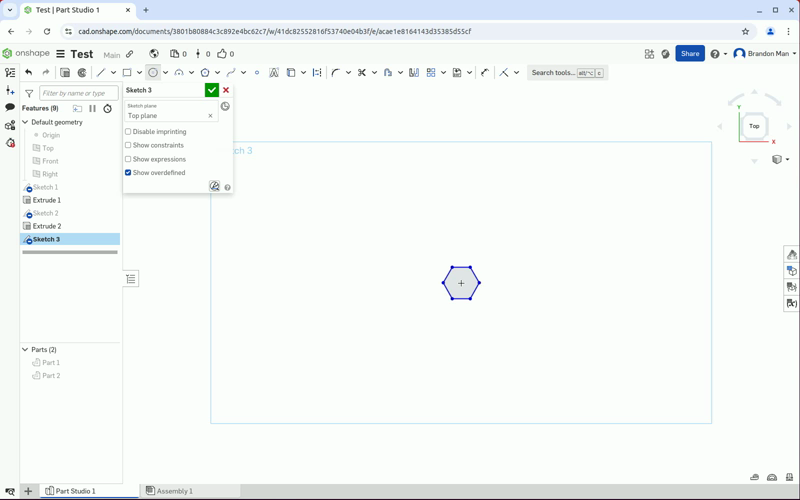
mouse_move(470, 282)
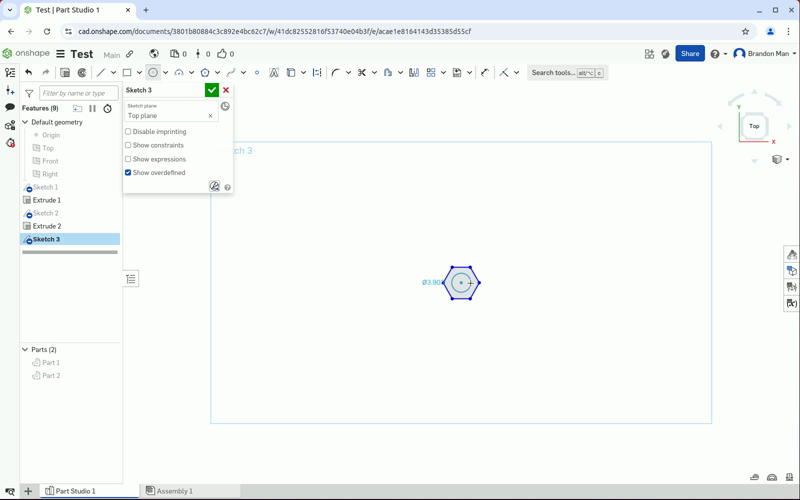
click(470, 282)
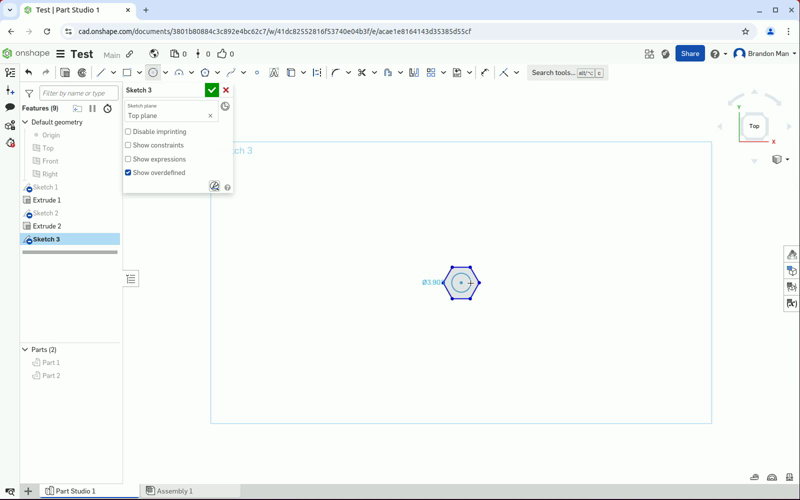
key(esc)
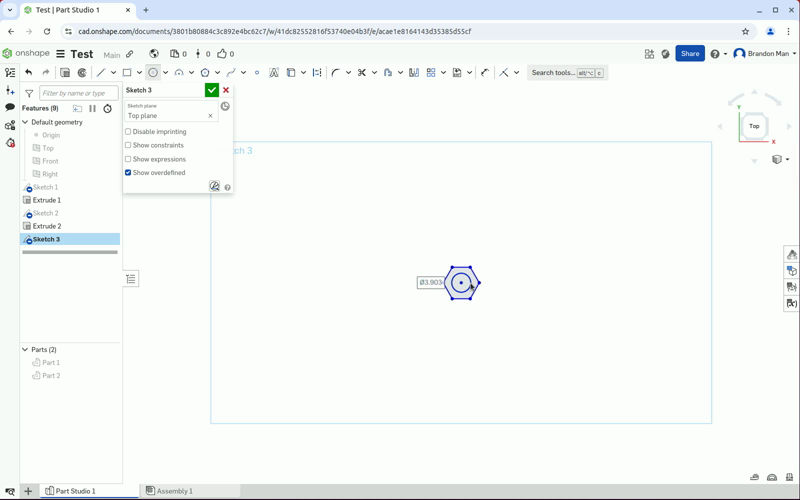
mouse_move(471, 293)
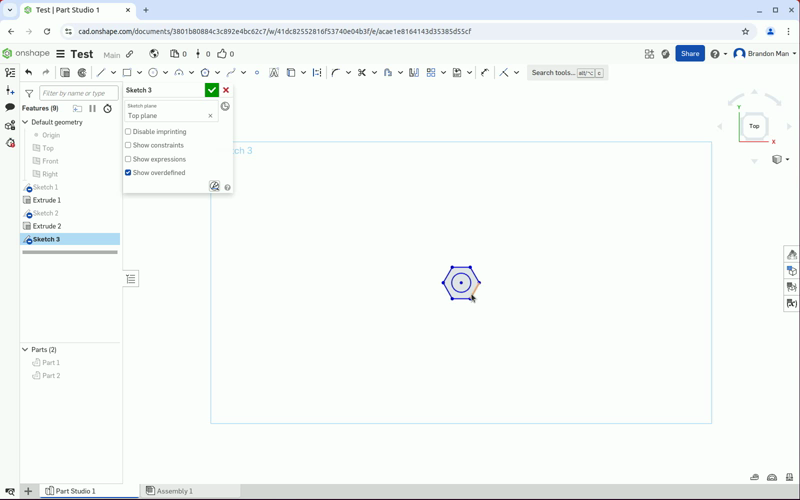
scroll(6)
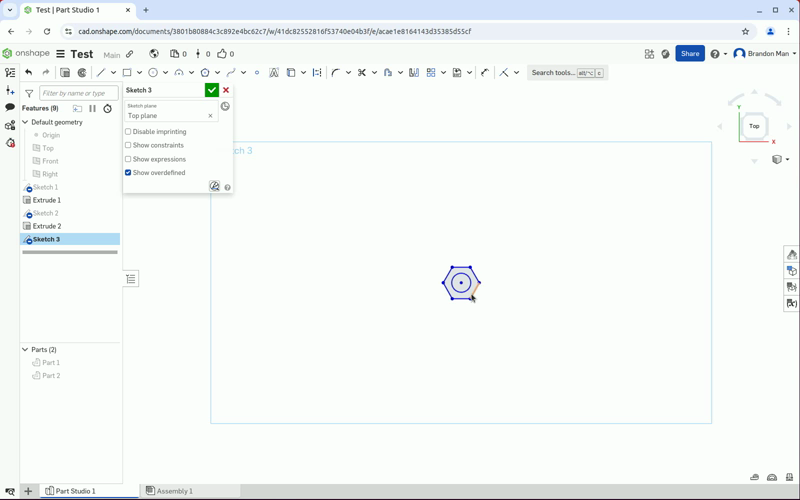
scroll(6)
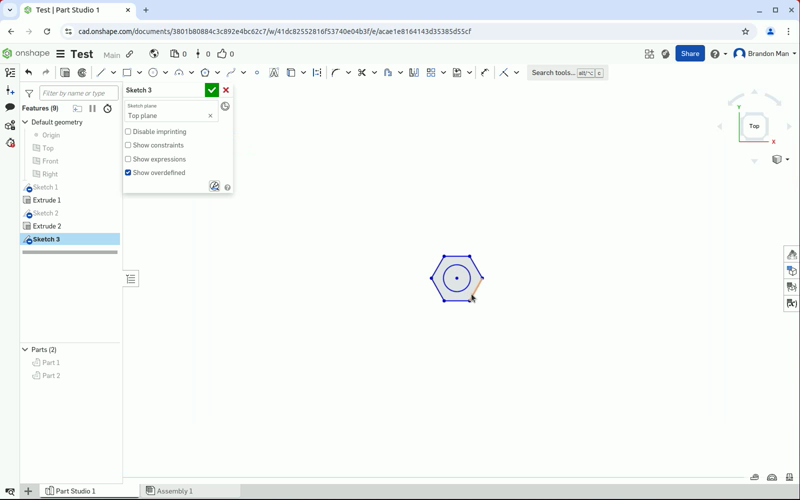
scroll(6)
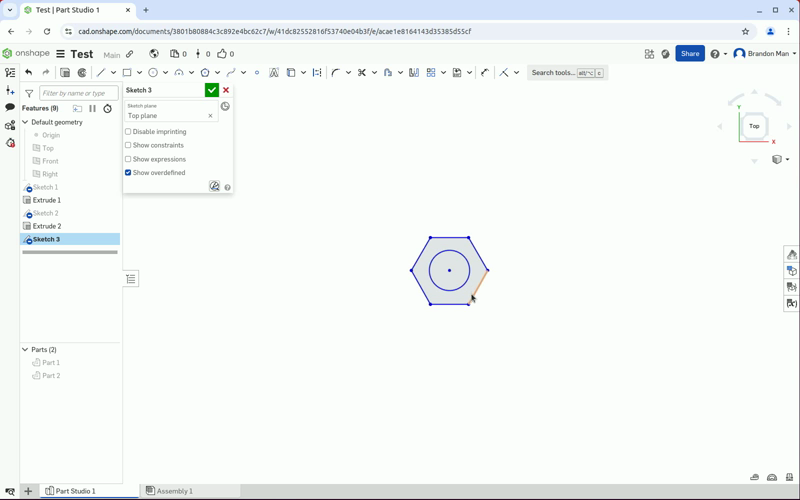
scroll(6)
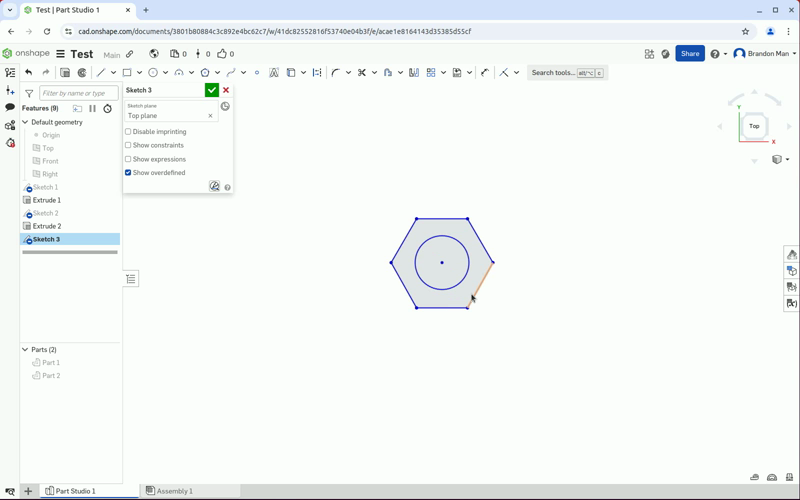
scroll(6)
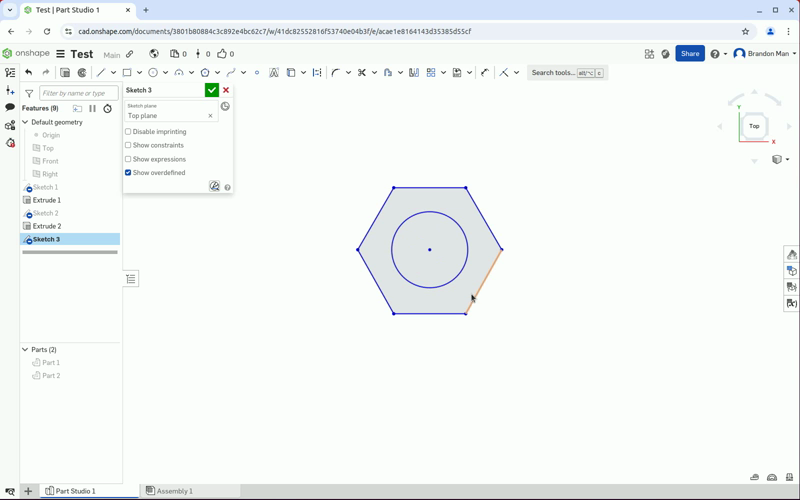
scroll(6)
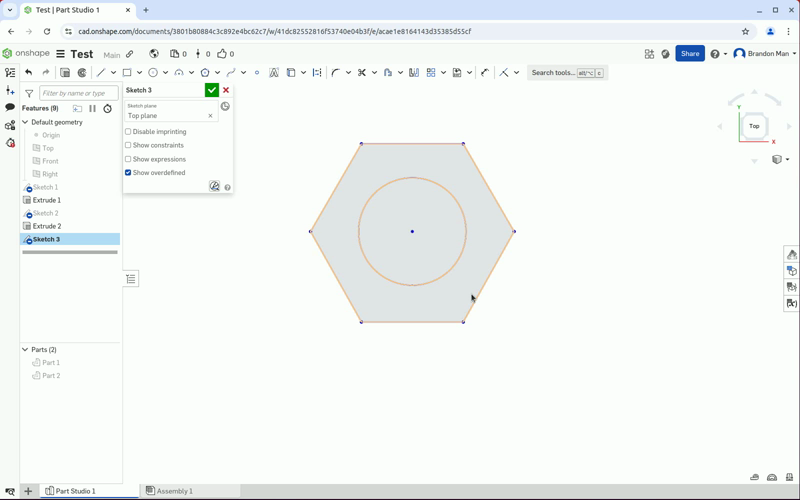
scroll(6)
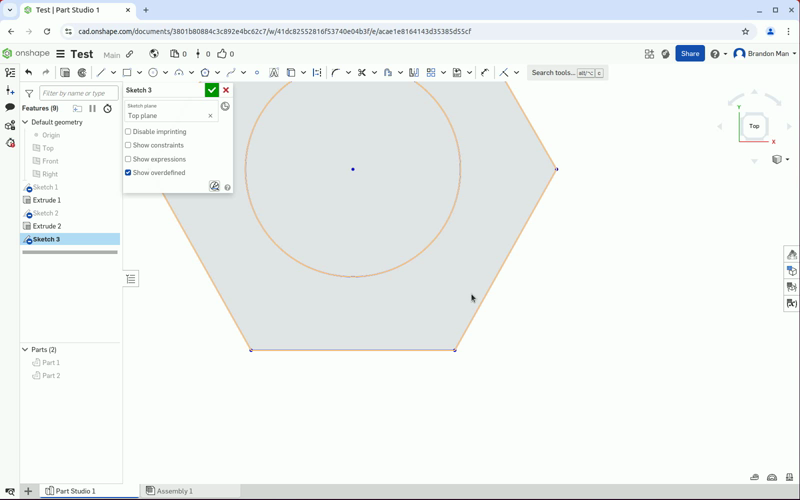
click(471, 293)
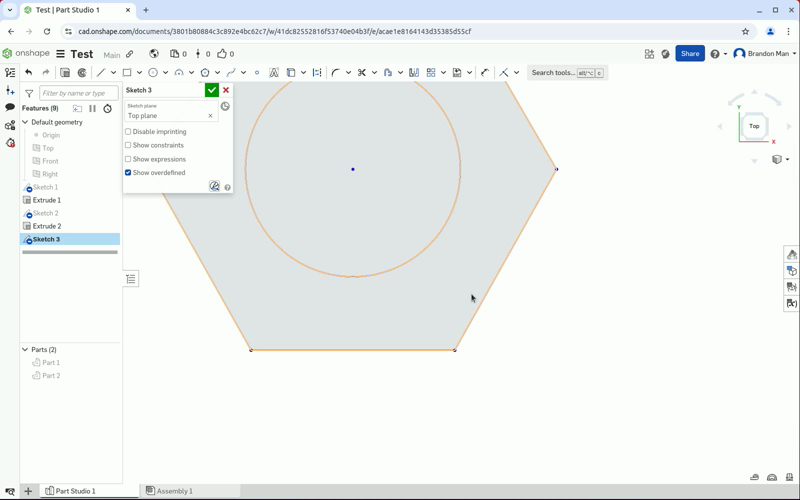
scroll(-6)
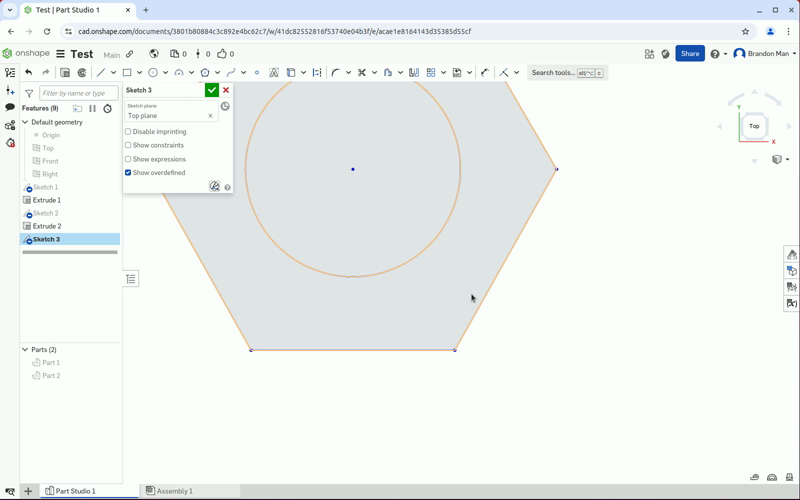
scroll(-6)
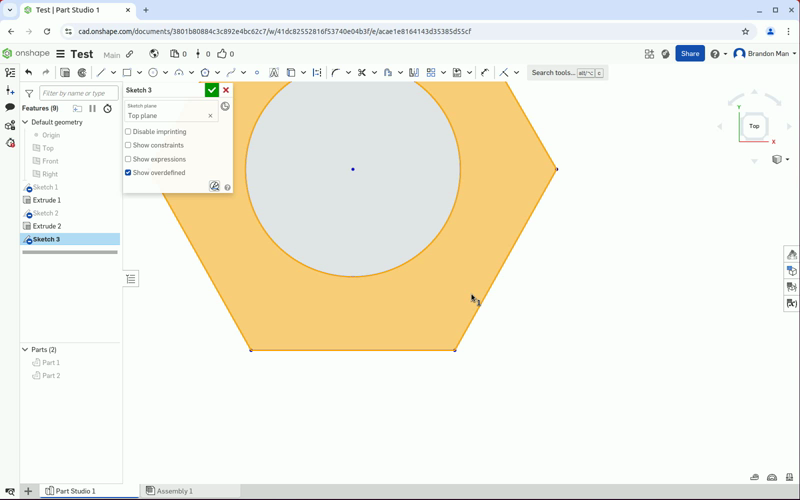
scroll(-6)
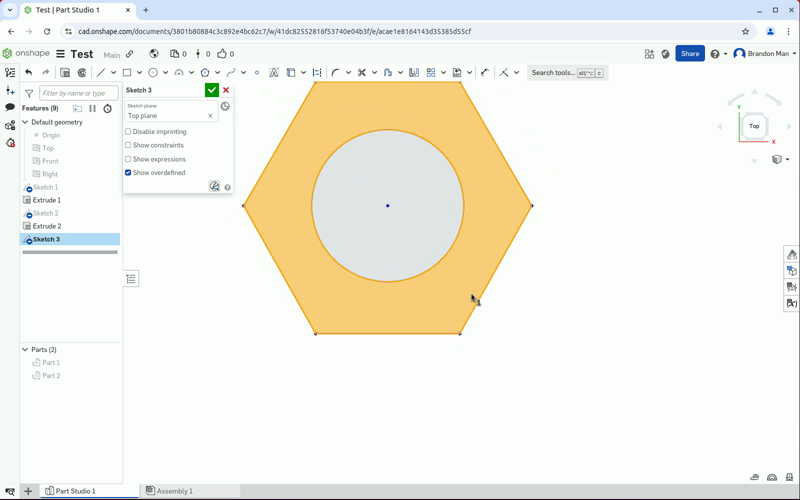
scroll(-6)
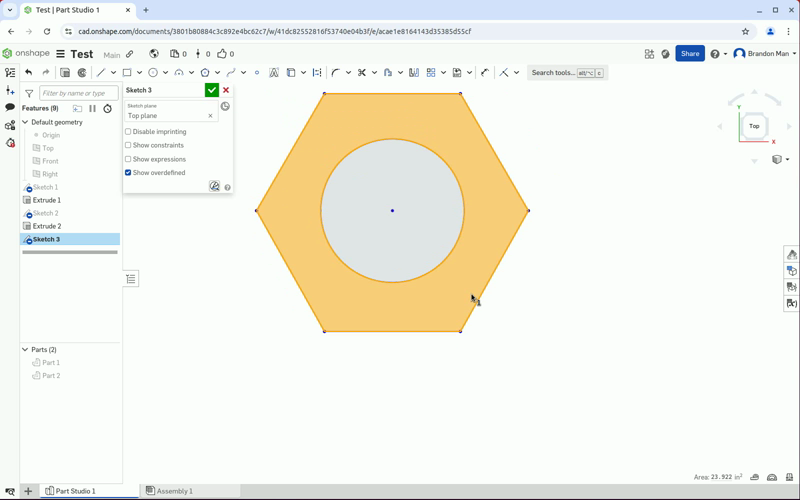
scroll(-6)
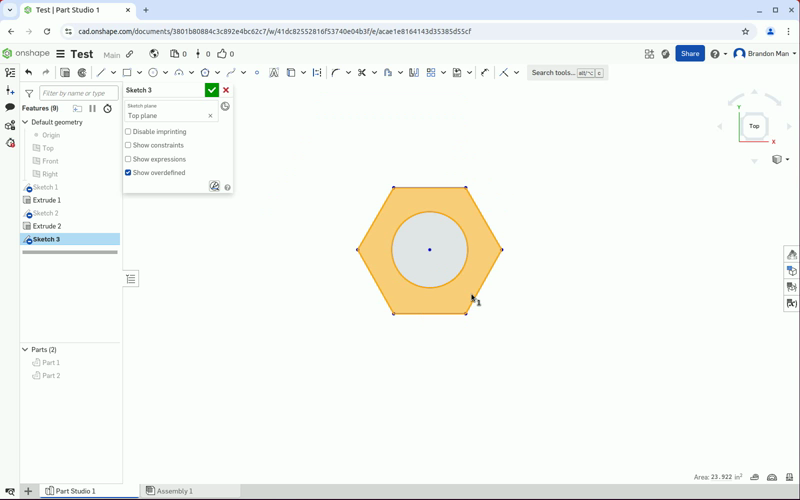
scroll(-6)
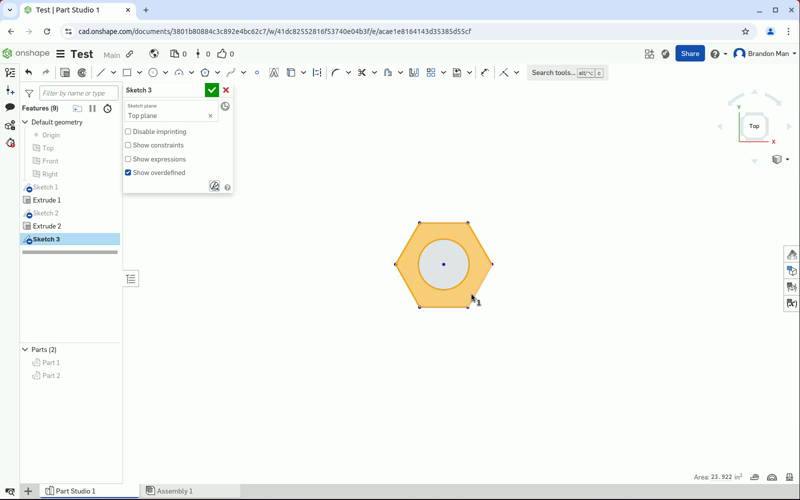
scroll(-6)
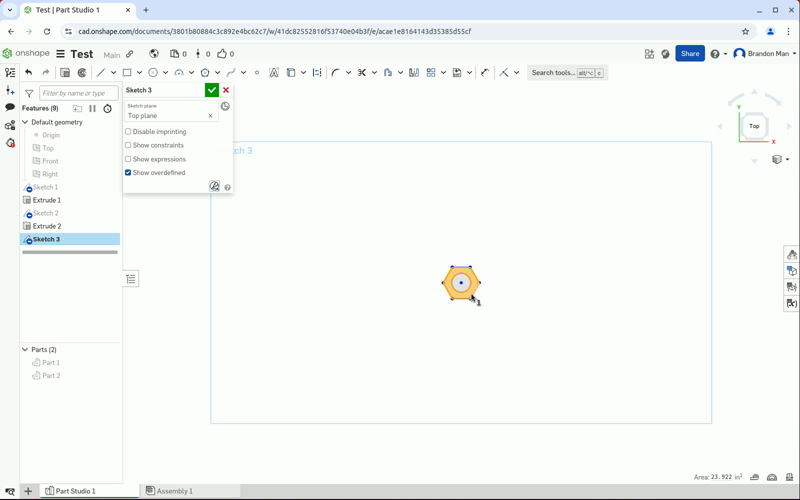
mouse_move(73, 352)
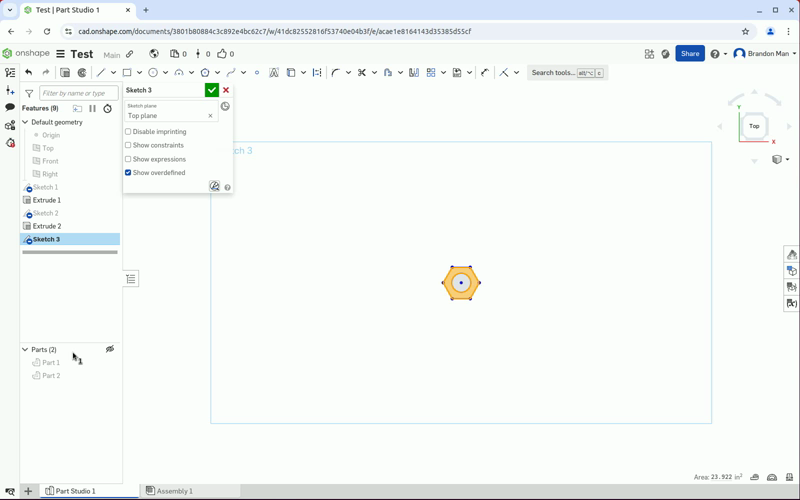
key(shift+y)
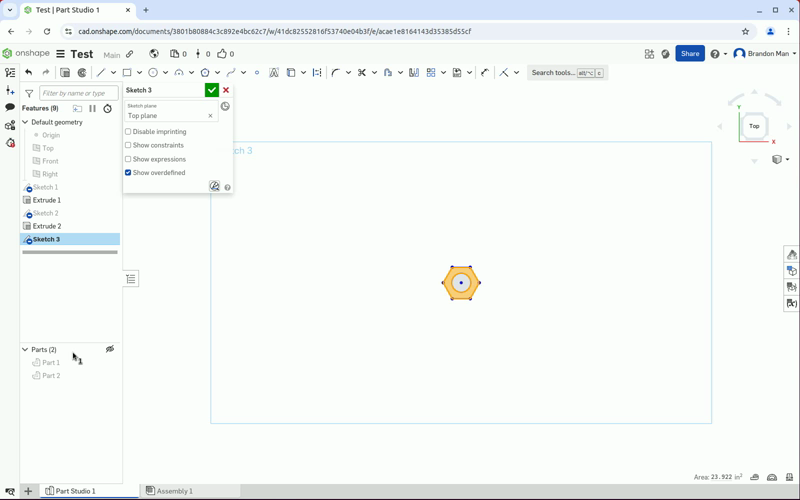
key(shift+e)
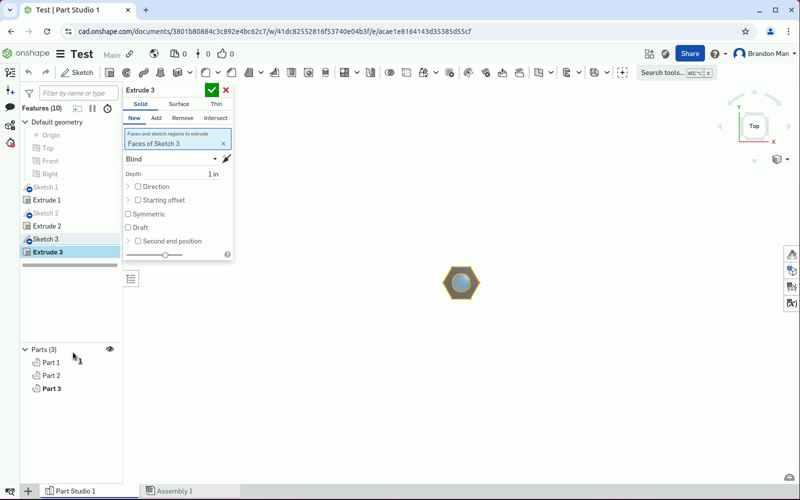
mouse_move(143, 106)
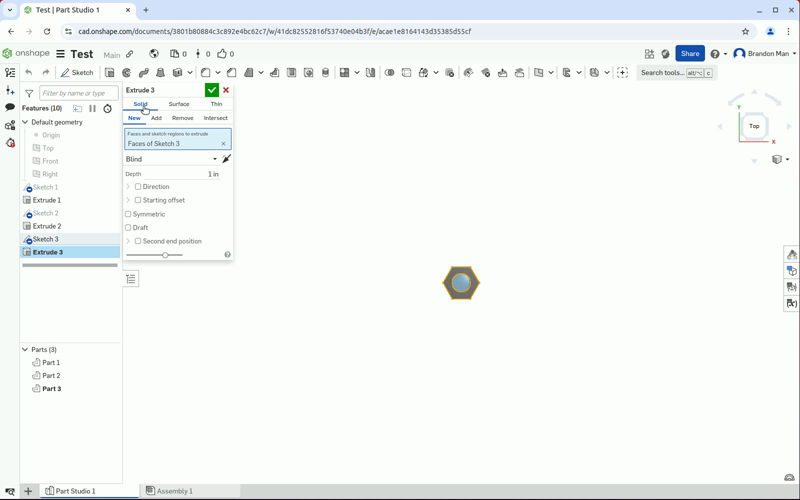
click(143, 106)
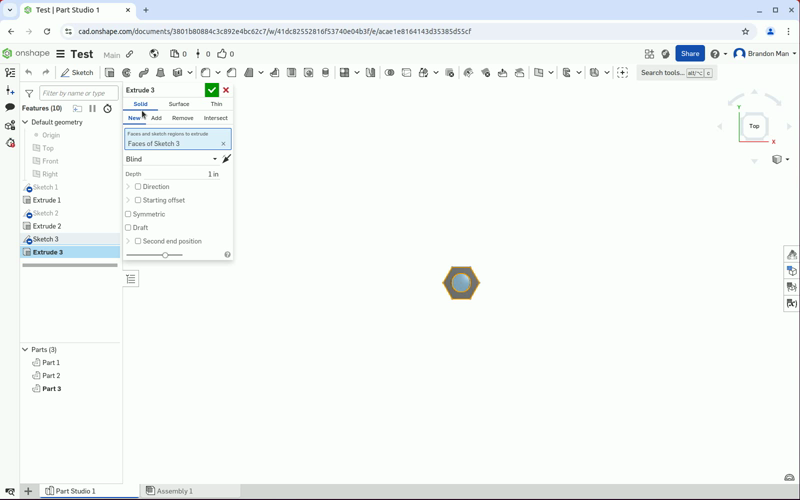
mouse_move(137, 120)
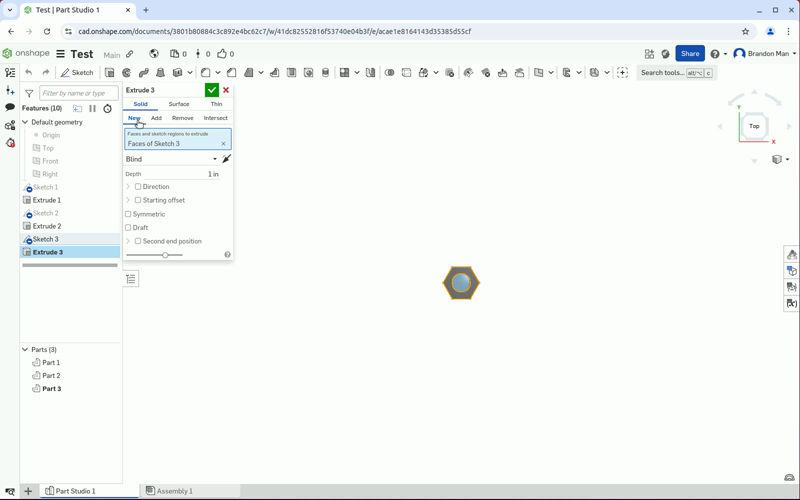
click(137, 120)
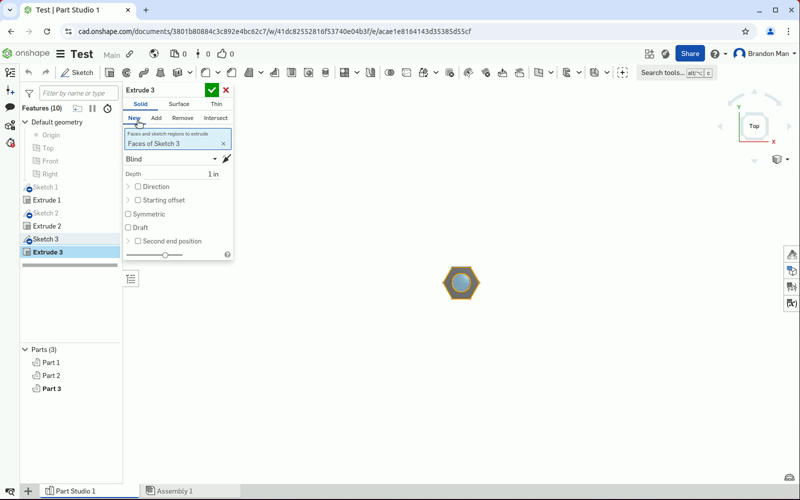
key(tab, 4)
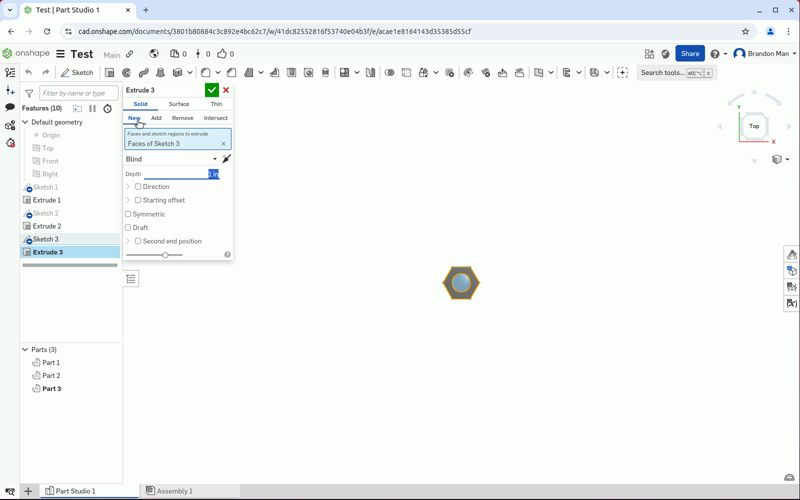
text(2.407)
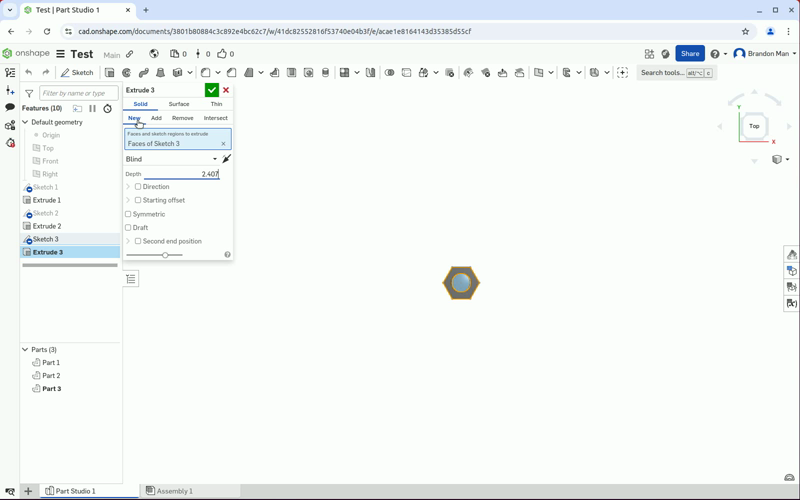
key(enter)
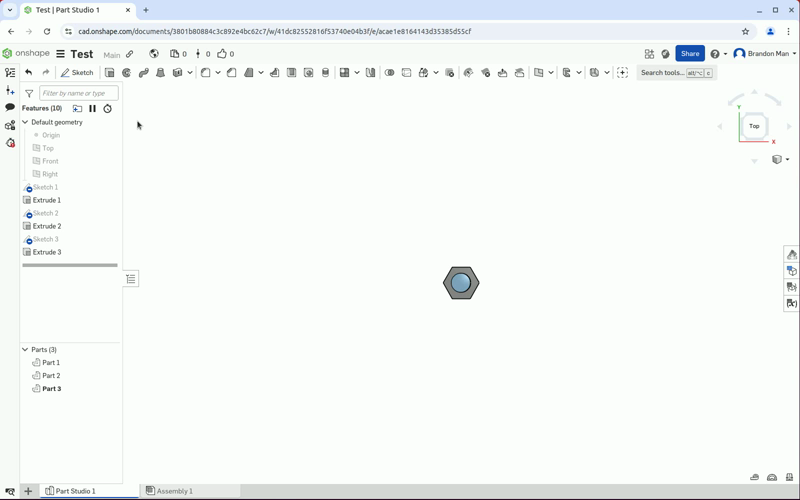
key(shift+h)
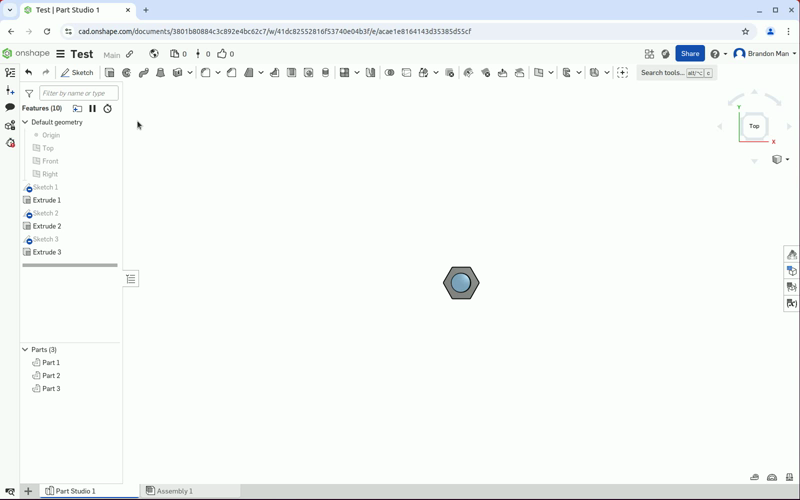
key(shift+h)
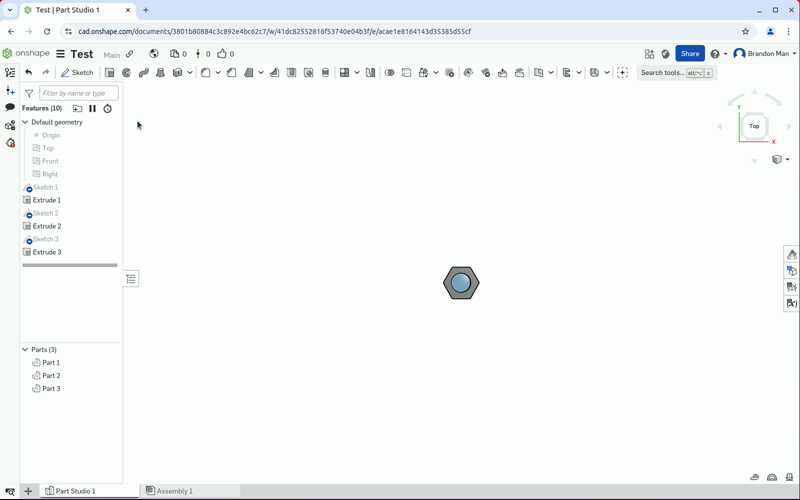
mouse_move(73, 189)
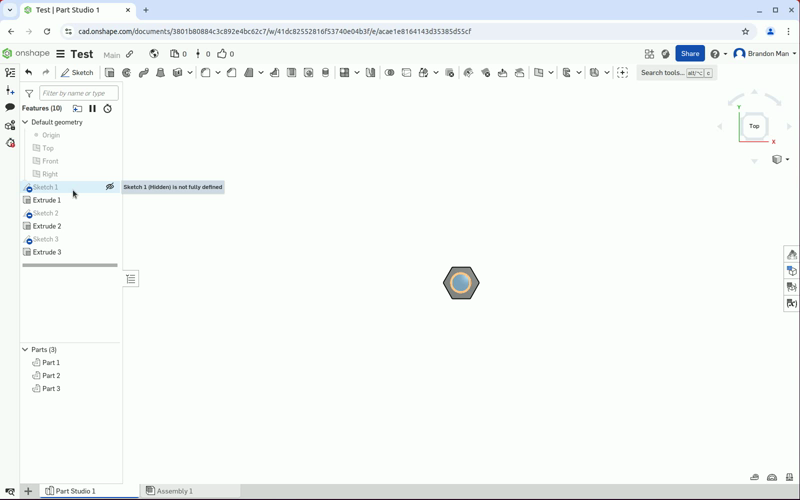
click(73, 189)
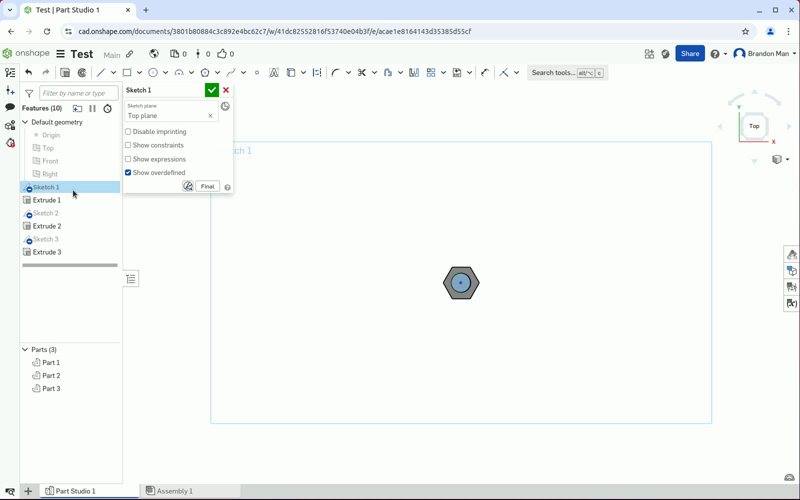
mouse_move(229, 92)
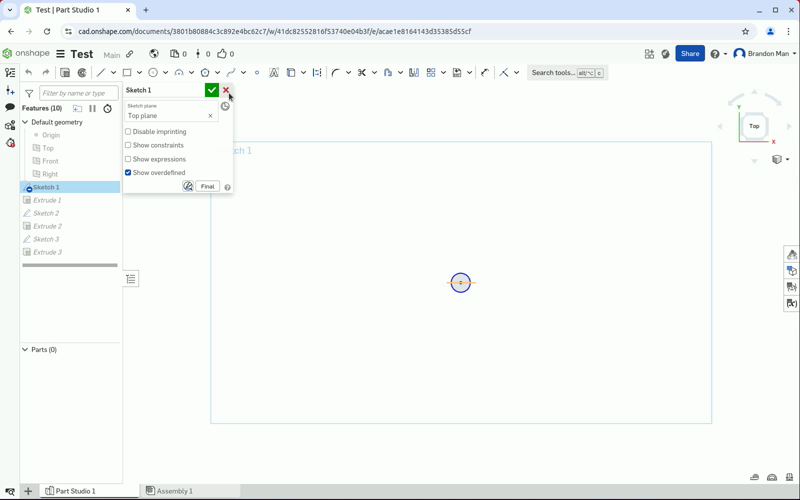
click(229, 92)
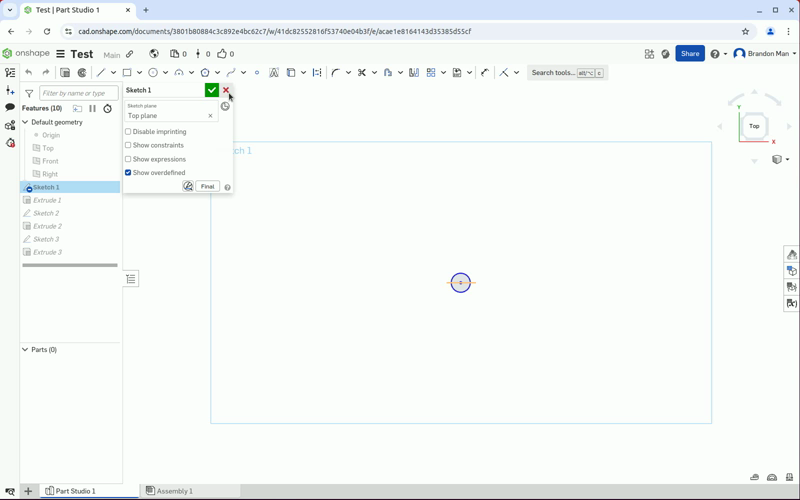
key(shift+s)
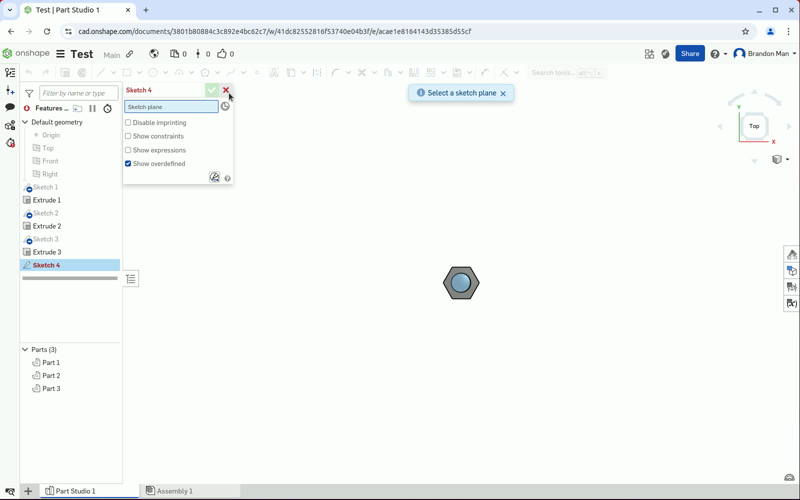
mouse_move(73, 150)
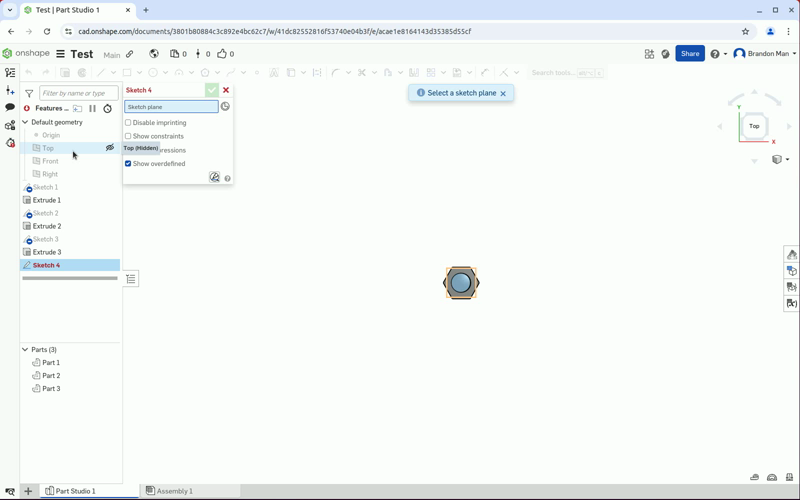
click(73, 150)
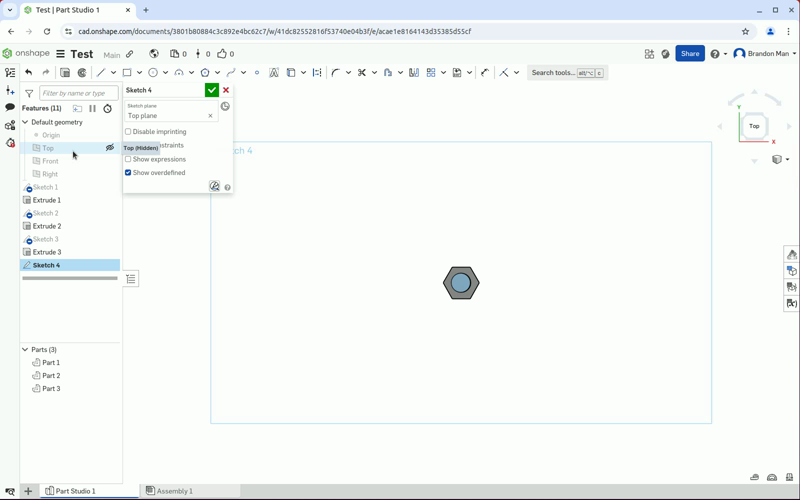
mouse_move(73, 352)
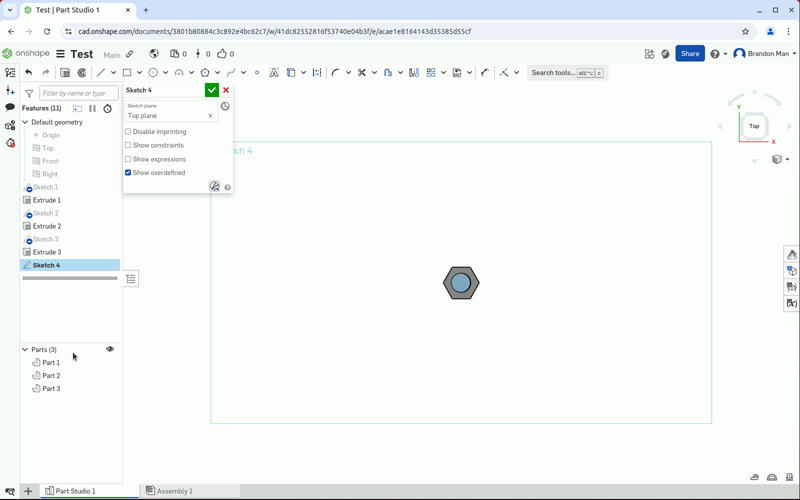
key(y)
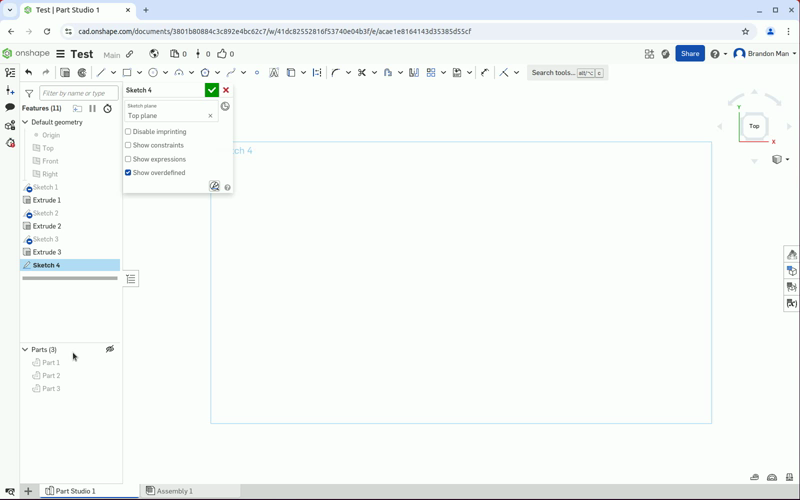
key(l)
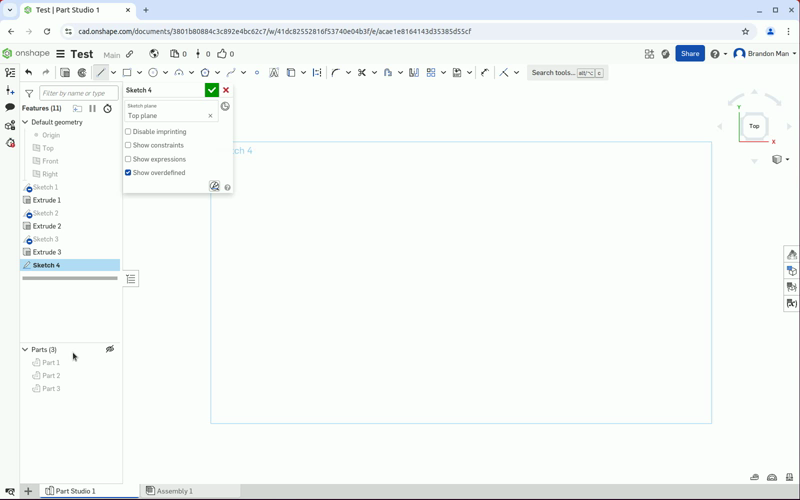
key_down(shift)
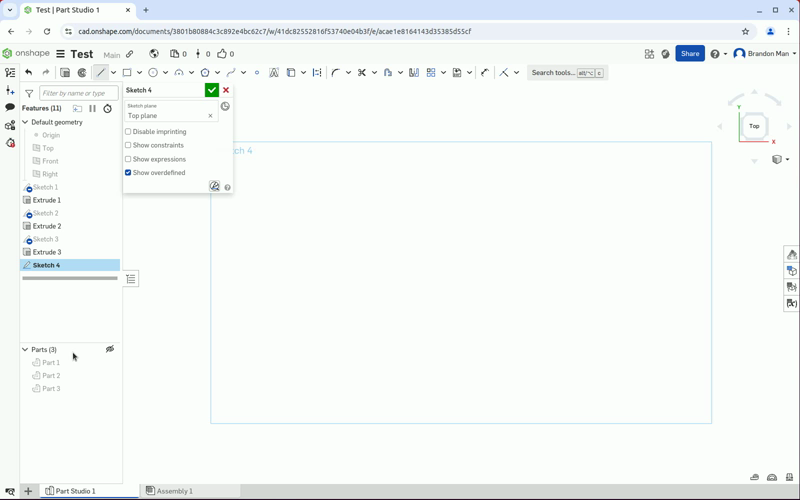
mouse_move(537, 292)
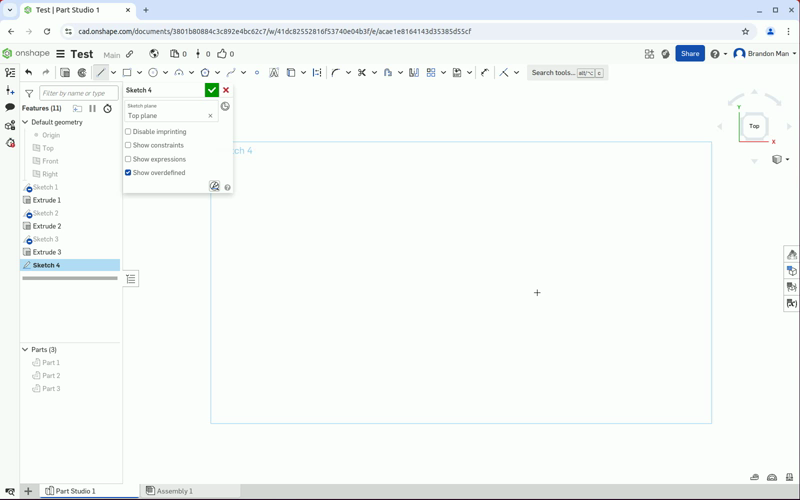
click(537, 292)
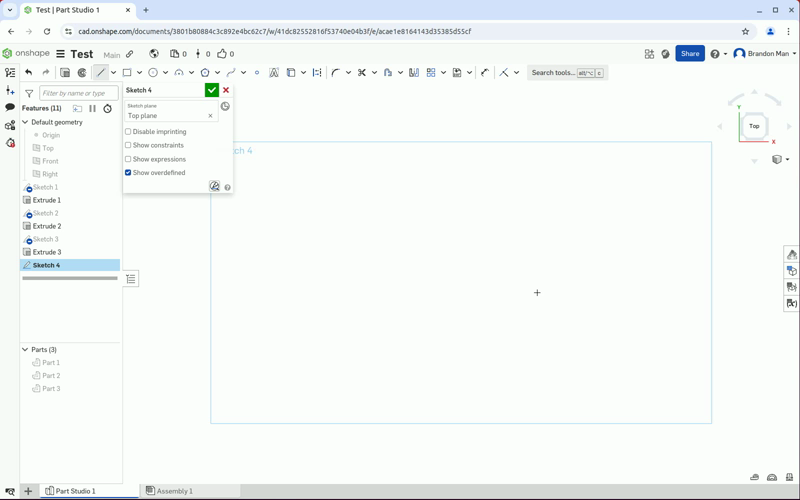
key_up(shift)
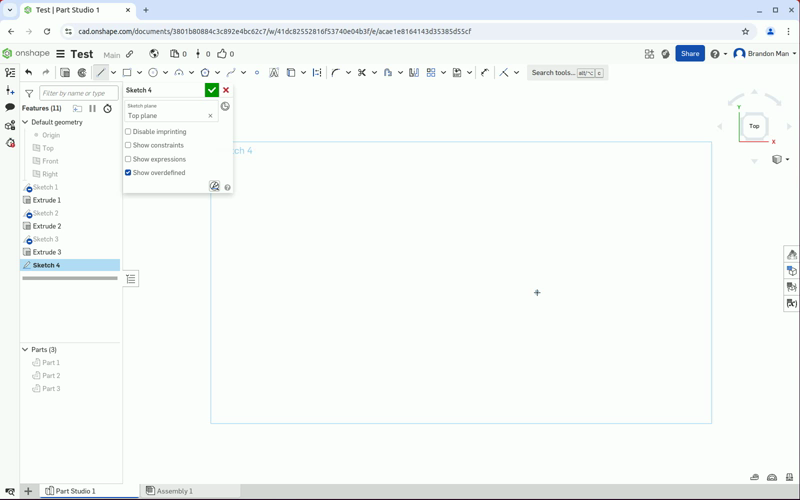
key_down(shift)
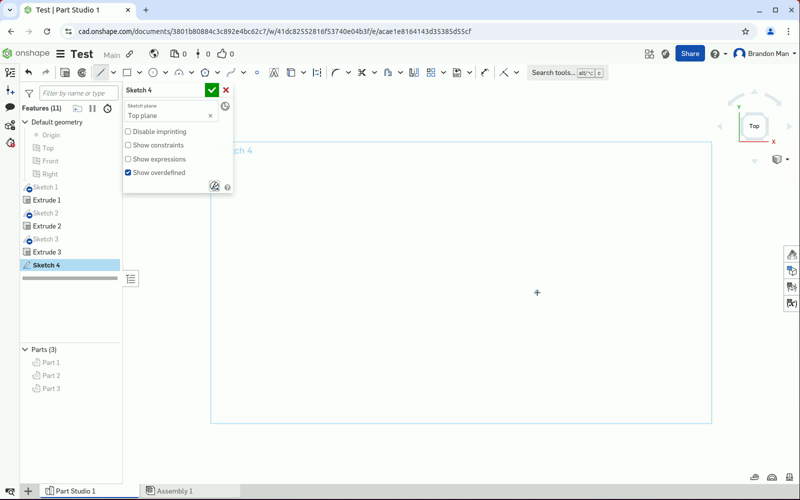
mouse_move(567, 292)
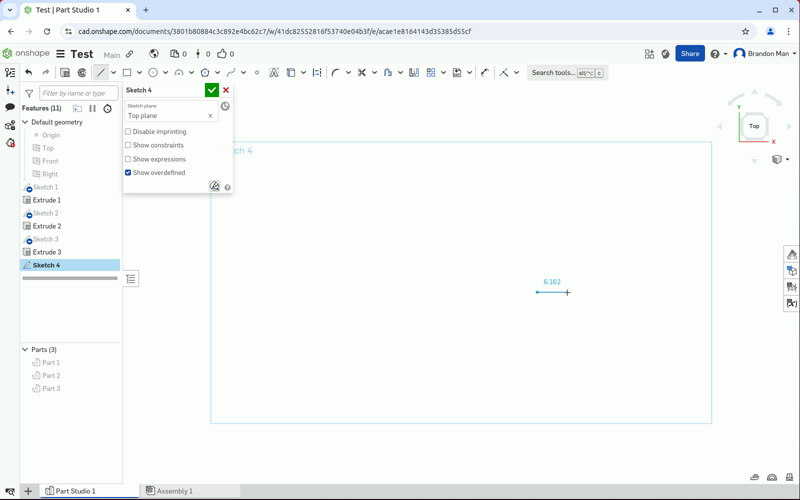
mouse_move(554, 303)
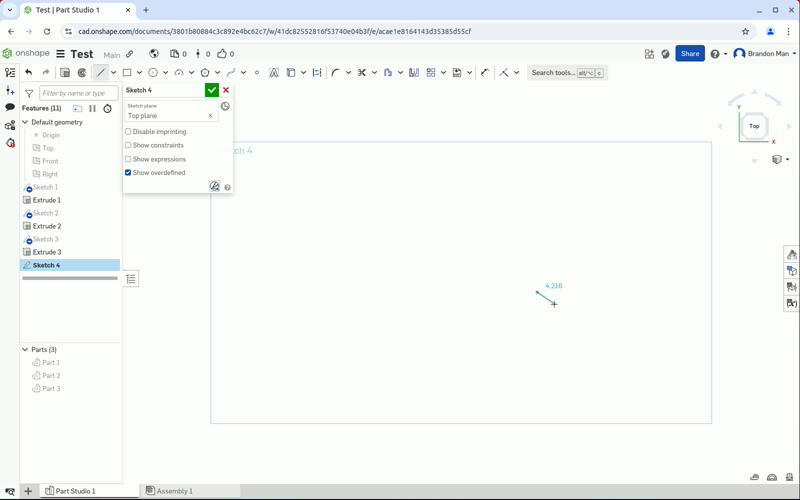
click(554, 303)
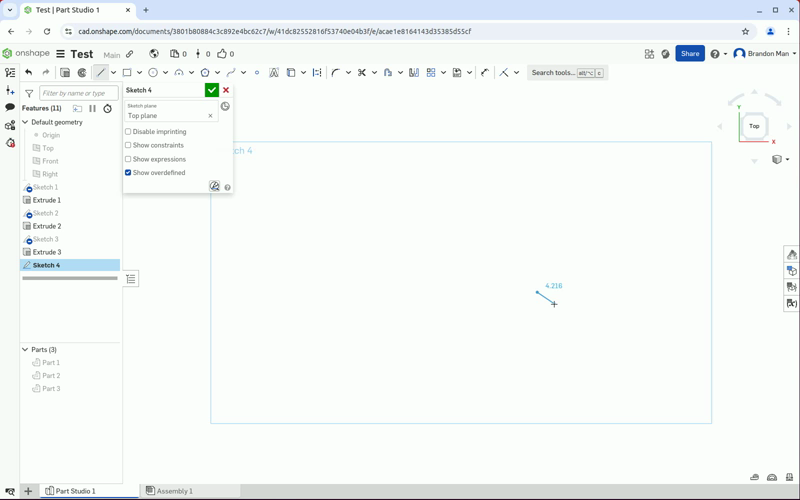
key_up(shift)
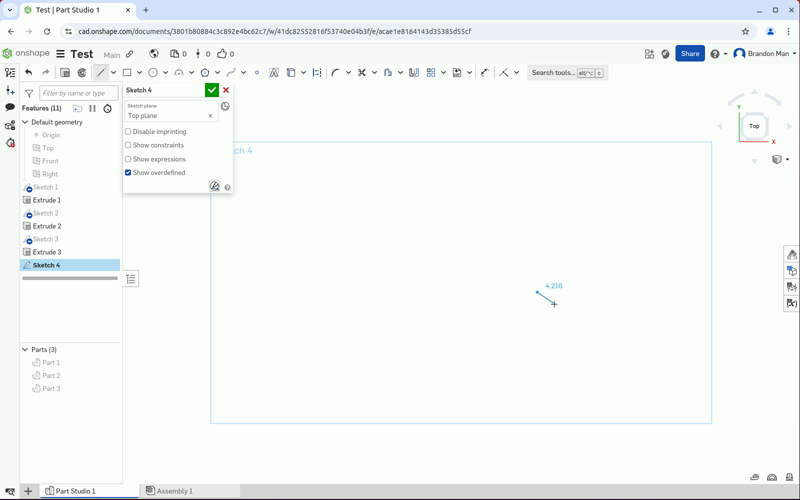
key_down(shift)
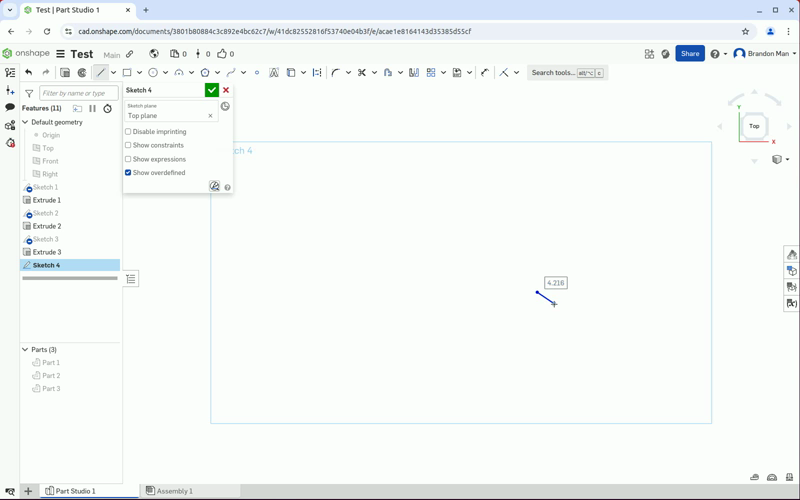
mouse_move(584, 303)
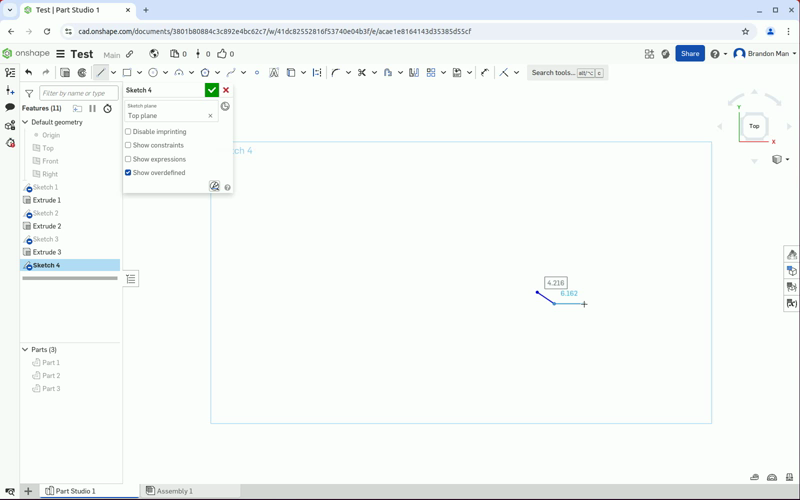
mouse_move(573, 294)
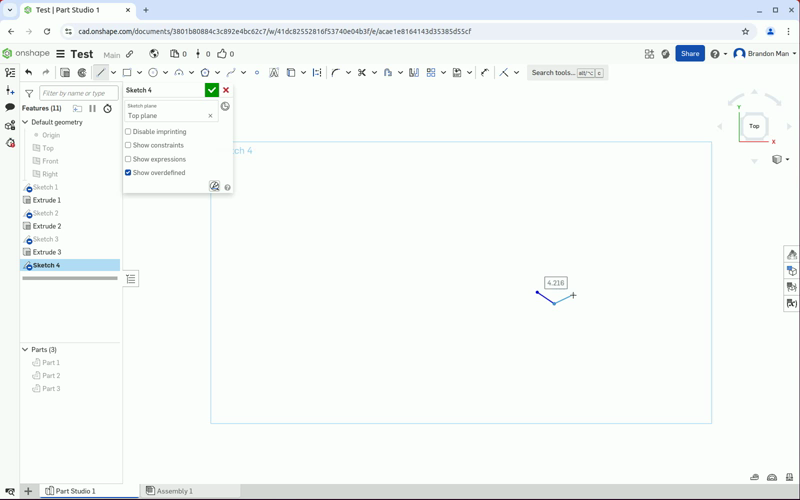
click(573, 294)
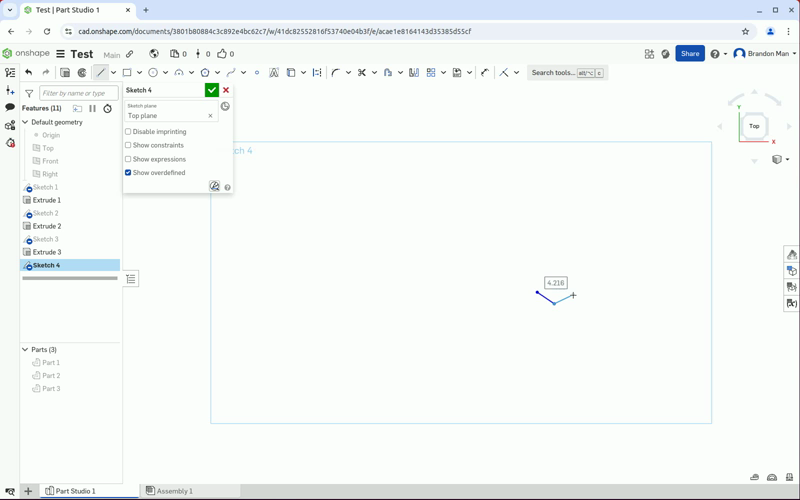
key_up(shift)
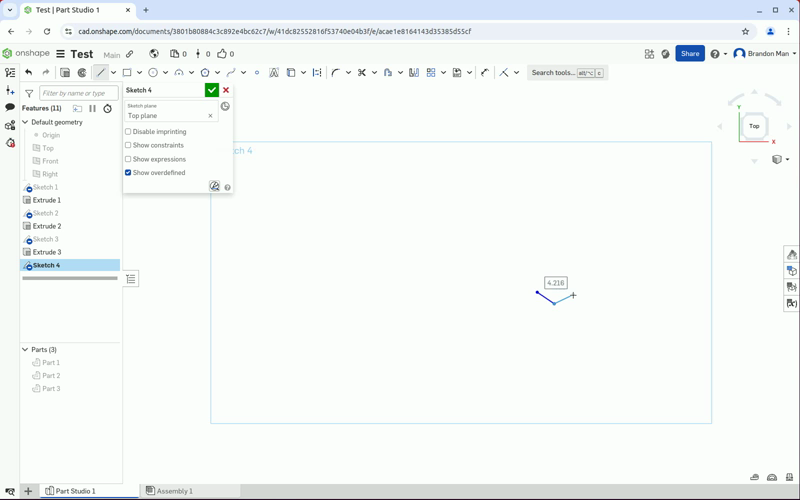
key_down(shift)
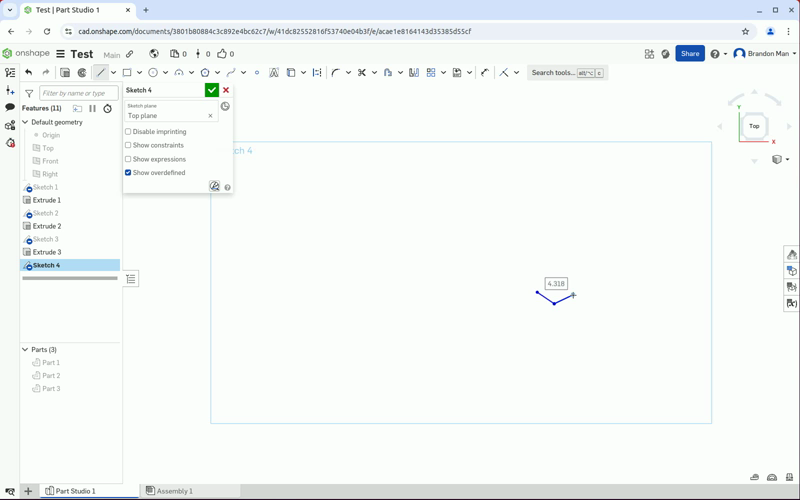
mouse_move(589, 294)
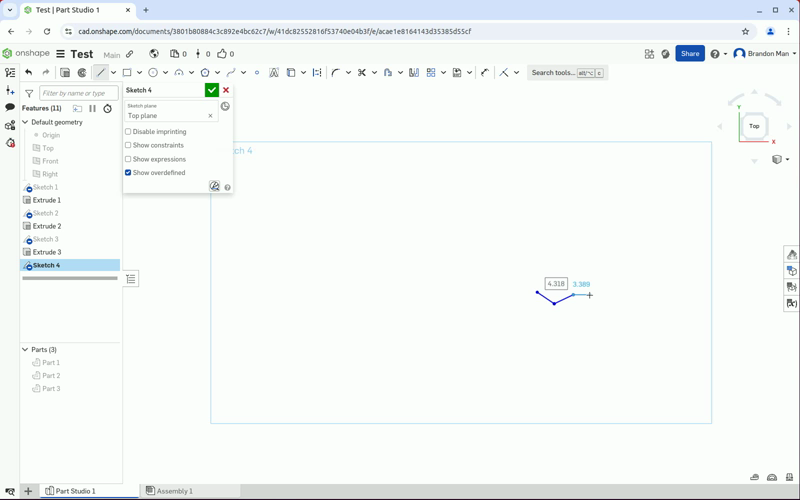
mouse_move(574, 273)
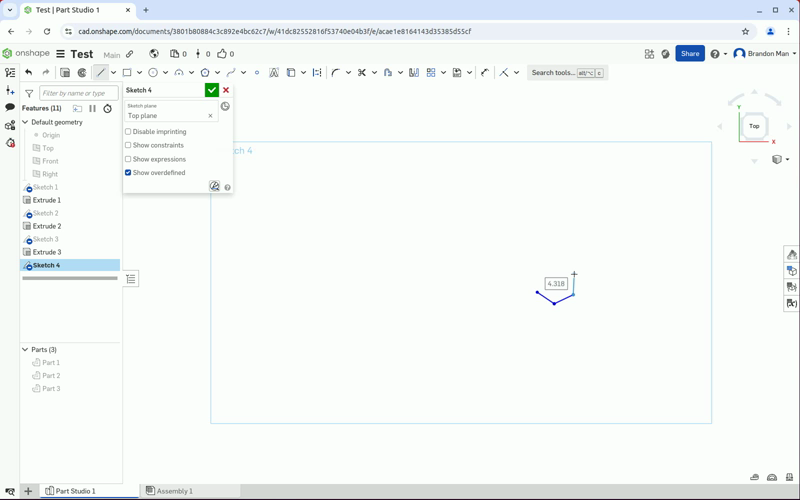
click(574, 273)
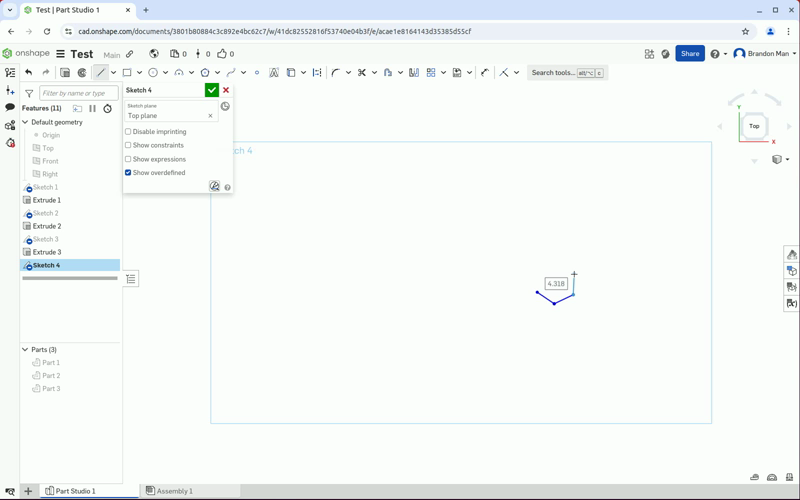
key_up(shift)
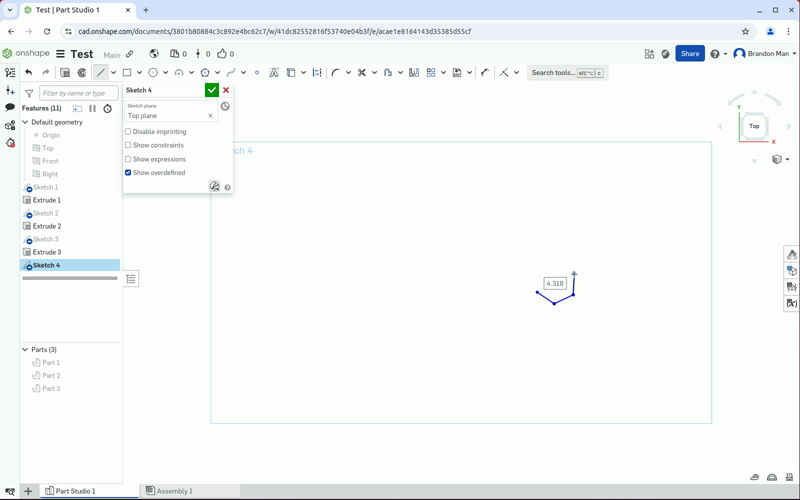
key_down(shift)
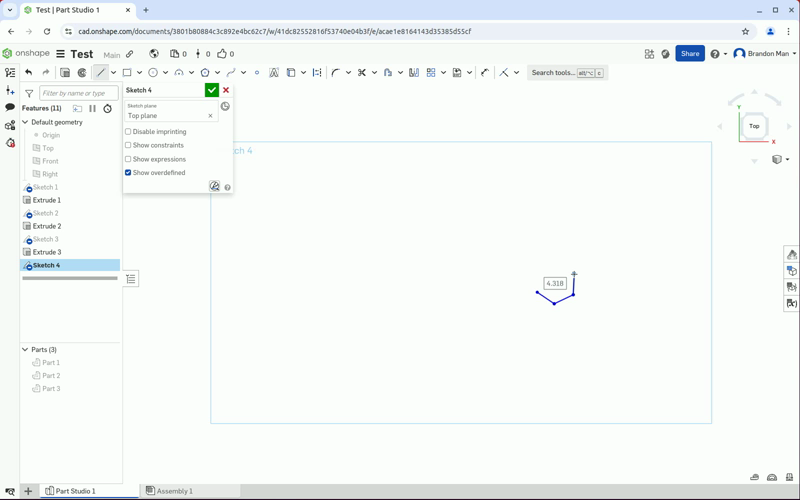
mouse_move(589, 273)
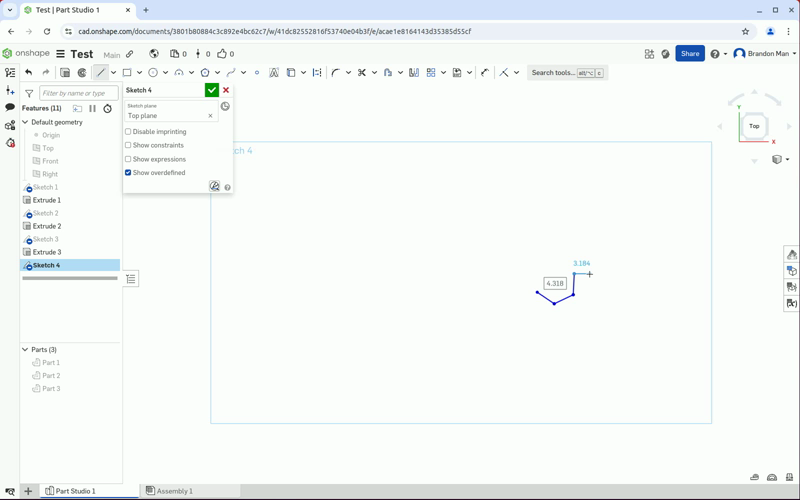
mouse_move(556, 262)
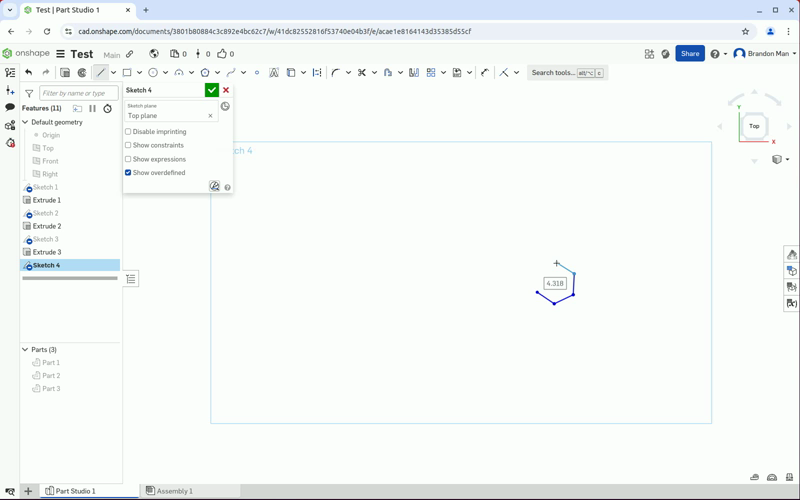
click(556, 262)
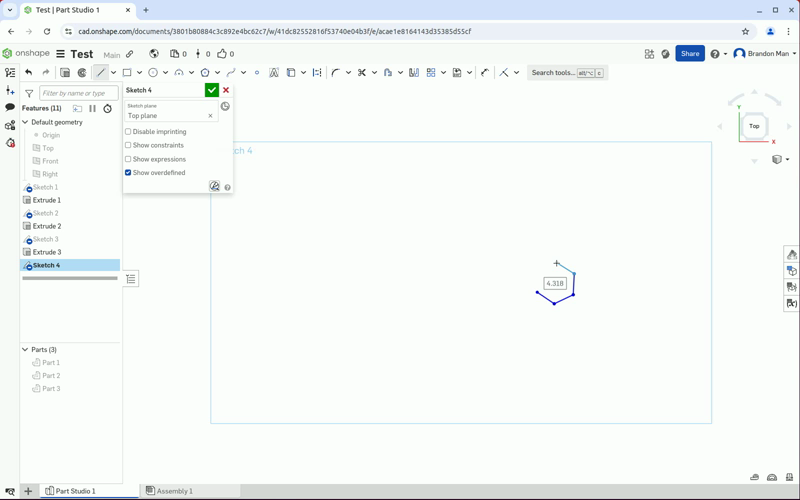
key_up(shift)
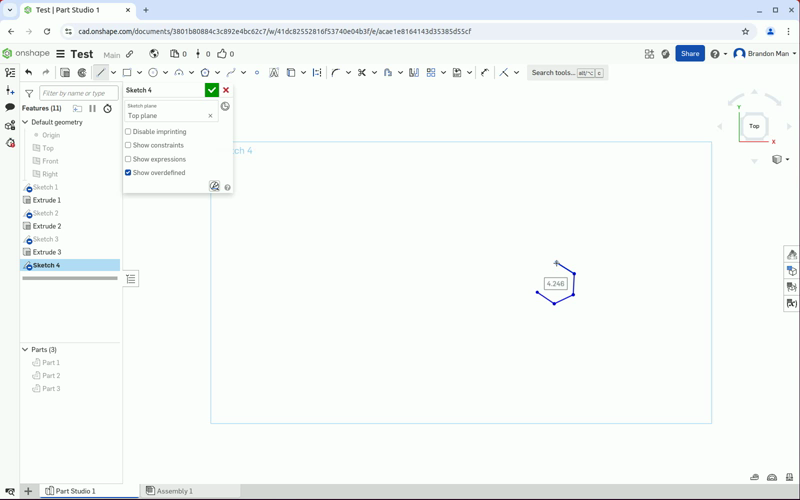
key_down(shift)
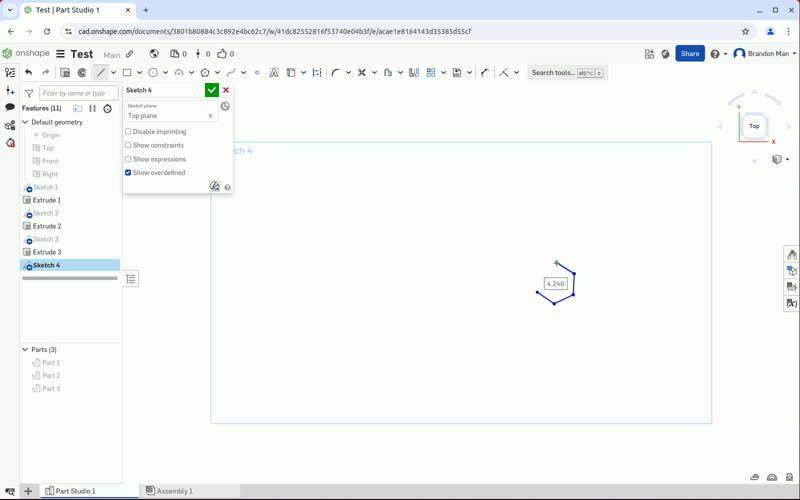
mouse_move(586, 262)
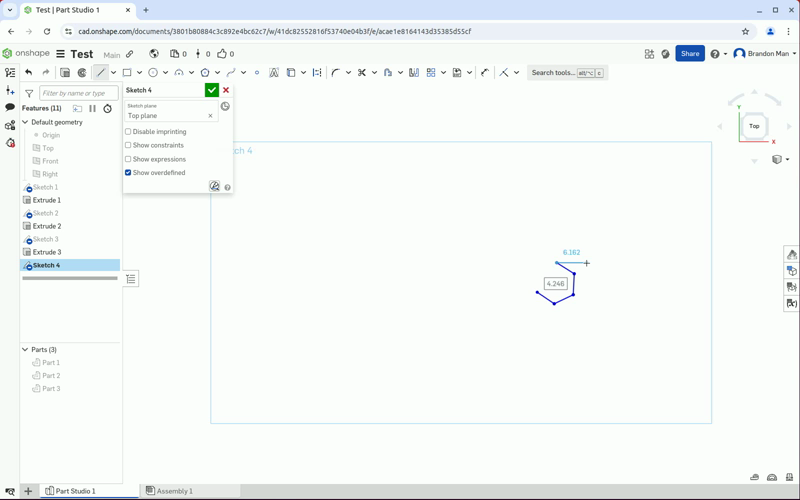
mouse_move(538, 271)
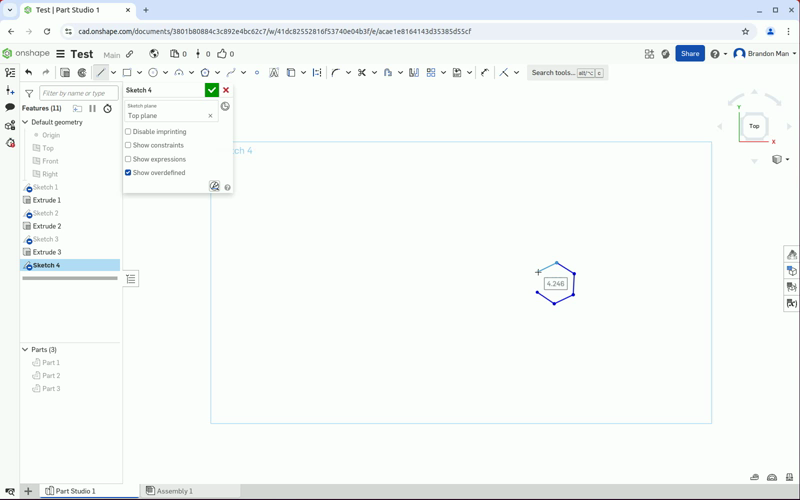
click(538, 271)
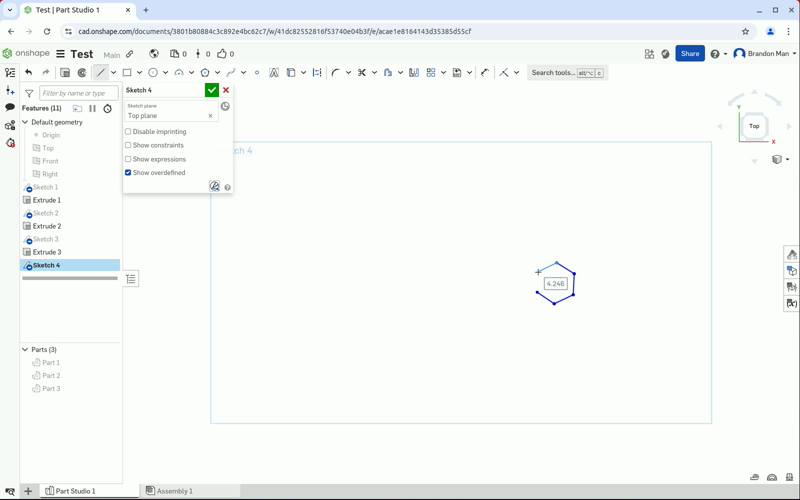
key_up(shift)
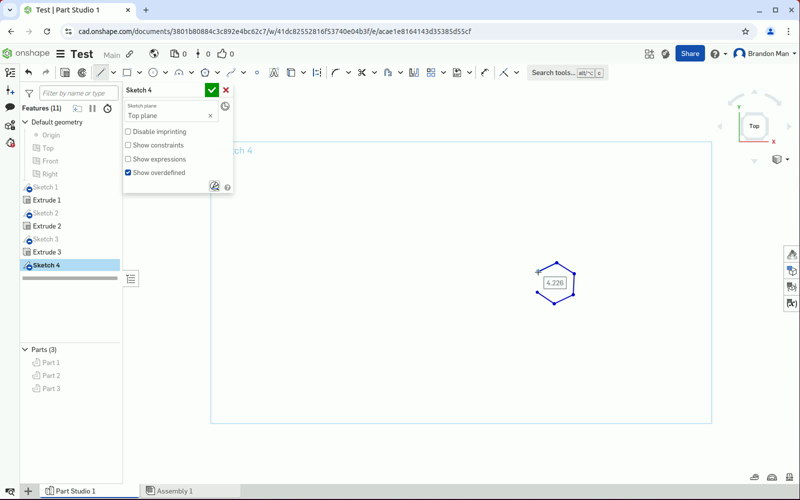
mouse_move(568, 271)
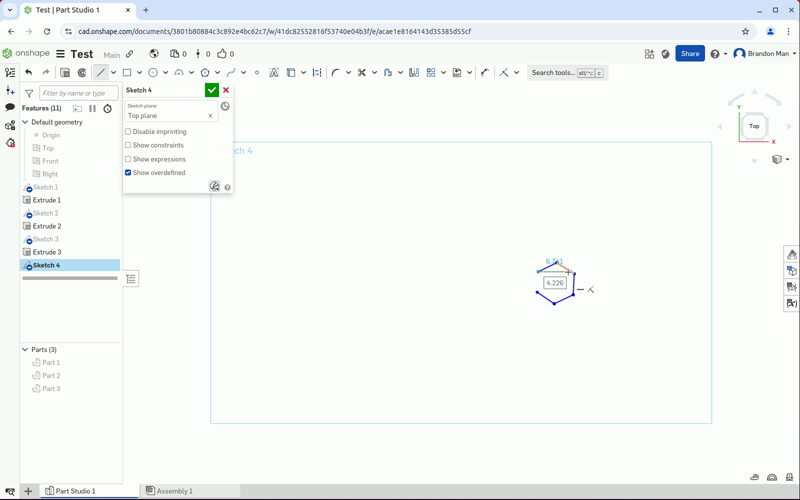
key_down(shift)
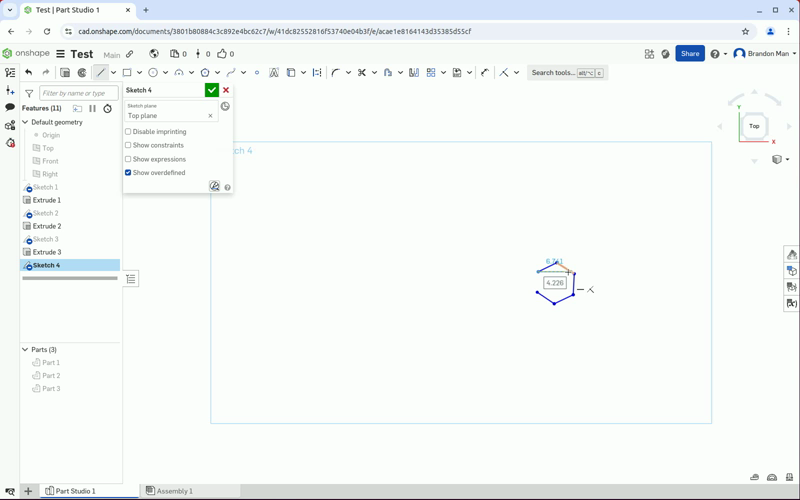
mouse_move(537, 292)
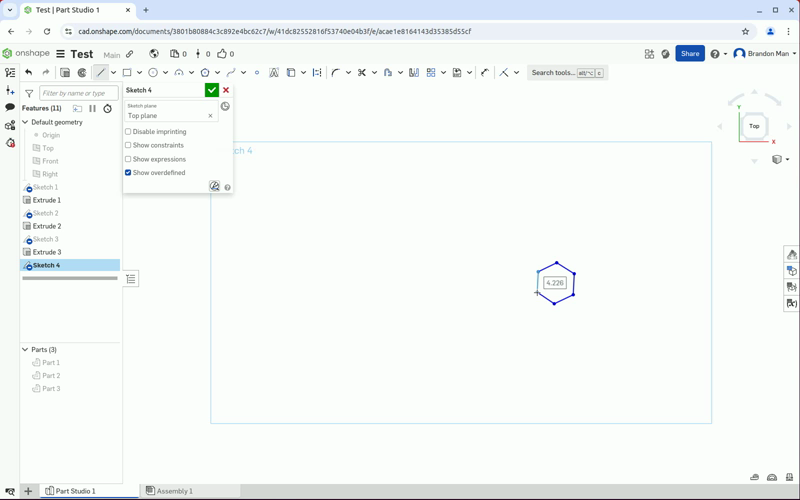
key_up(shift)
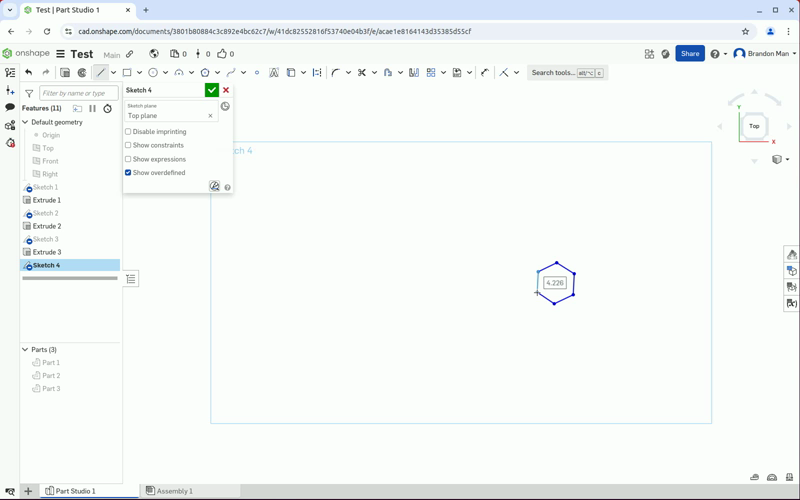
click(537, 292)
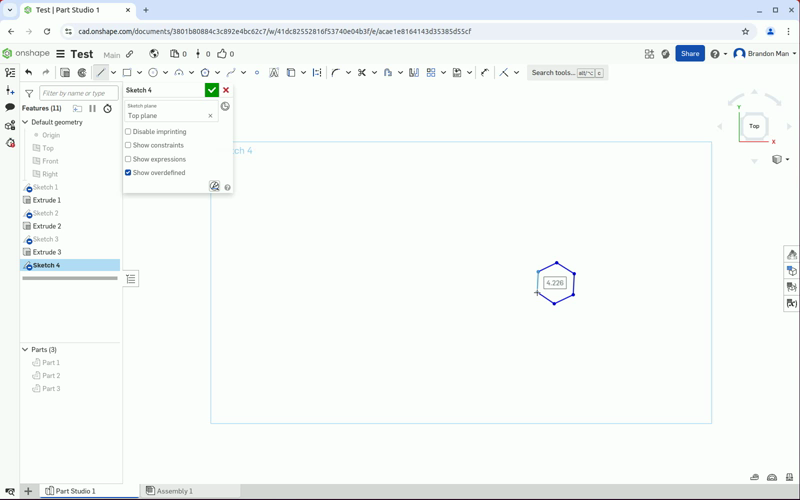
key(esc)
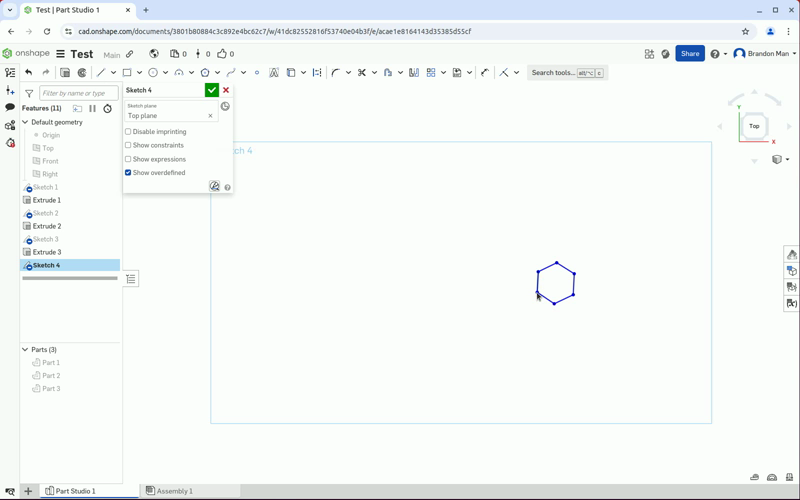
key(c)
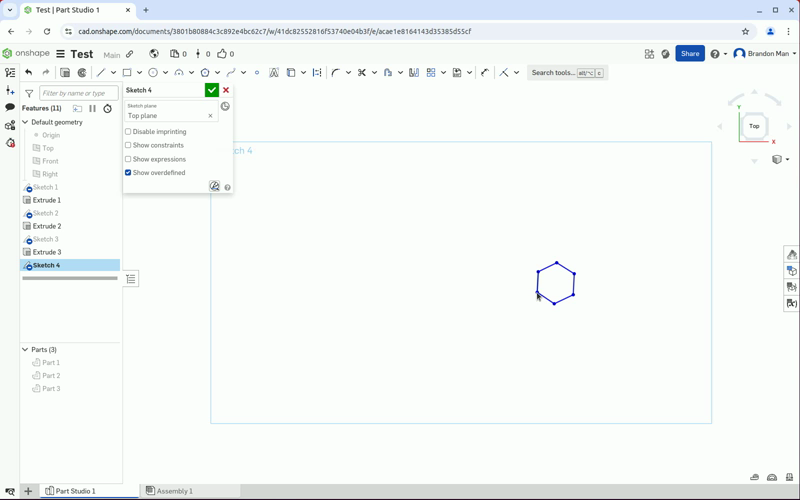
key_down(shift)
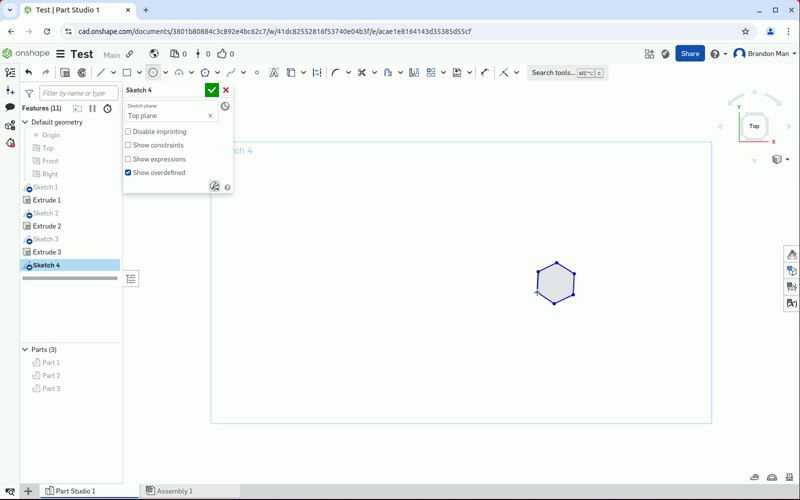
mouse_move(555, 283)
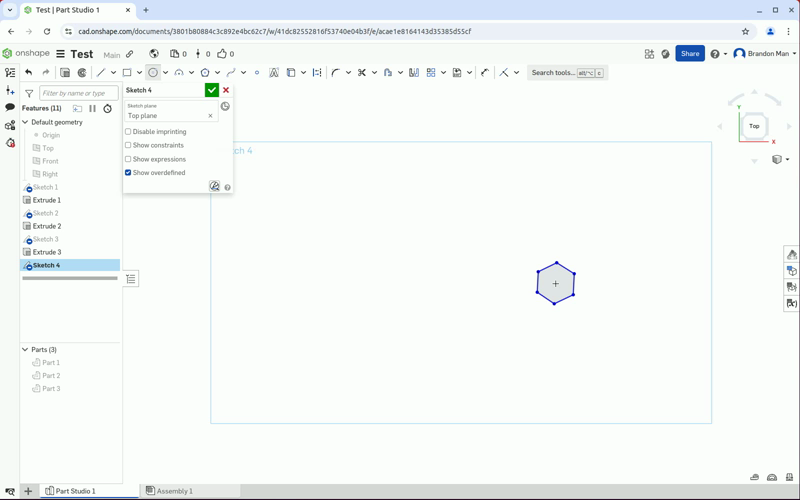
click(555, 283)
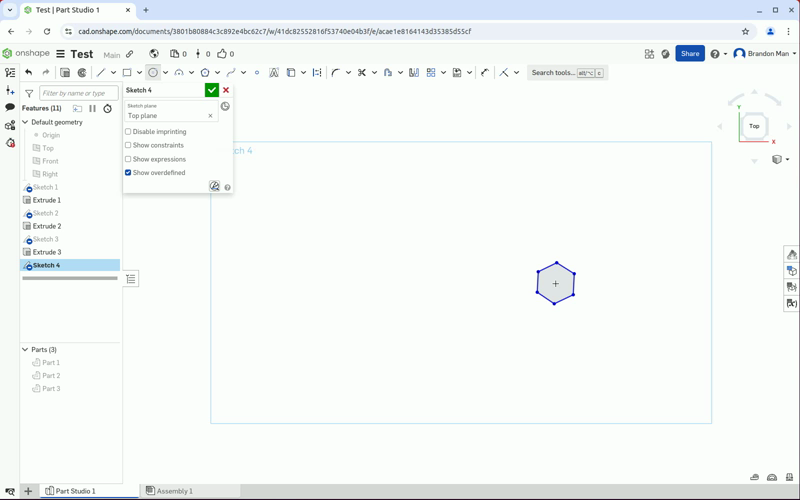
key_up(shift)
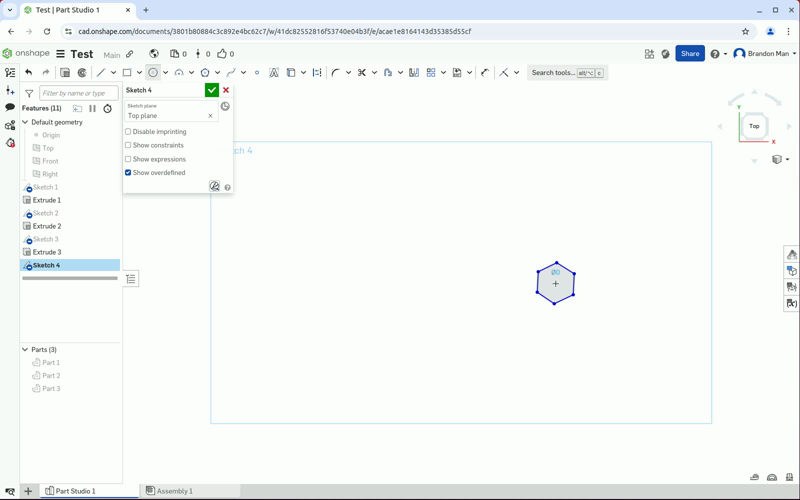
mouse_move(564, 283)
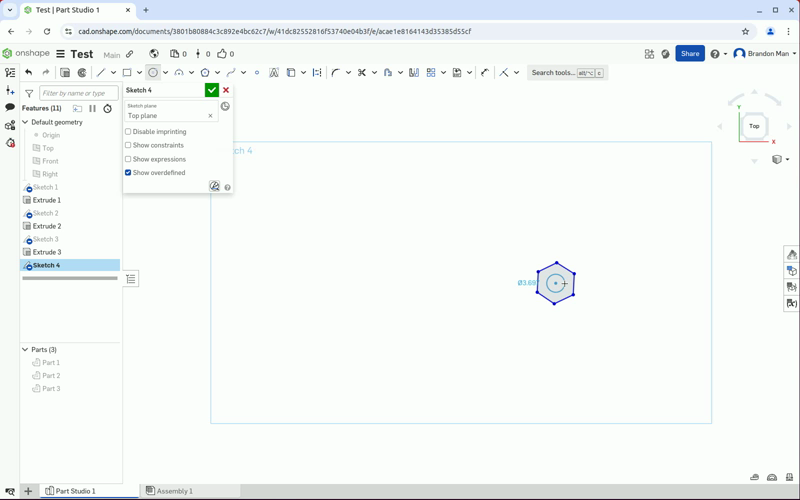
click(564, 283)
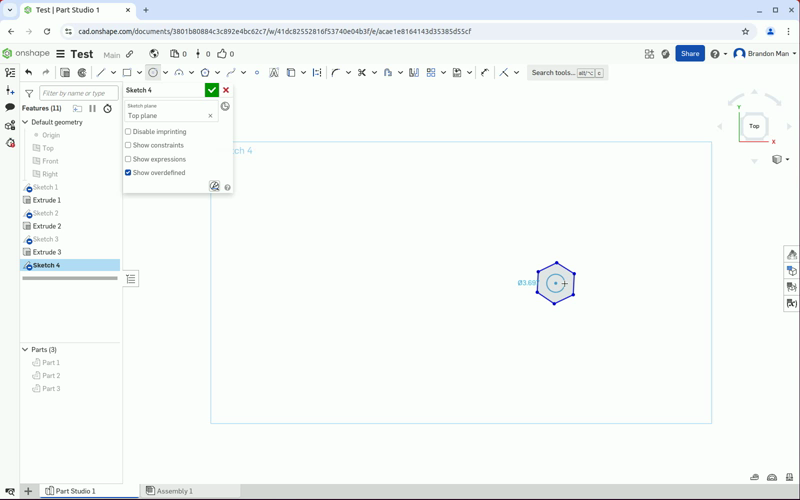
key(esc)
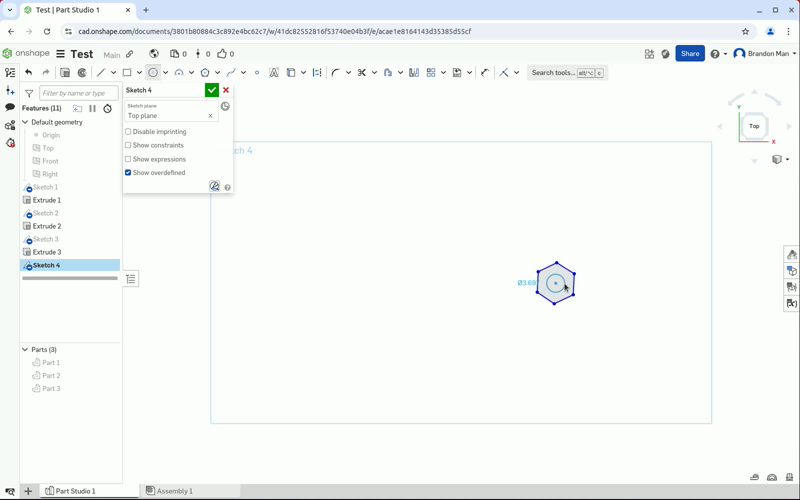
mouse_move(571, 290)
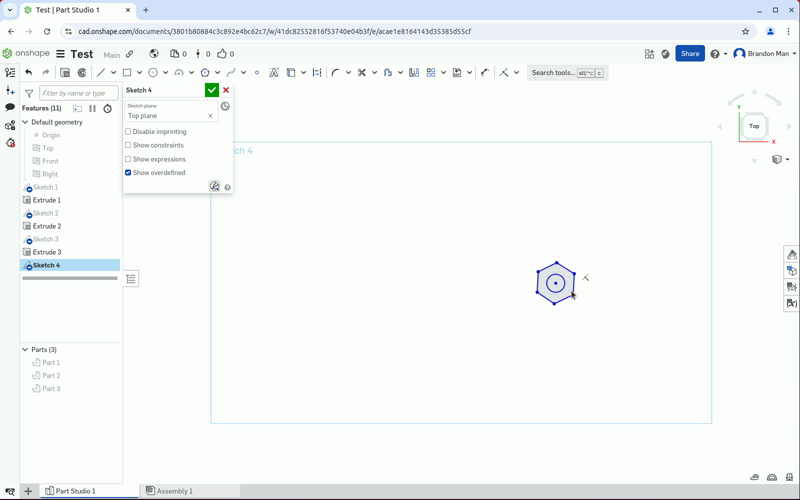
scroll(6)
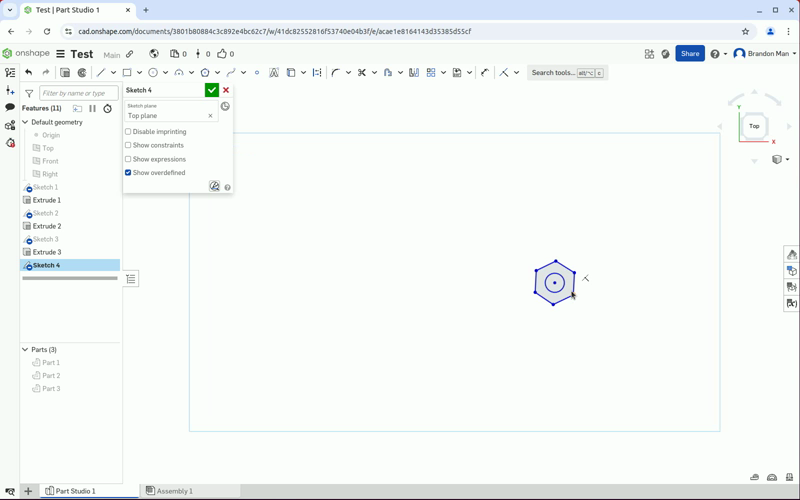
scroll(6)
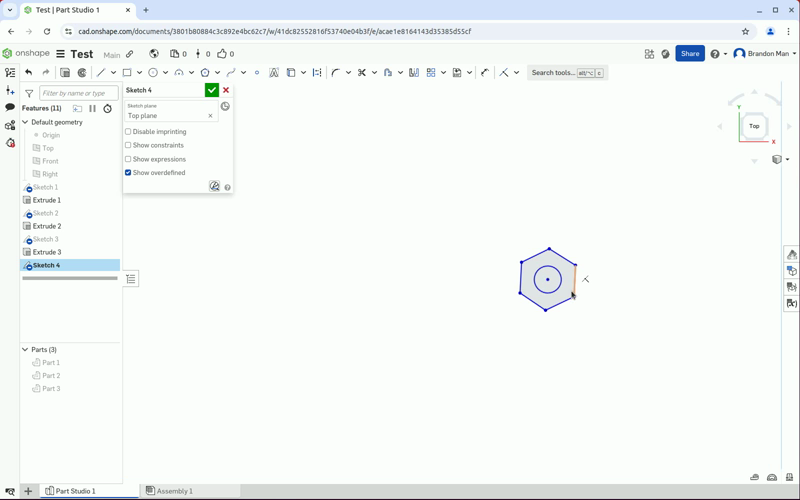
scroll(6)
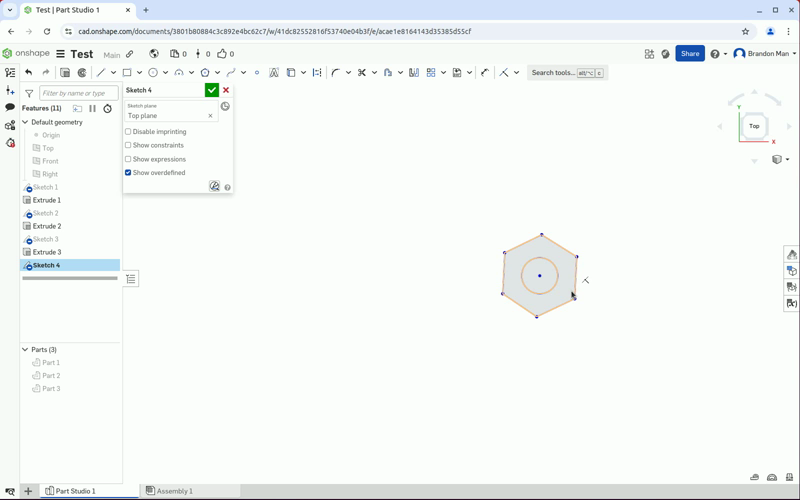
scroll(6)
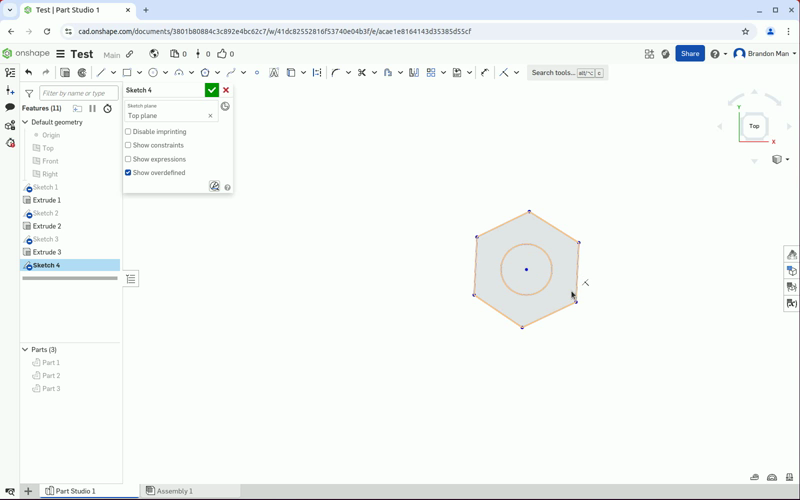
scroll(6)
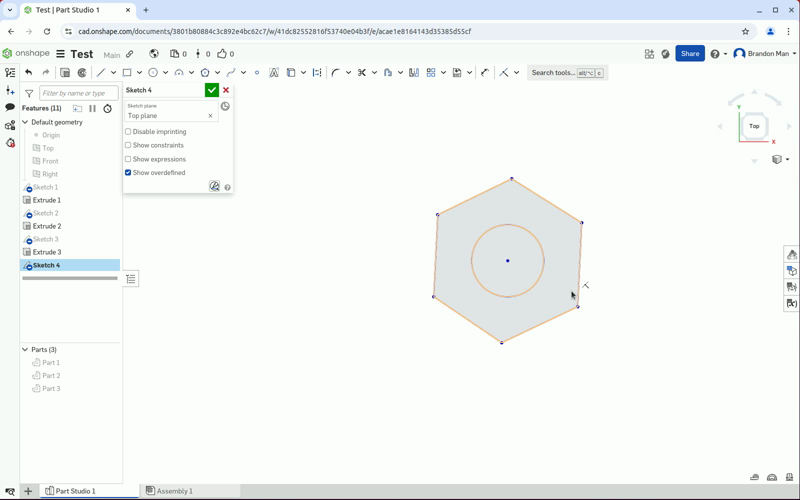
scroll(6)
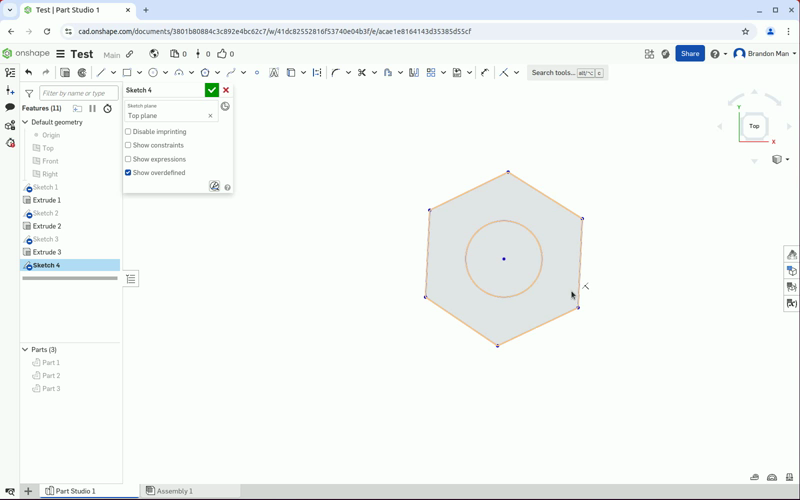
scroll(6)
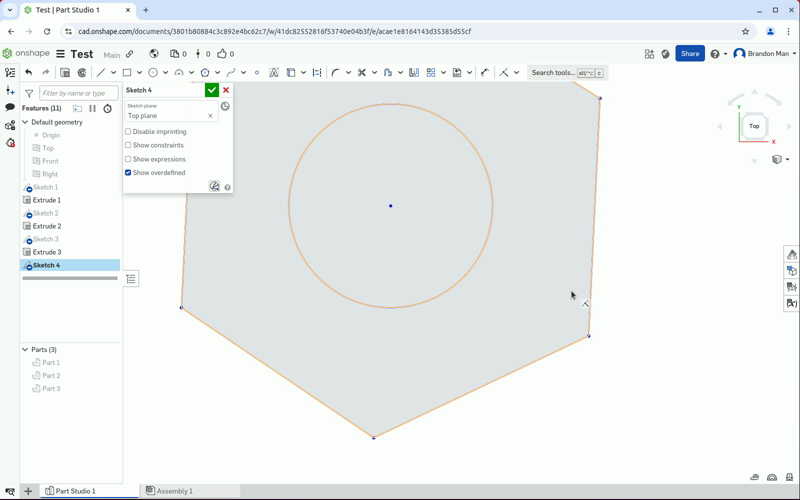
click(571, 290)
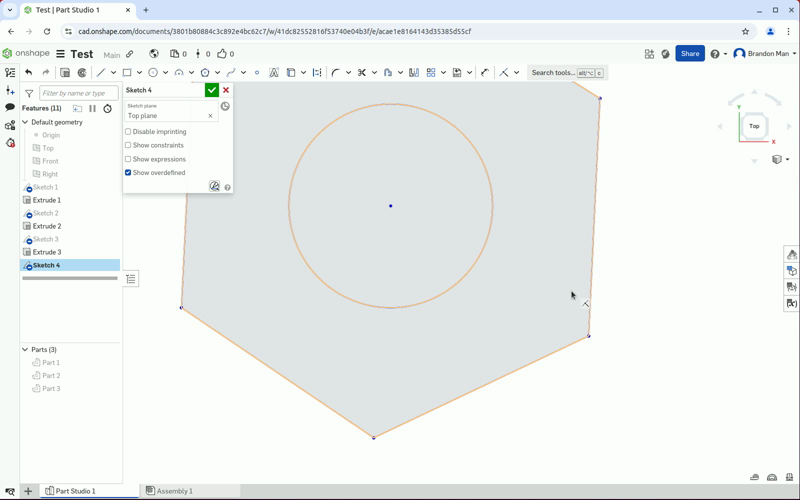
scroll(-6)
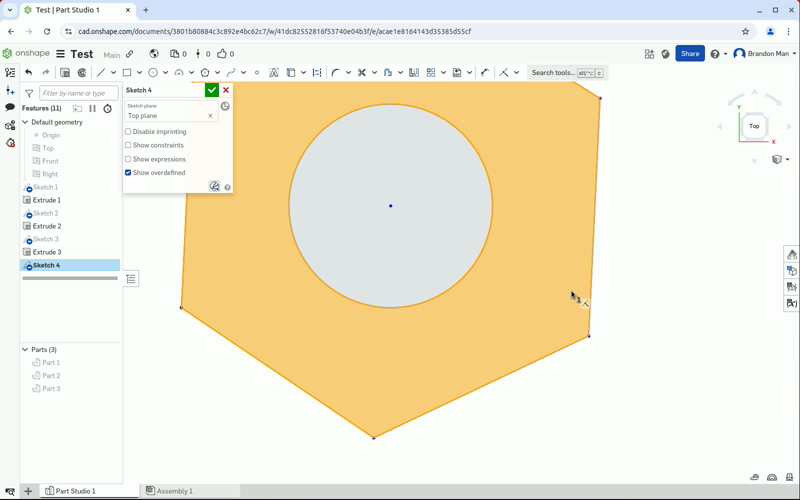
scroll(-6)
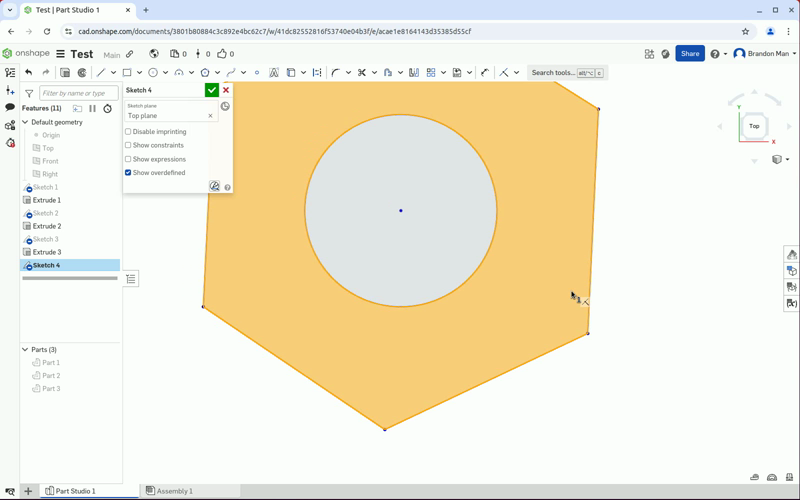
scroll(-6)
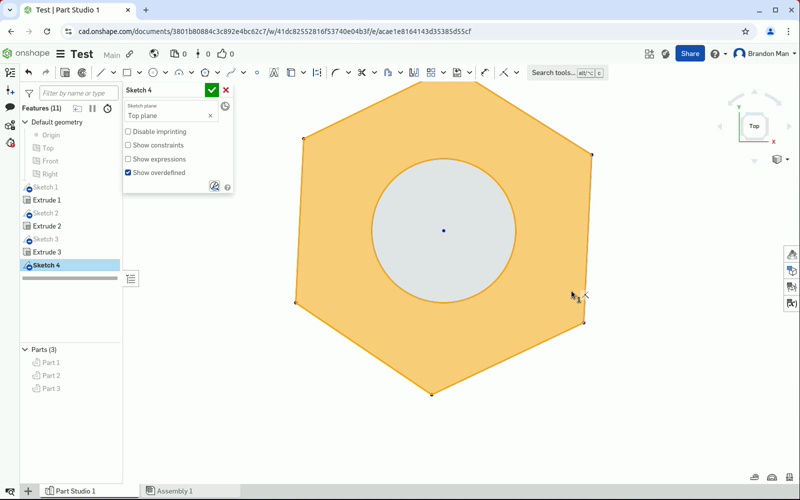
scroll(-6)
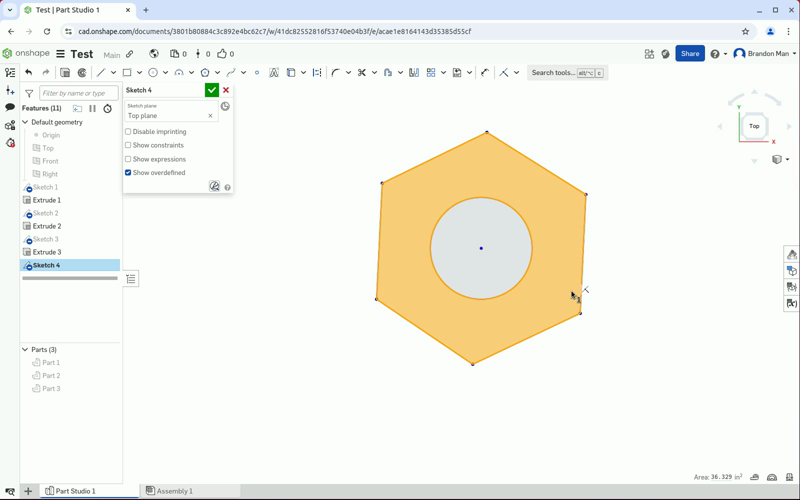
scroll(-6)
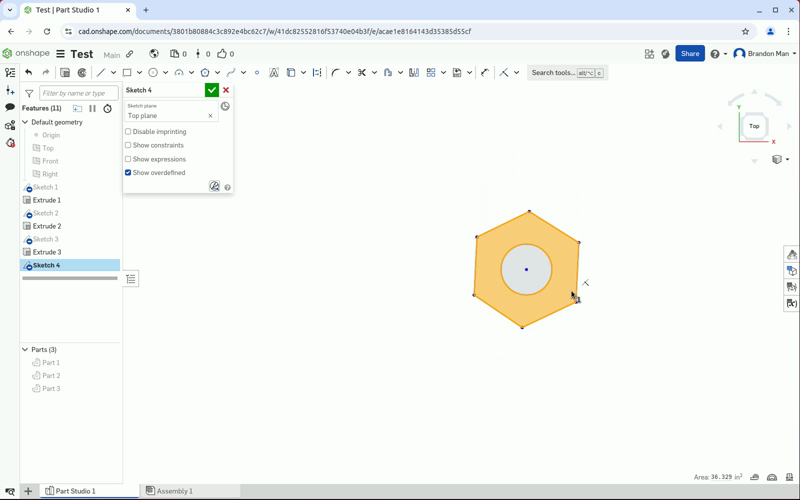
scroll(-6)
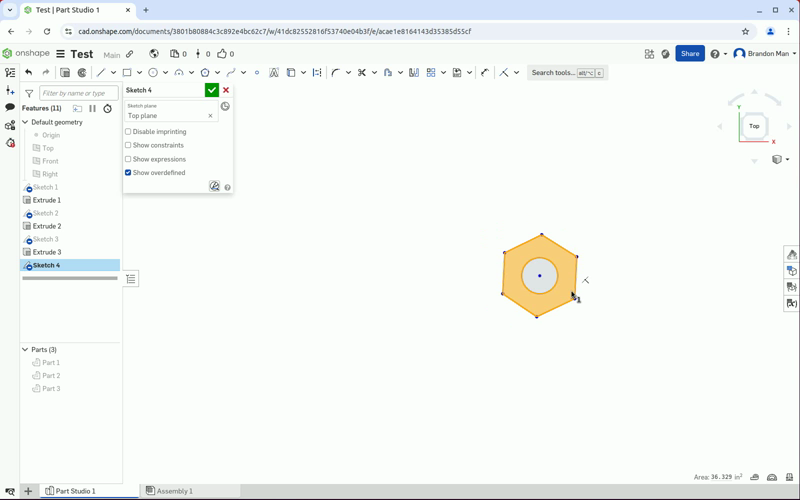
scroll(-6)
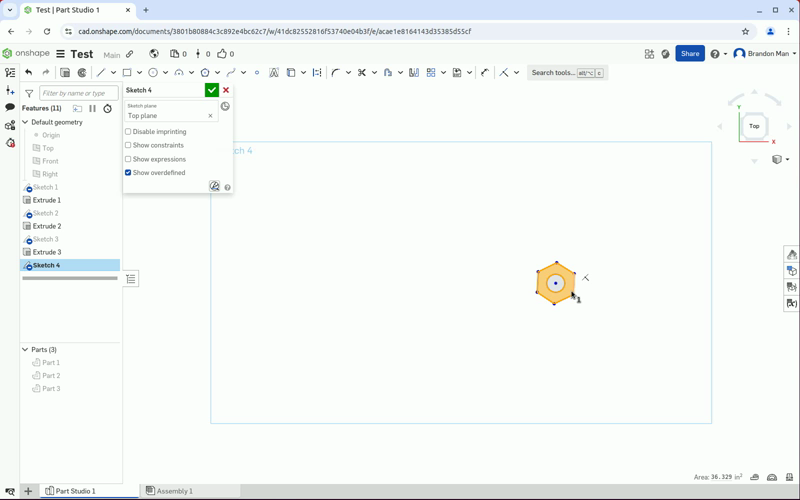
mouse_move(73, 352)
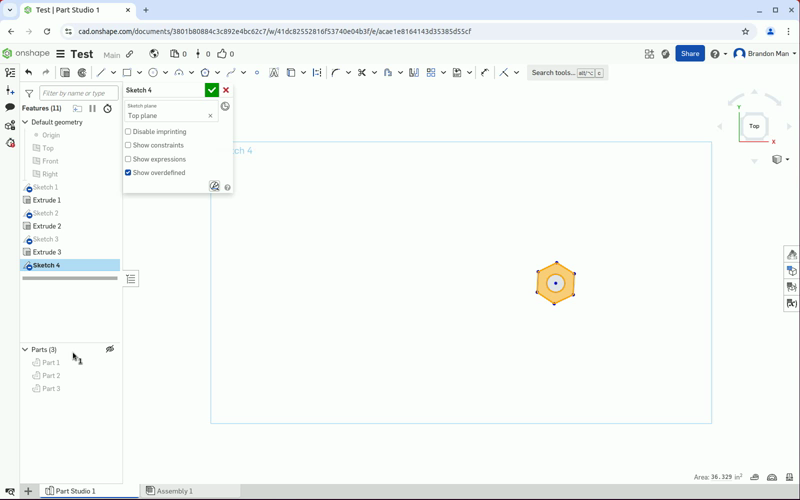
key(shift+y)
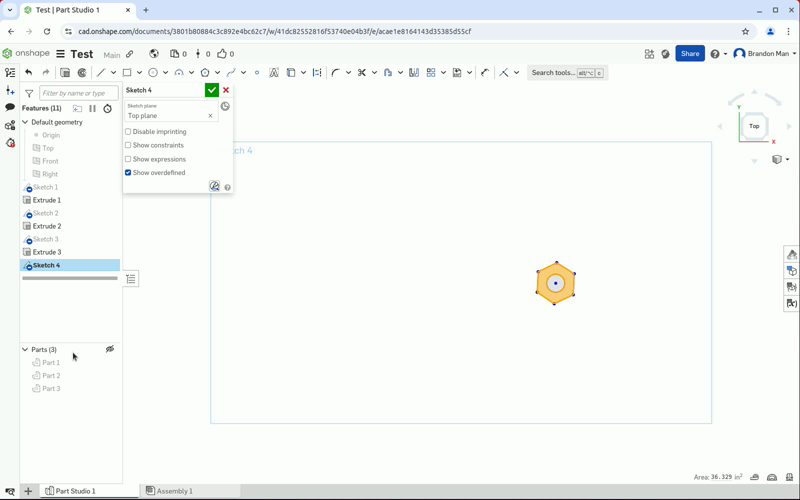
key(shift+e)
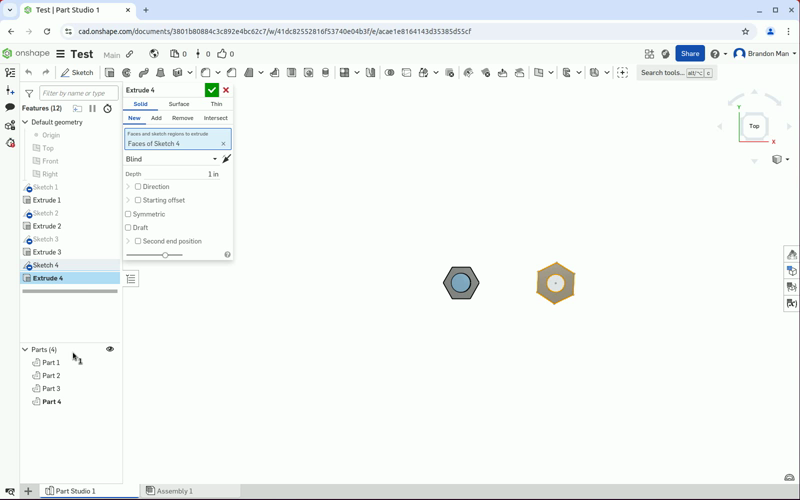
mouse_move(143, 106)
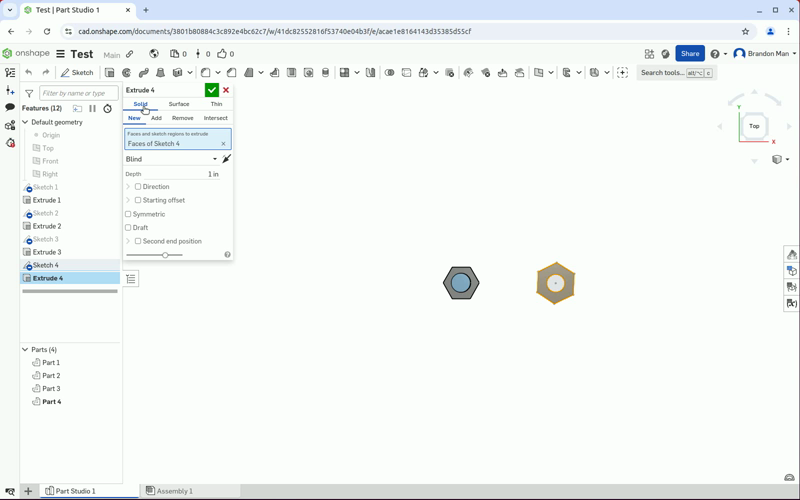
click(143, 106)
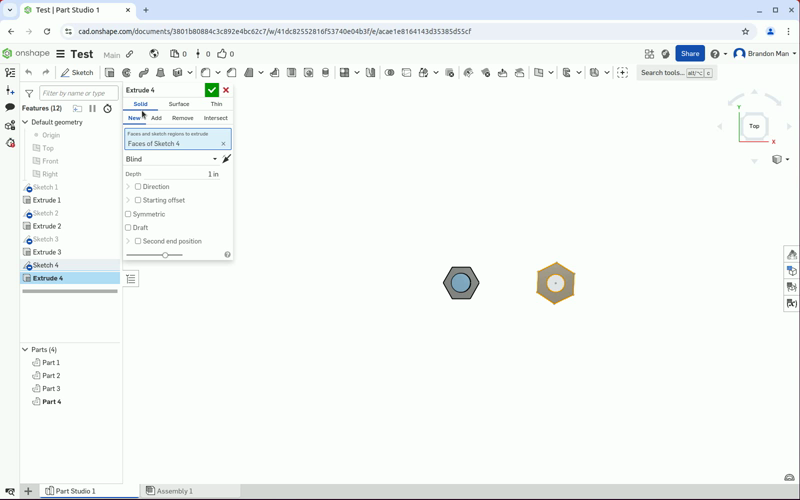
mouse_move(137, 120)
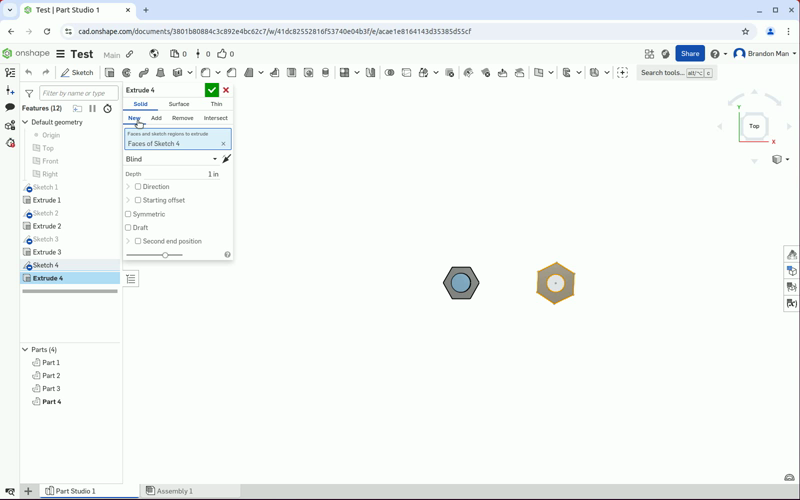
click(137, 120)
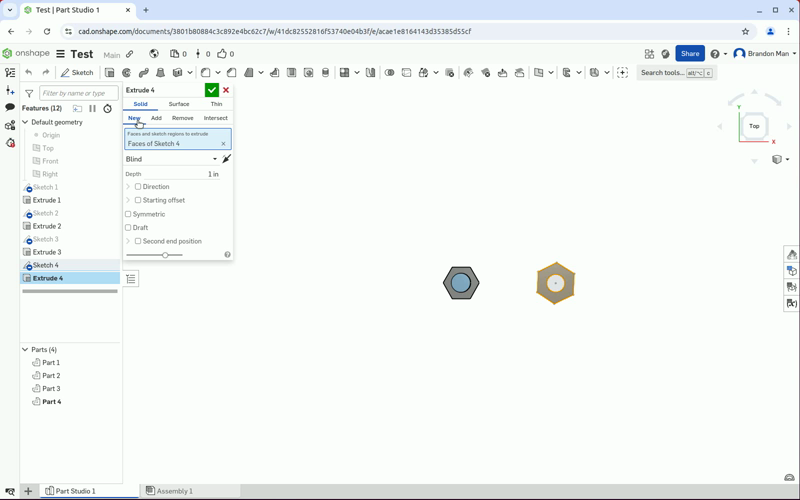
key(tab, 4)
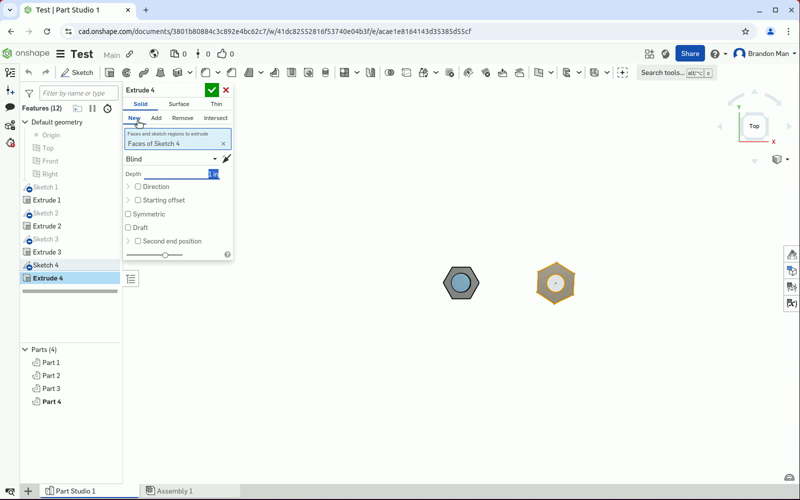
text(2.407)
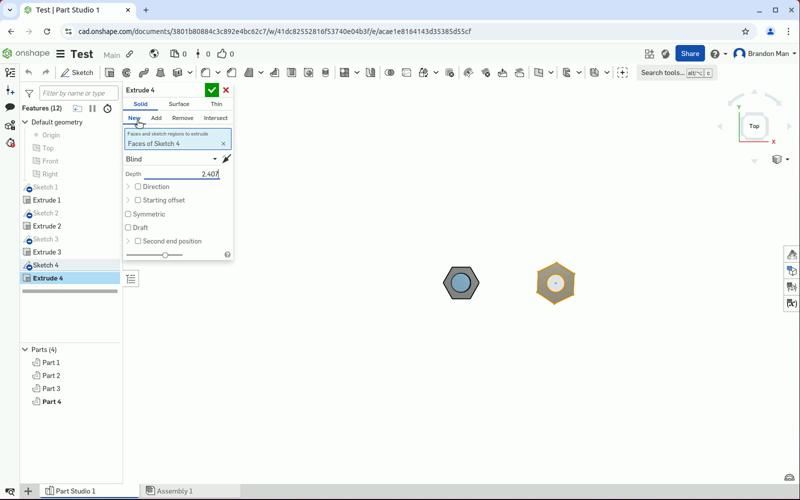
key(enter)
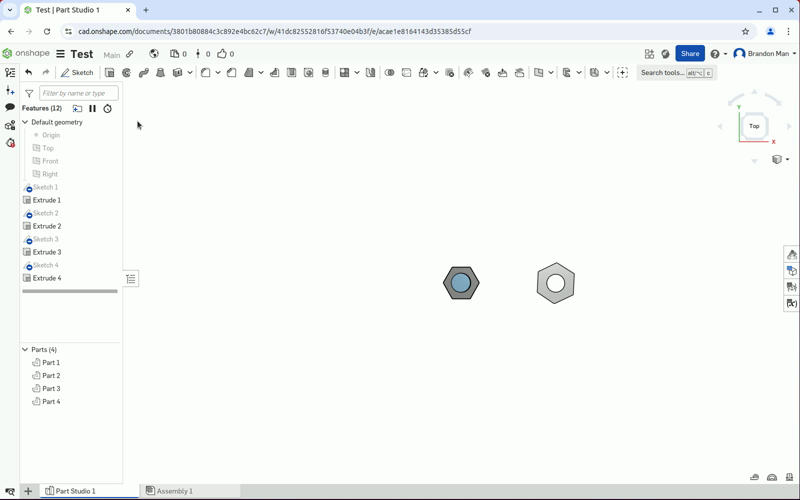
key(shift+h)
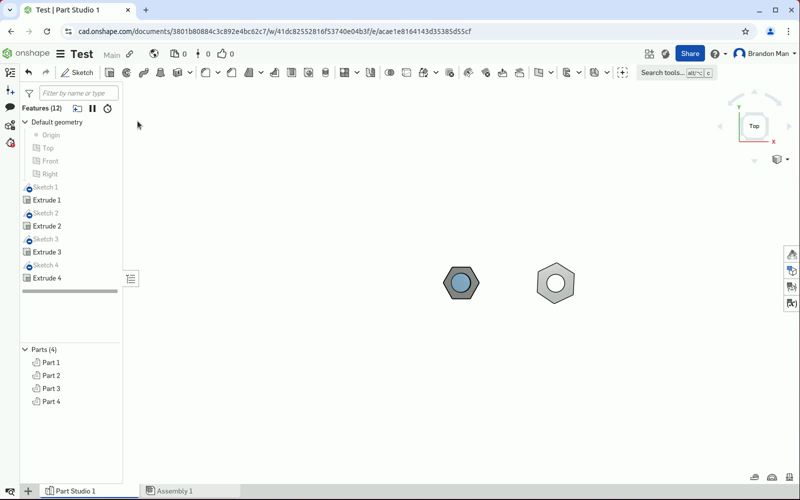
key(shift+h)
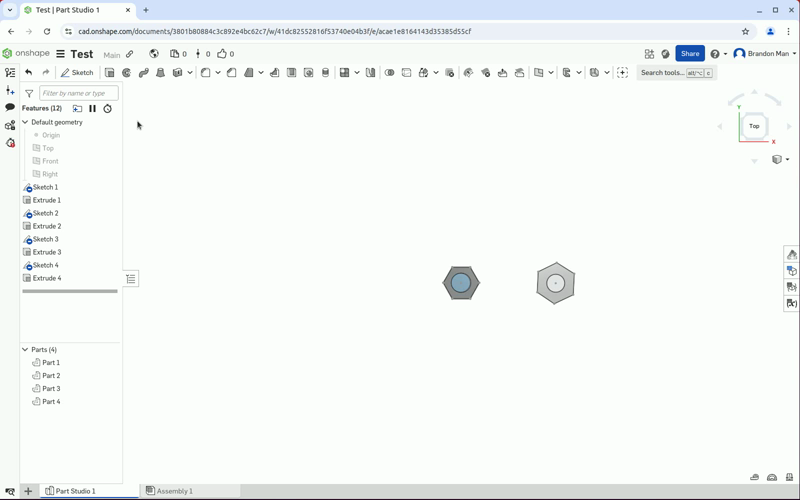
key(shift+7)
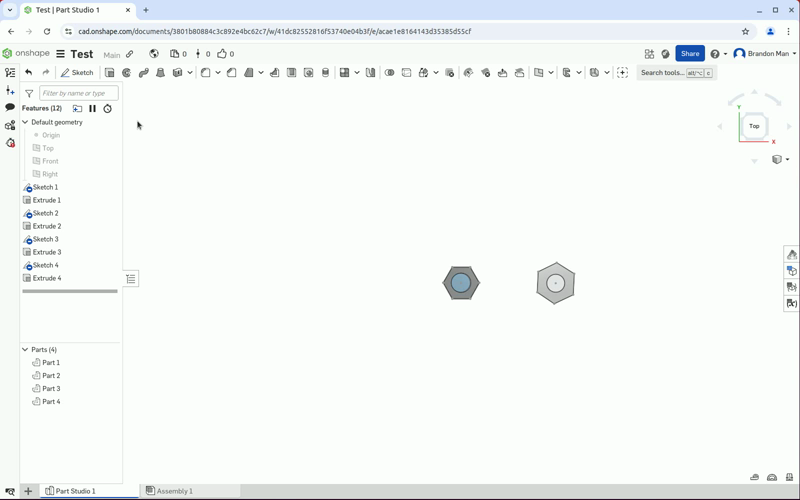
key(up, 3)
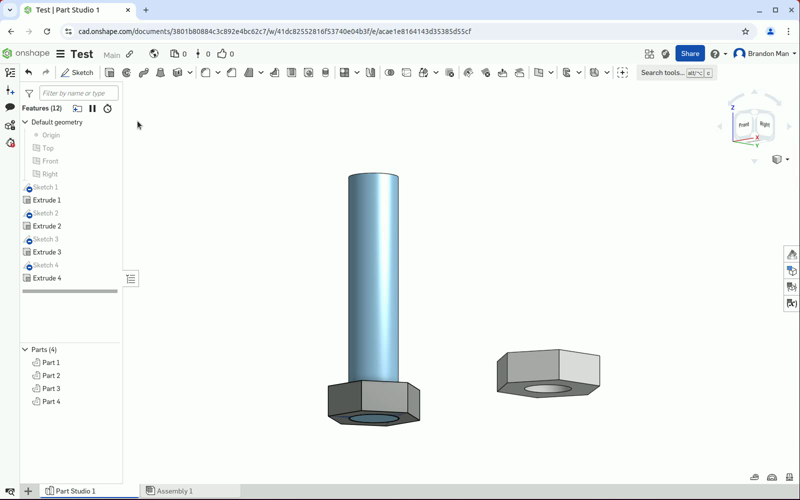
key(left, 3)
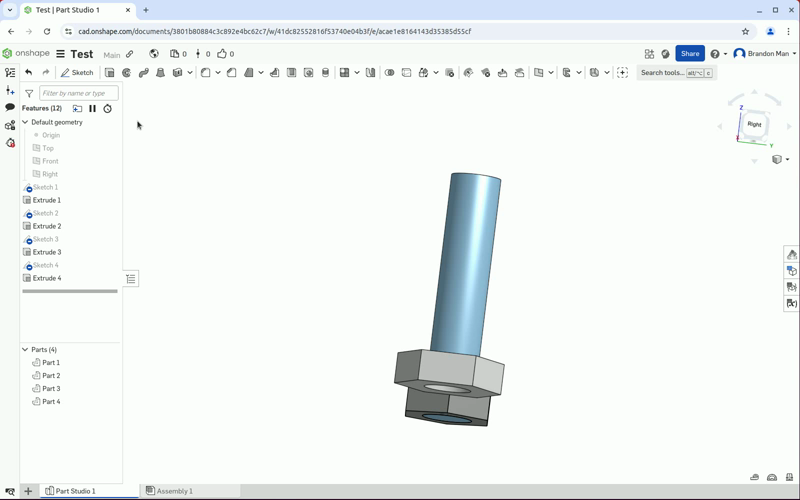
key(right, 3)
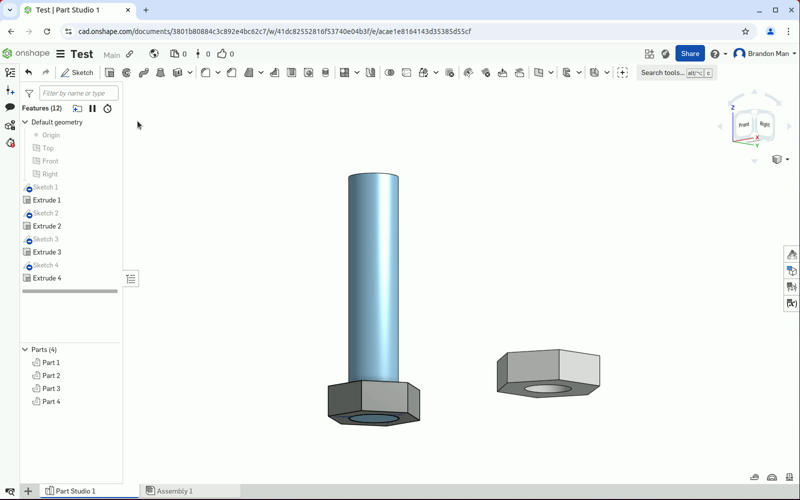
key(down, 3)
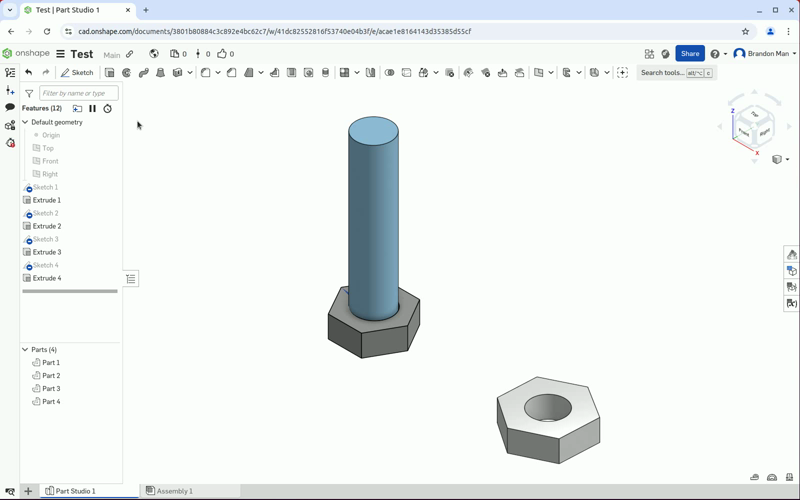
mouse_move(73, 189)
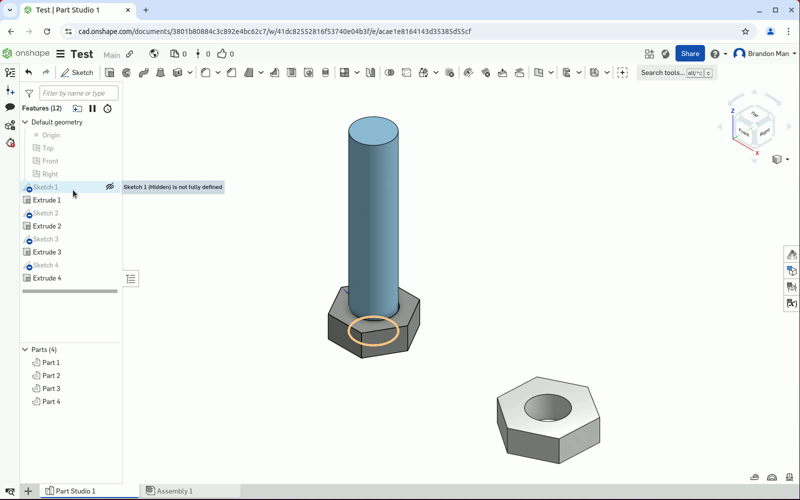
click(73, 189)